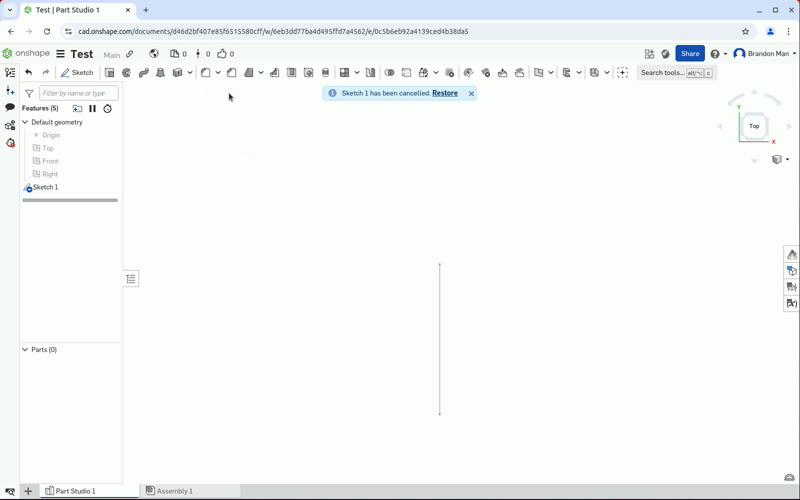
key(shift+h)
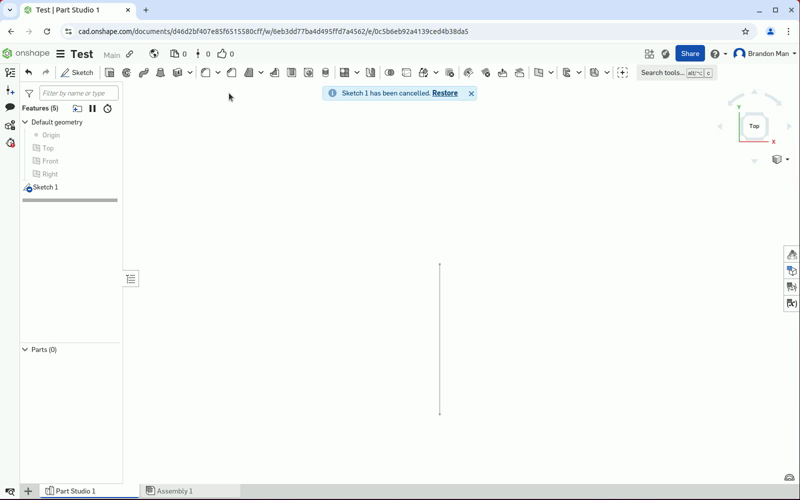
key(shift+s)
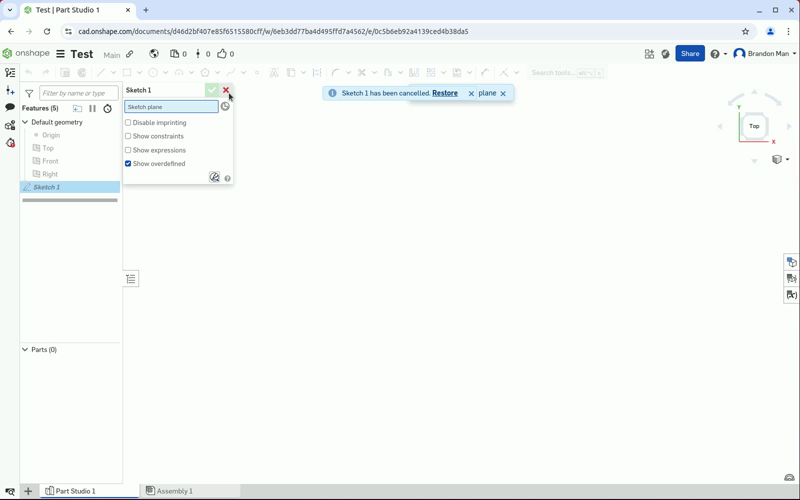
mouse_move(73, 150)
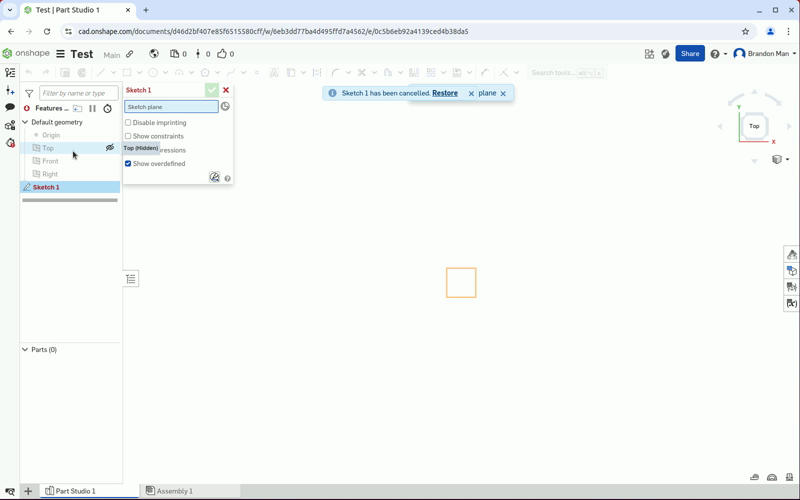
click(73, 150)
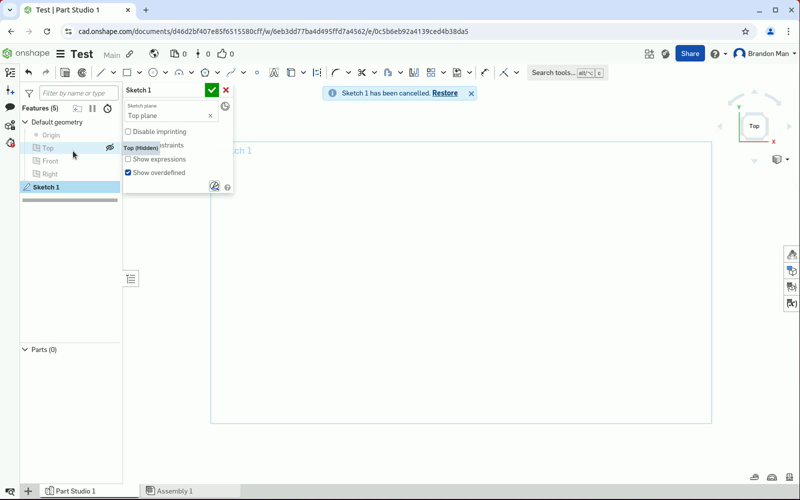
mouse_move(73, 352)
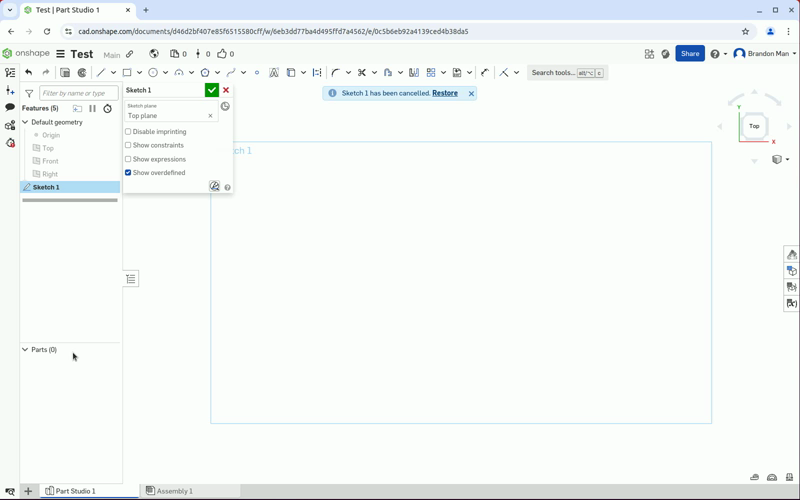
key(y)
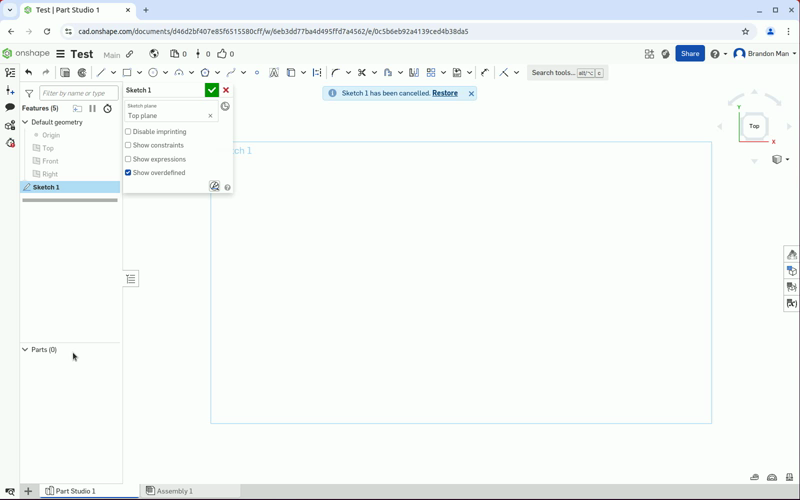
key(l)
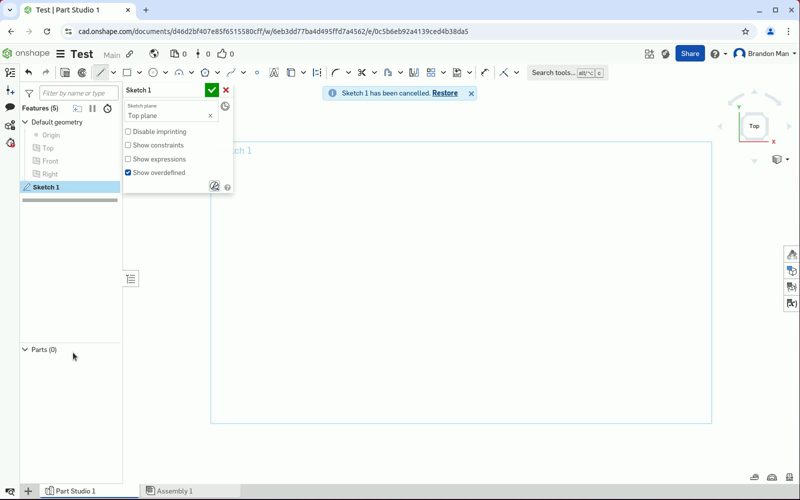
key_down(shift)
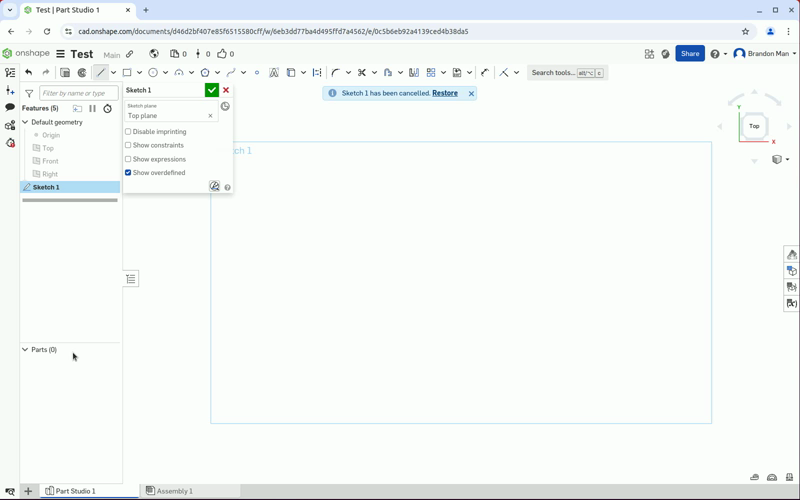
mouse_move(375, 307)
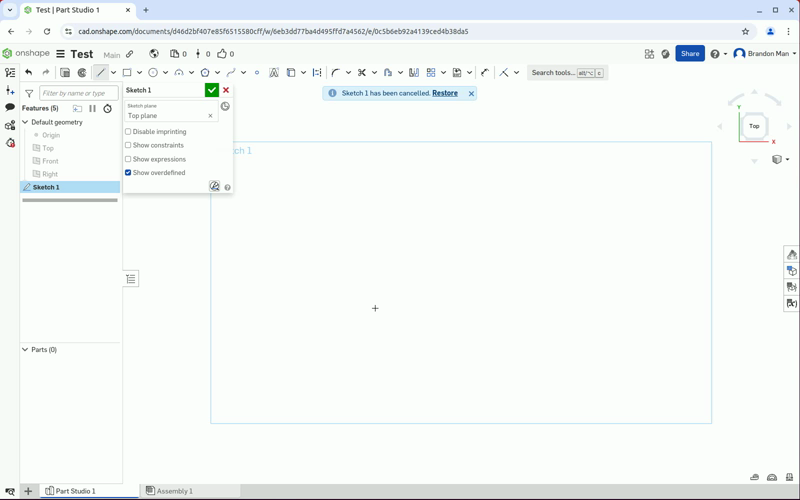
click(375, 307)
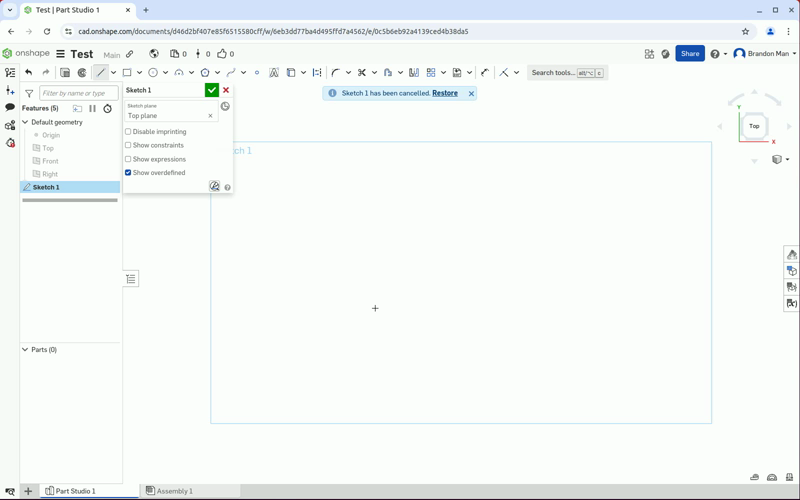
key_up(shift)
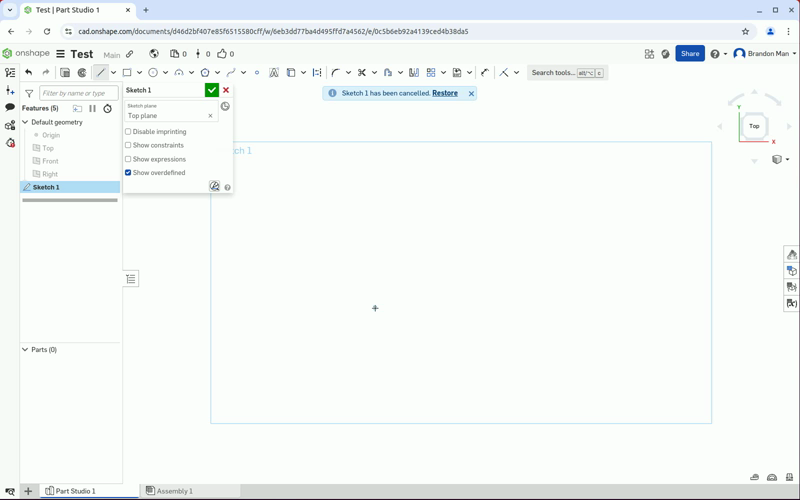
key_down(shift)
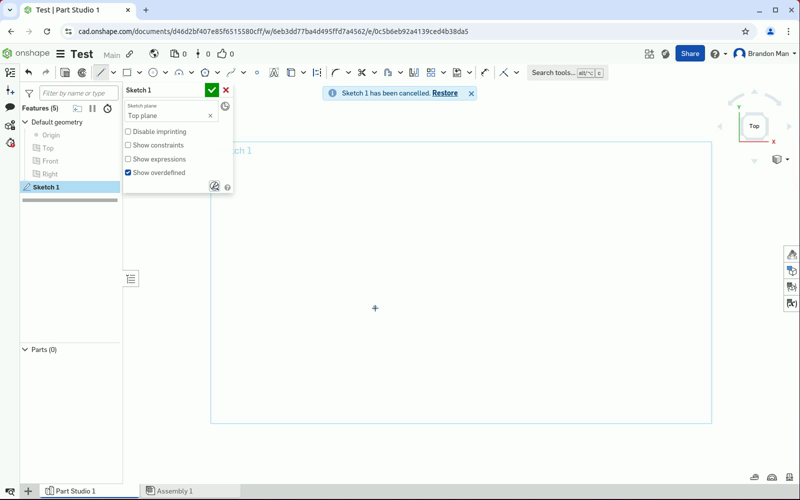
mouse_move(526, 307)
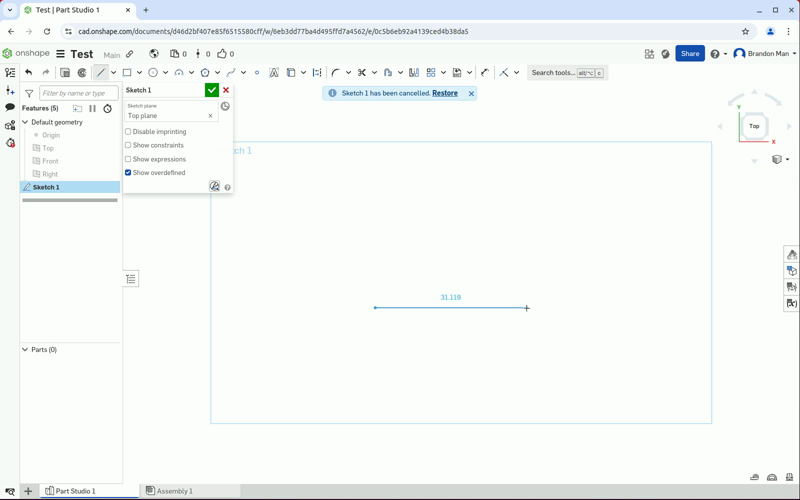
click(526, 307)
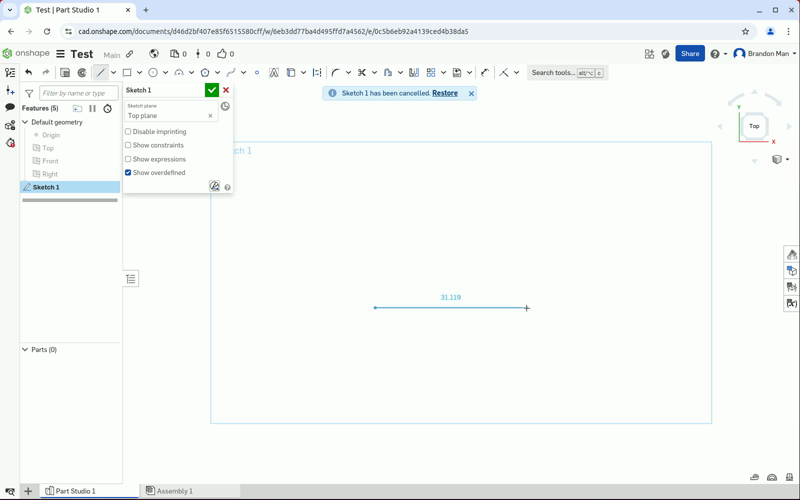
key_up(shift)
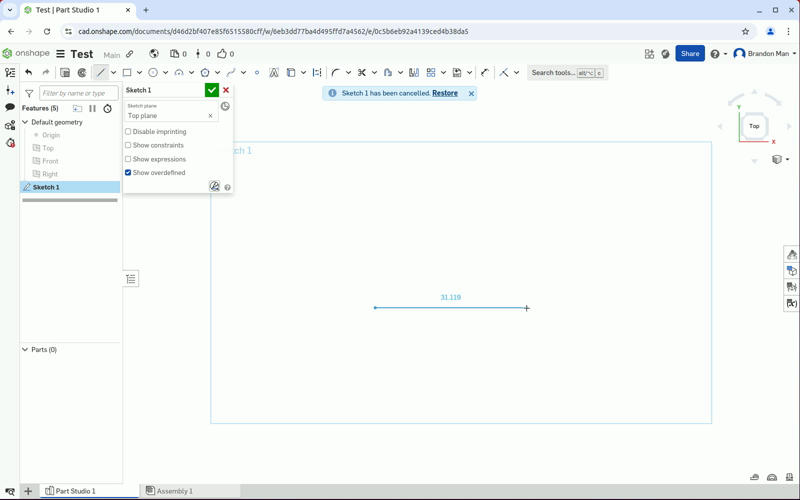
key(esc)
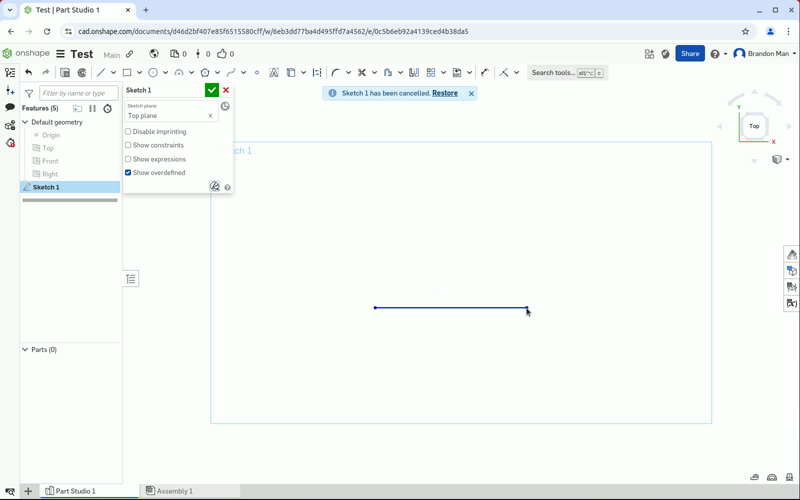
key(a)
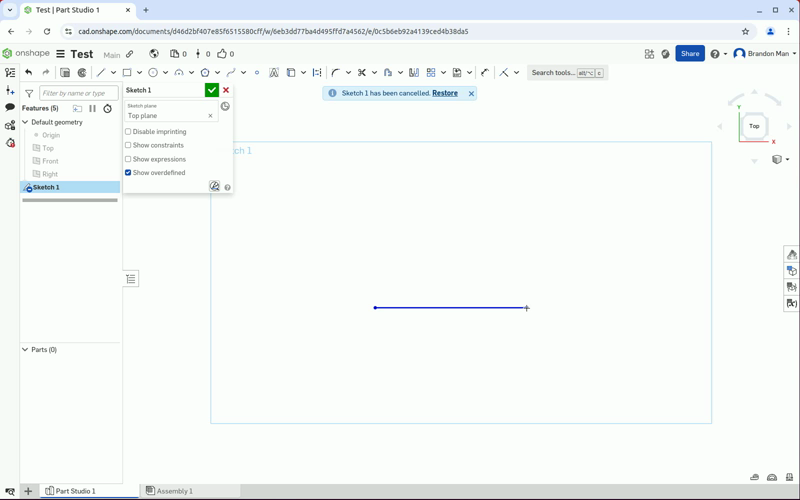
mouse_move(526, 307)
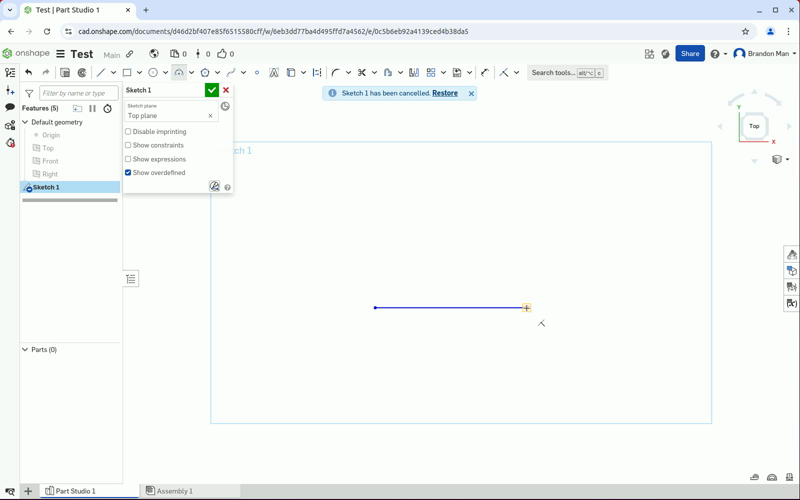
click(526, 307)
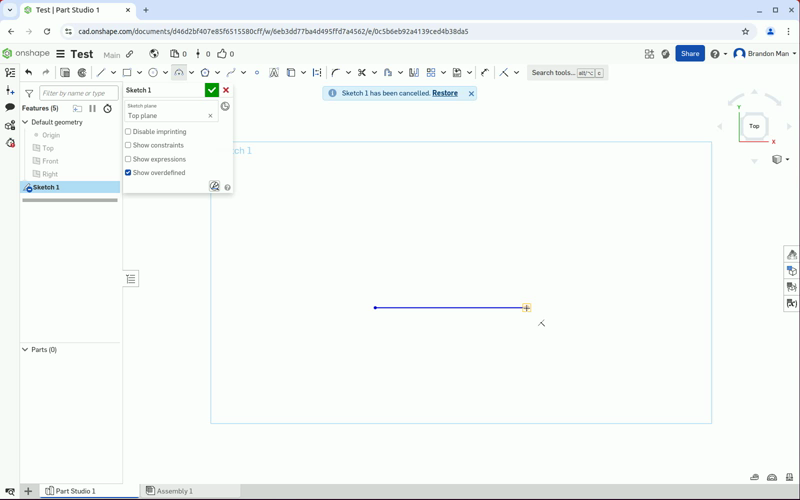
key_down(shift)
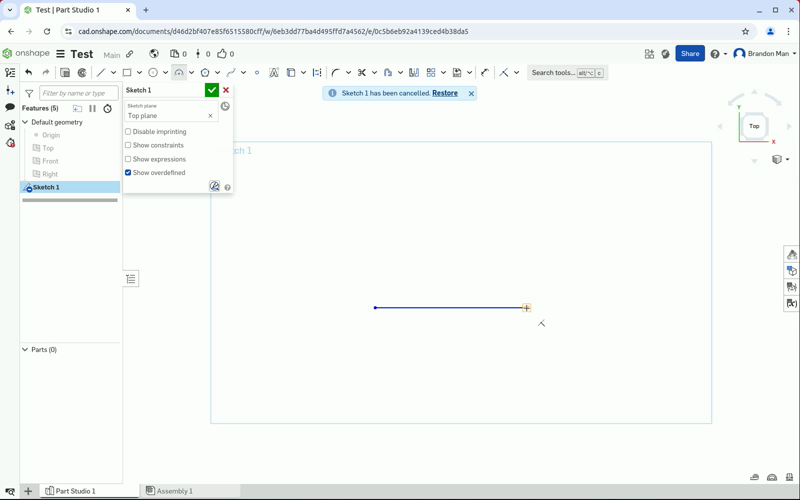
mouse_move(526, 255)
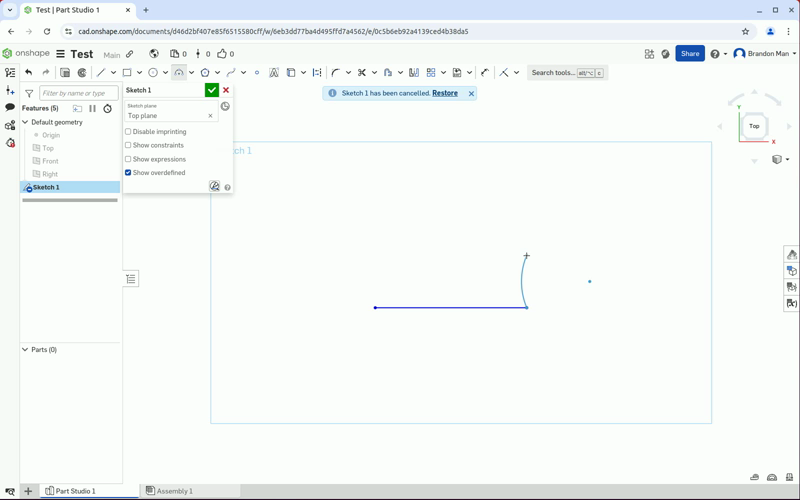
click(526, 255)
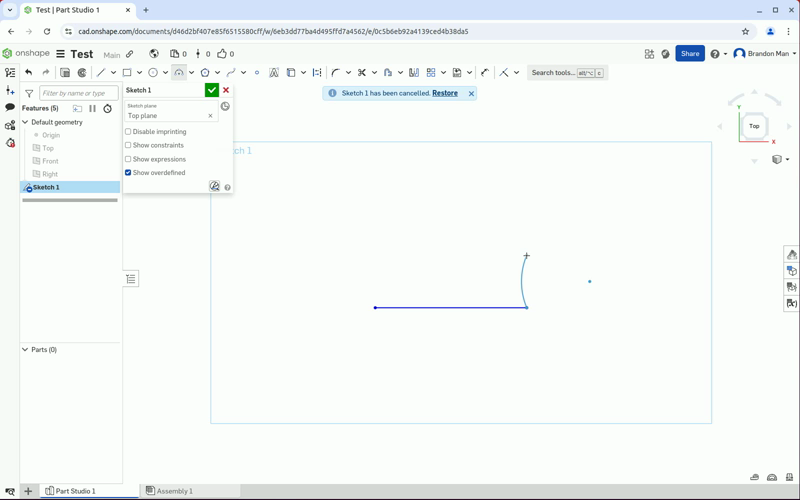
mouse_move(552, 281)
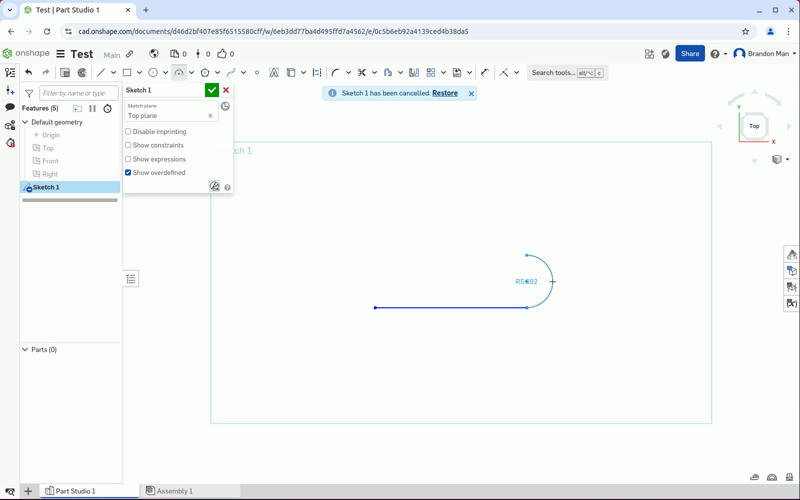
click(552, 281)
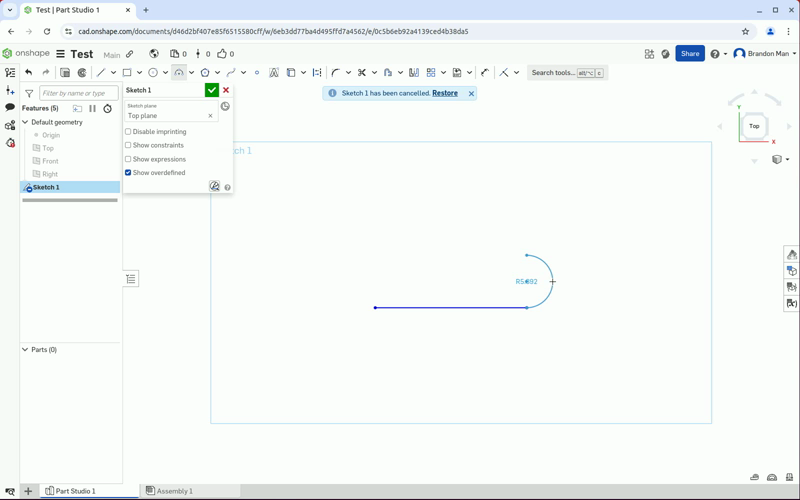
key_up(shift)
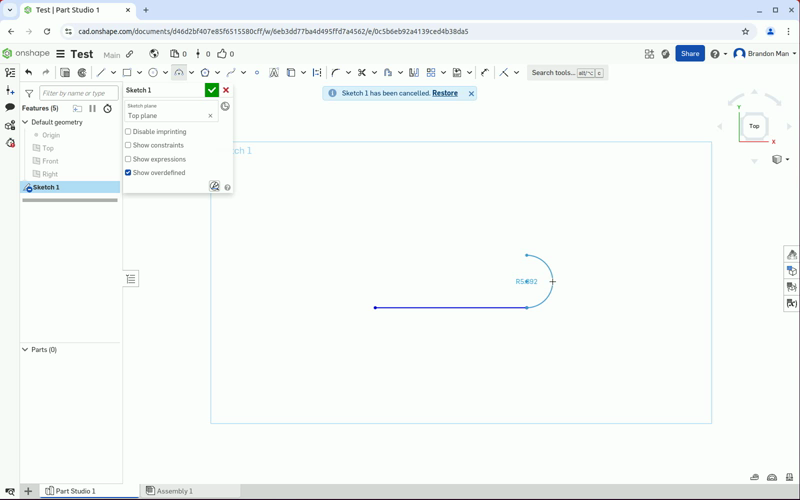
key(esc)
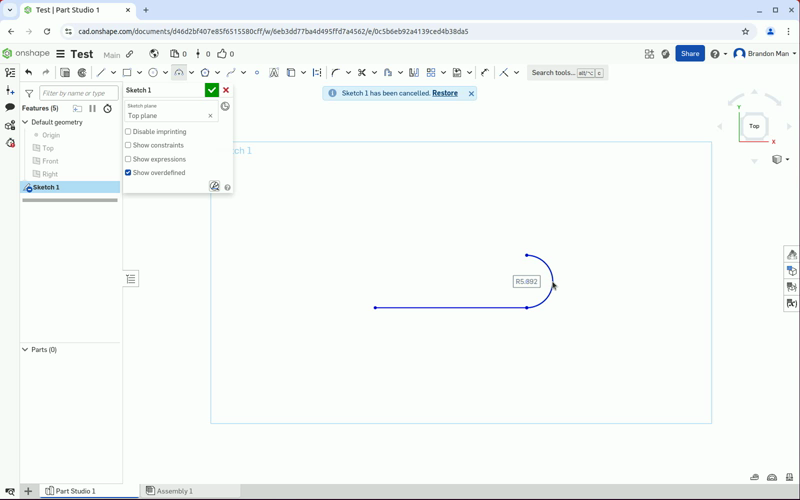
key(l)
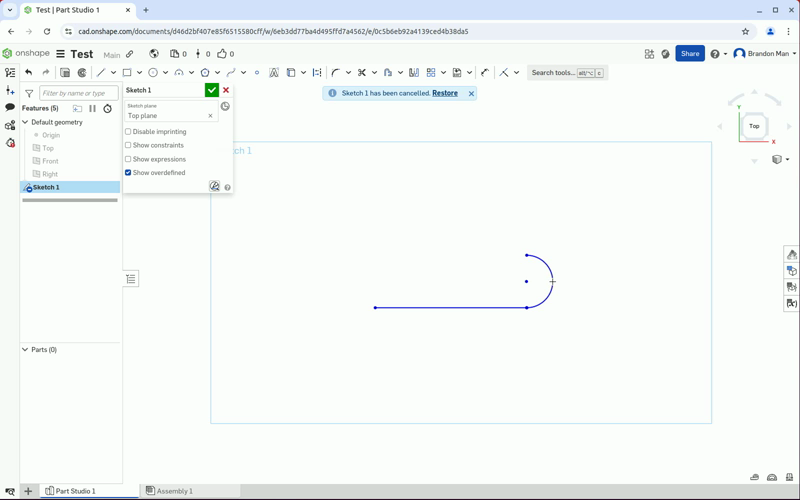
mouse_move(526, 255)
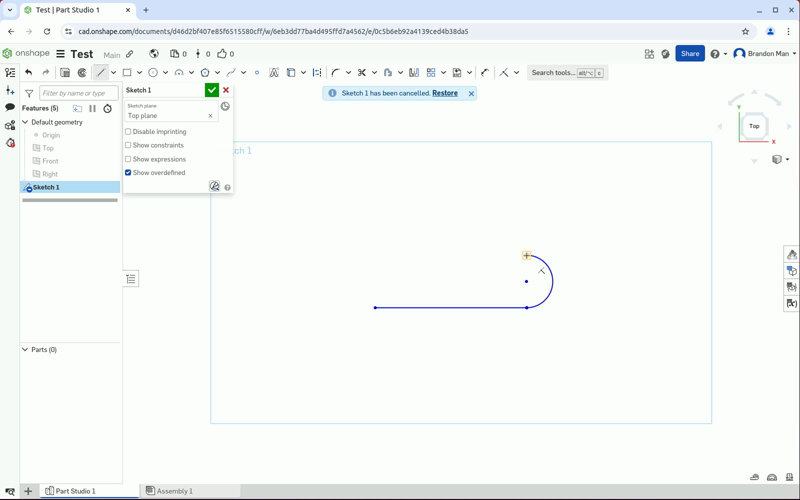
click(526, 255)
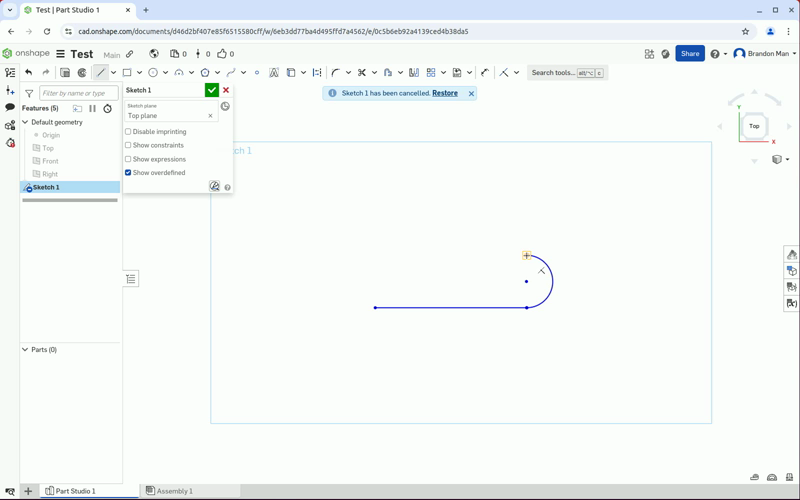
key_down(shift)
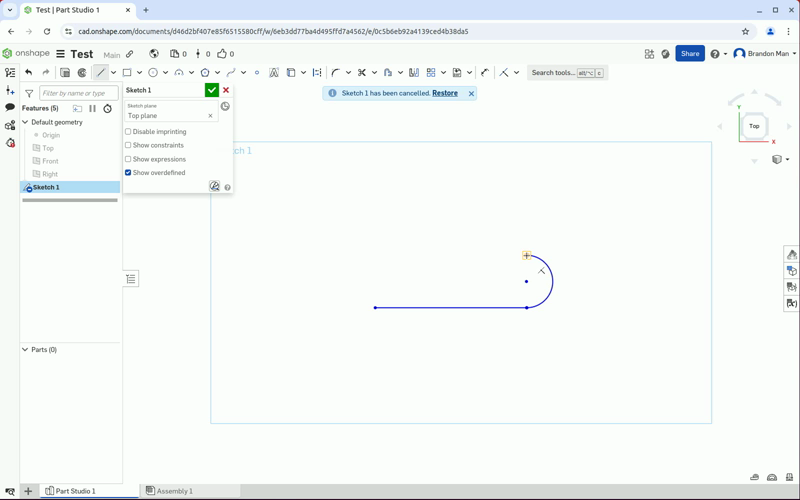
mouse_move(375, 255)
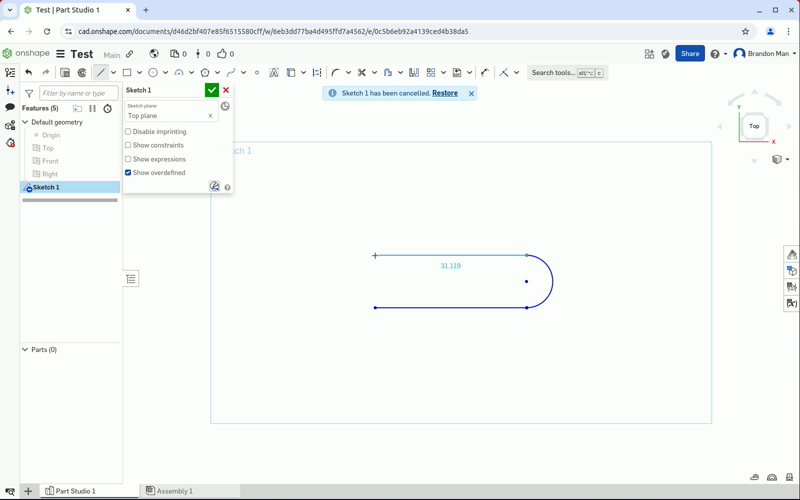
click(375, 255)
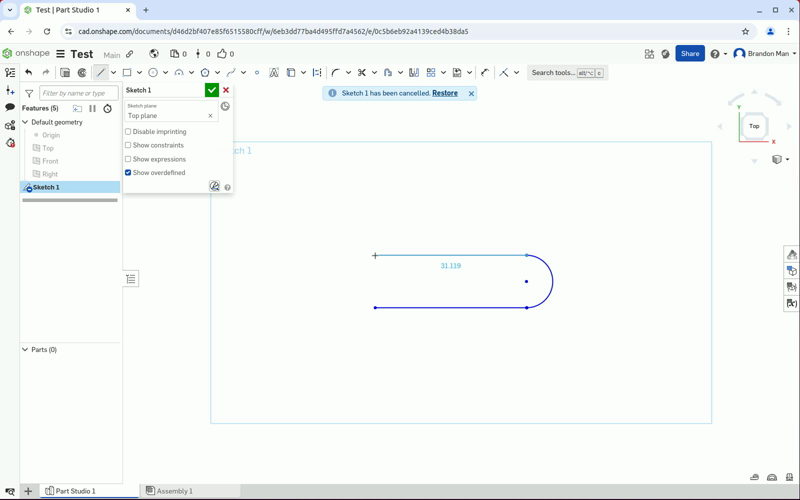
key_up(shift)
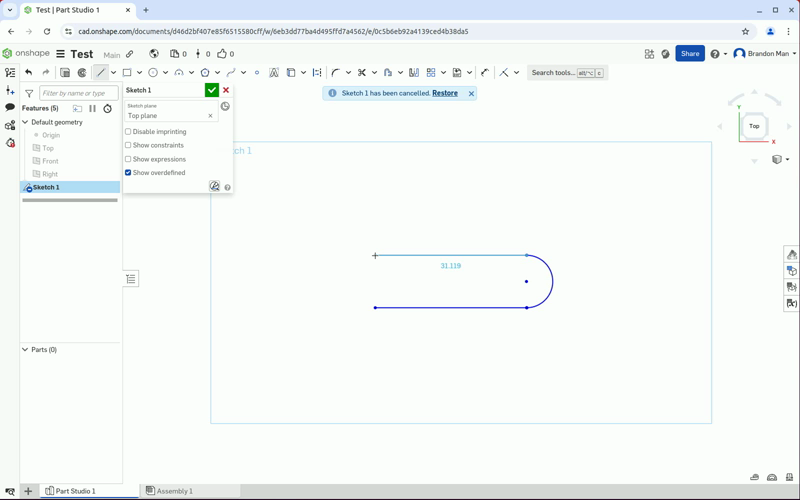
key(esc)
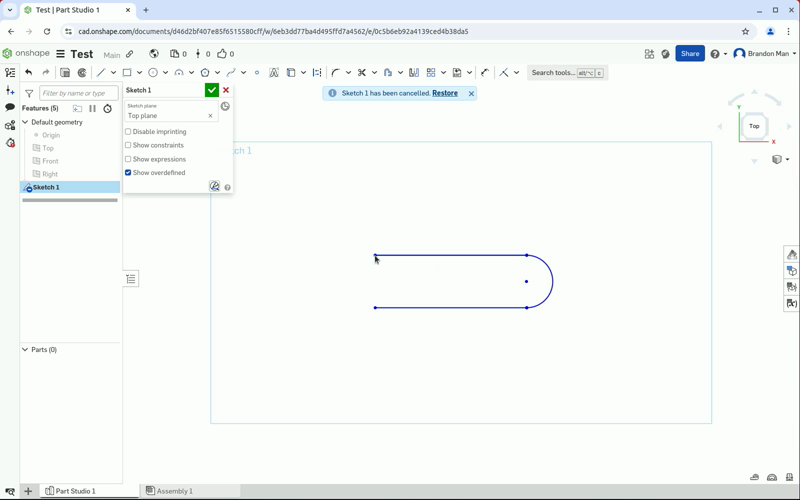
key(a)
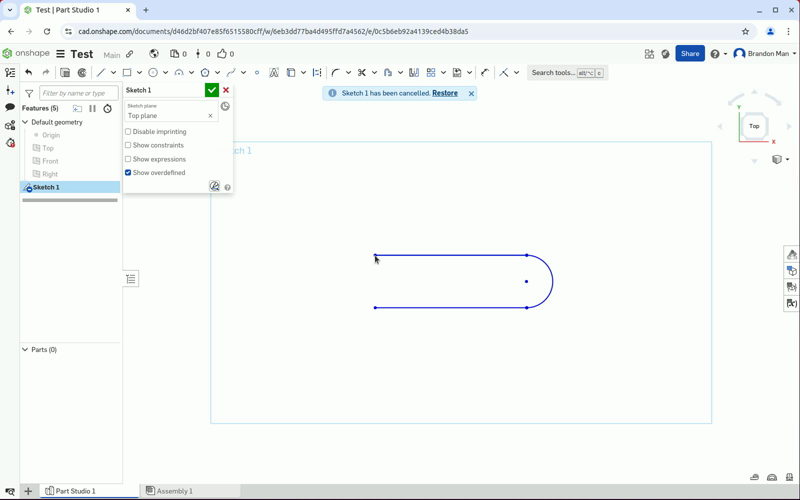
mouse_move(375, 255)
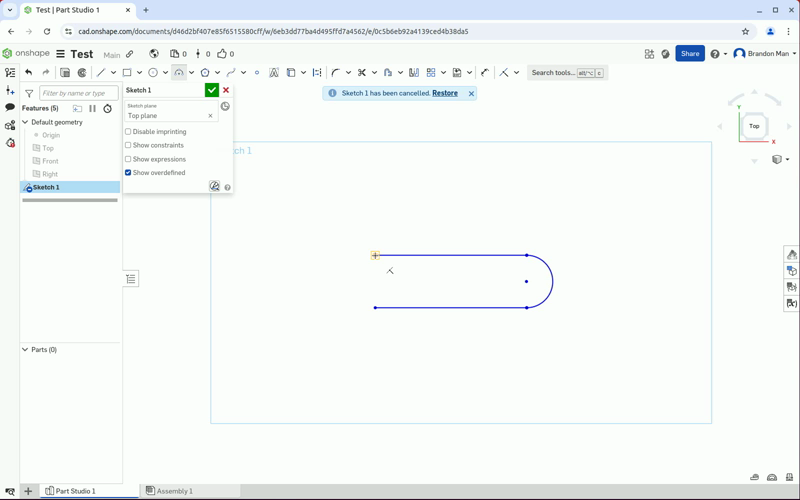
click(375, 255)
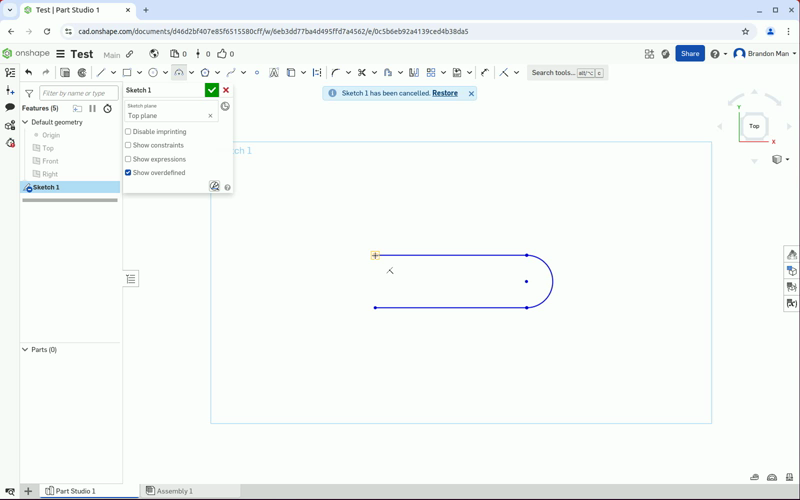
mouse_move(375, 307)
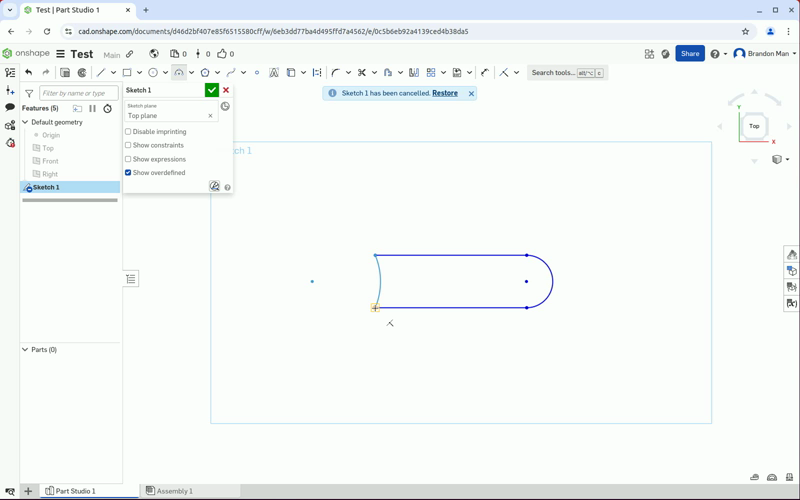
click(375, 307)
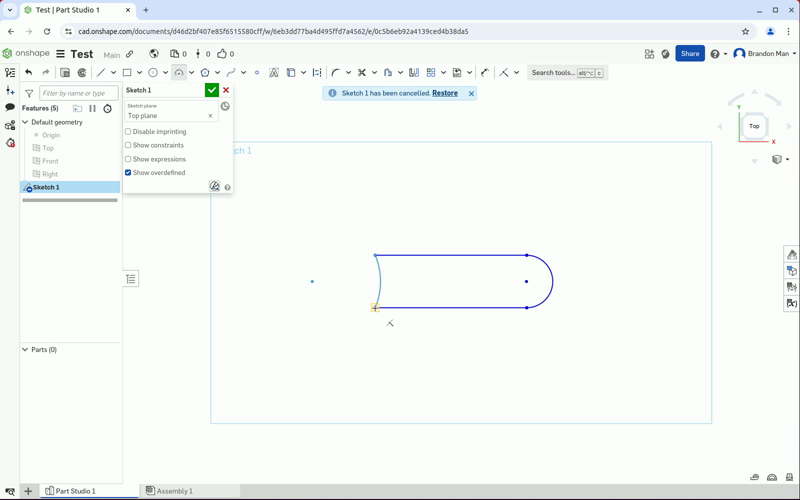
key_down(shift)
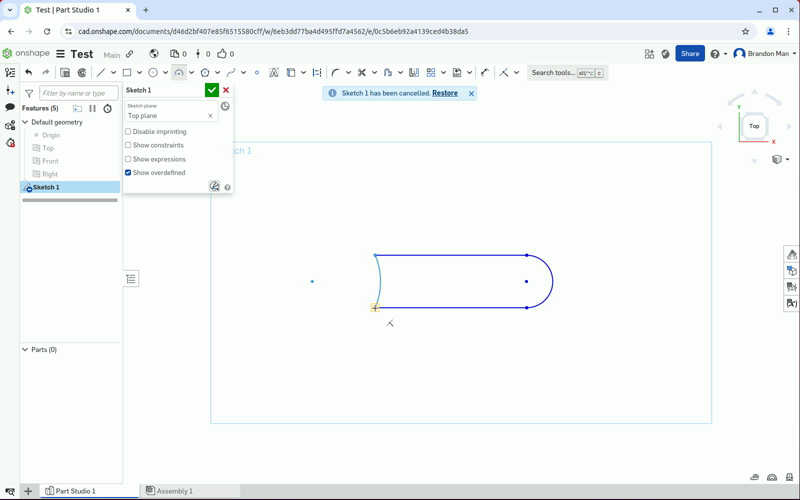
mouse_move(349, 281)
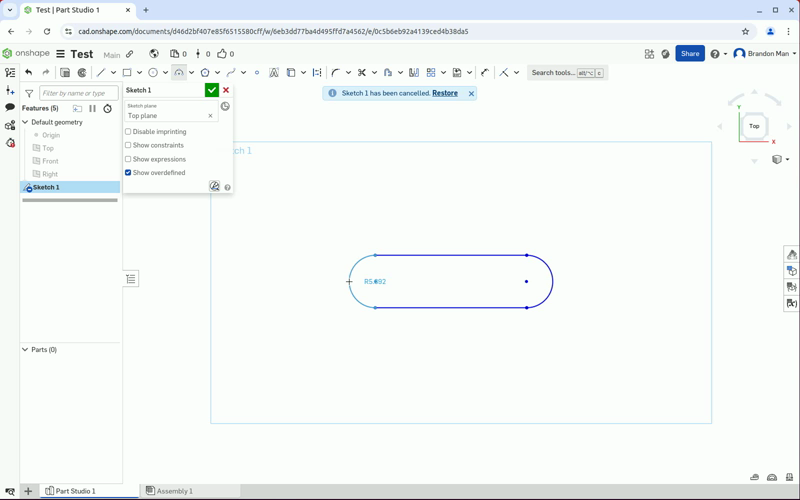
click(349, 281)
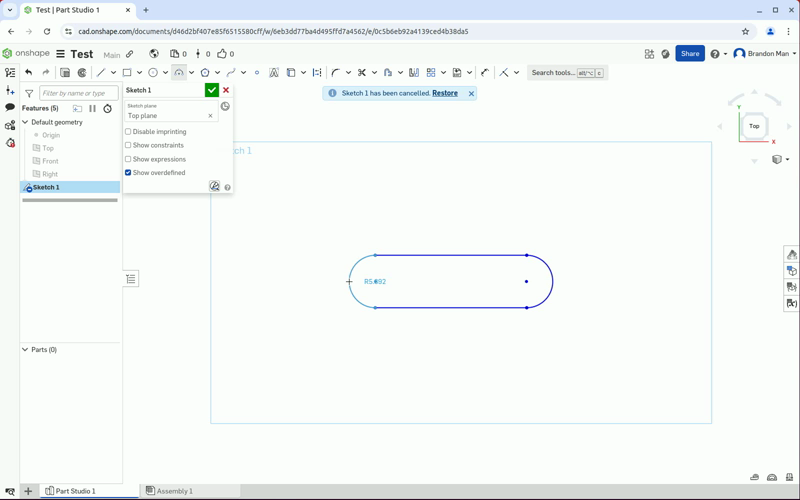
key_up(shift)
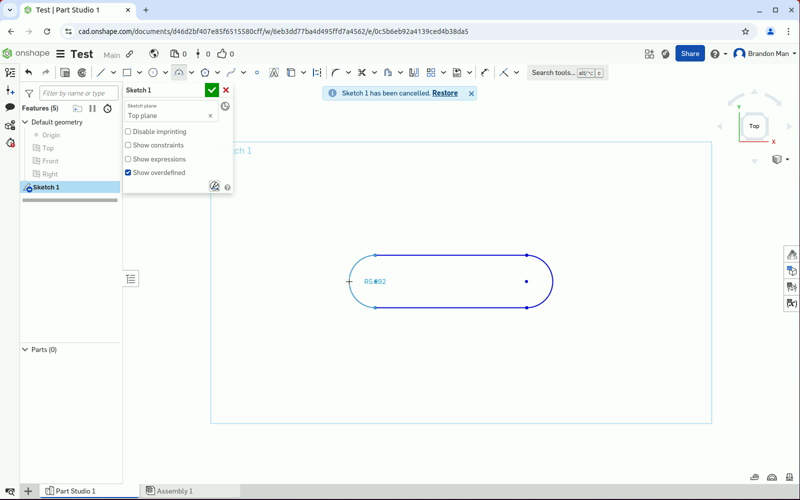
key(esc)
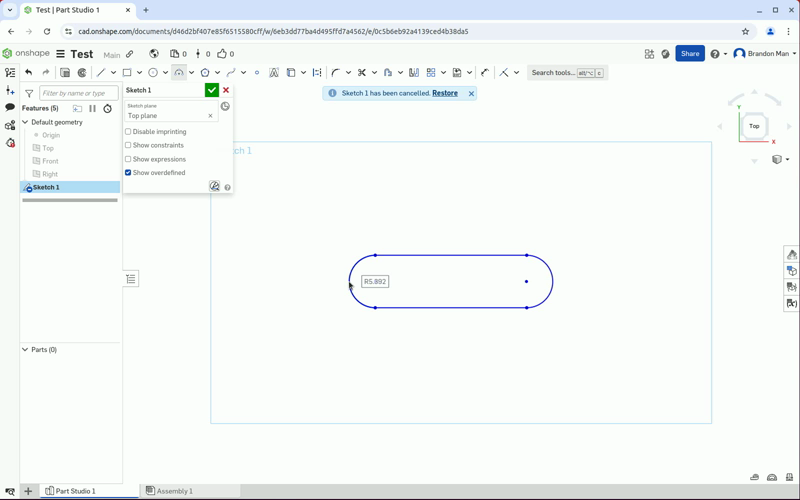
key(c)
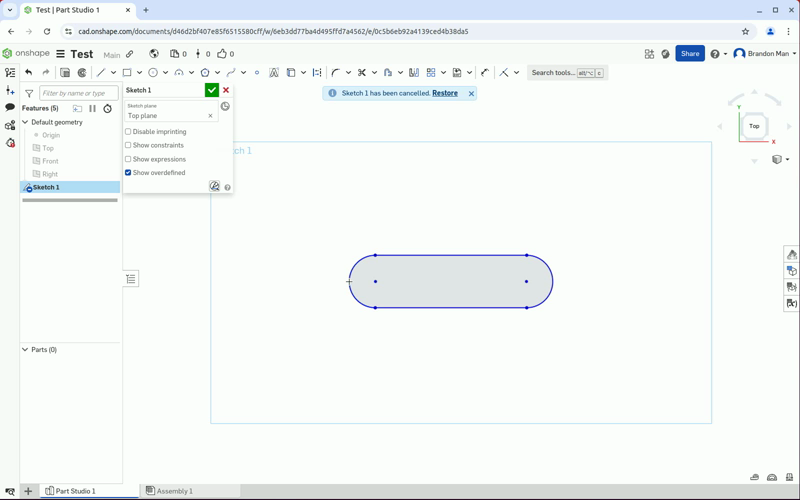
key_down(shift)
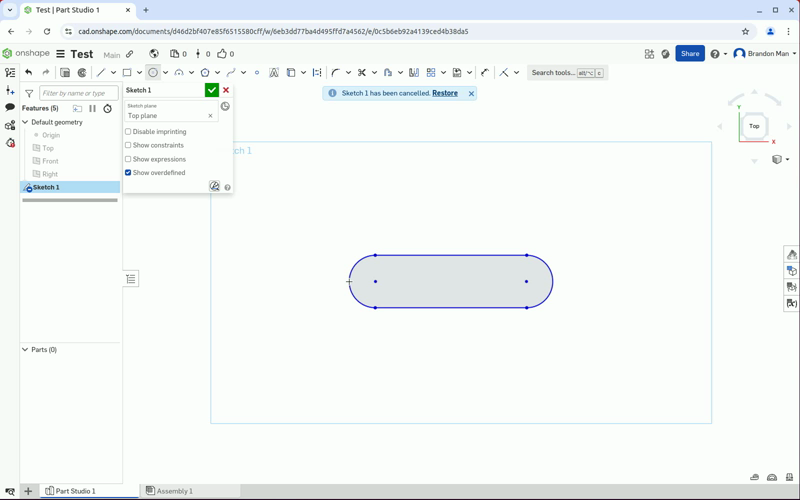
mouse_move(378, 283)
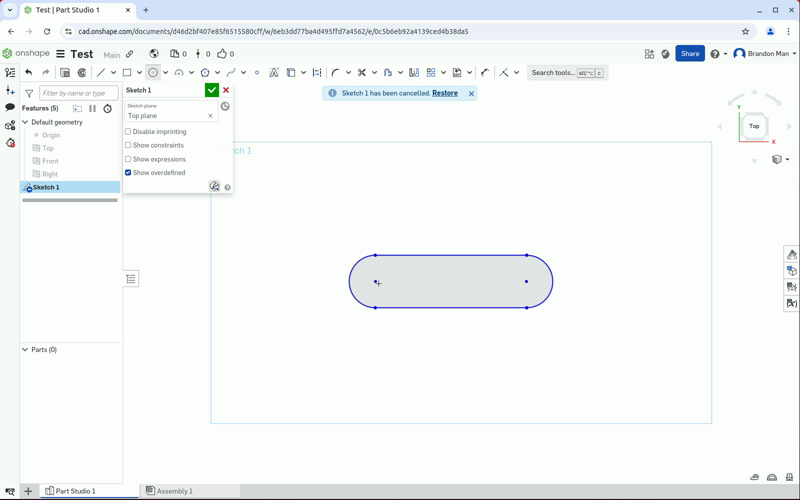
scroll(6)
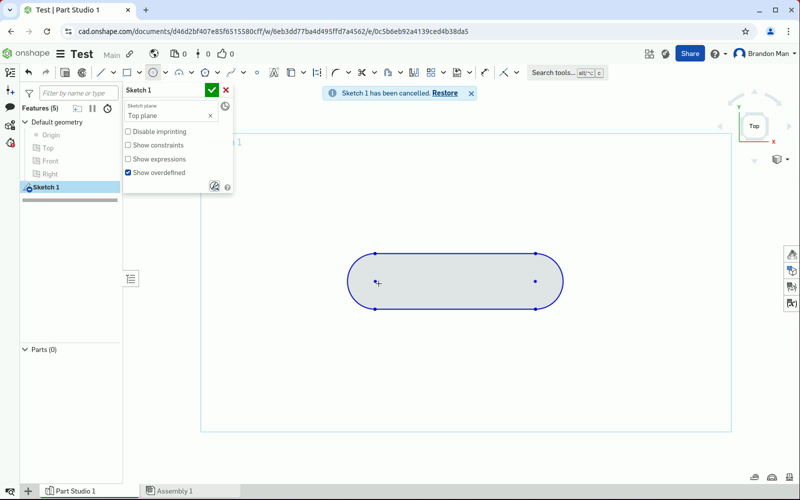
scroll(6)
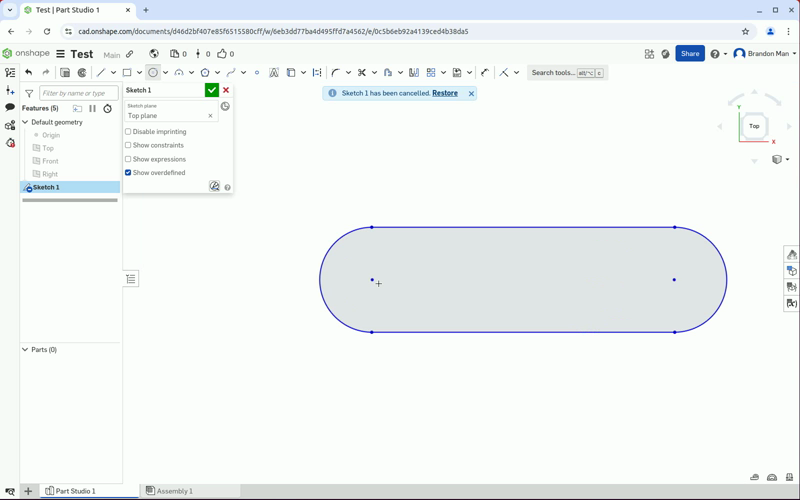
scroll(6)
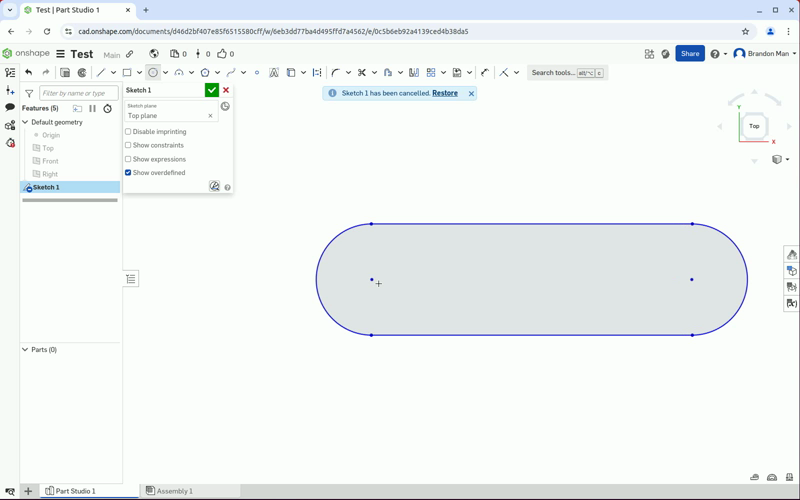
scroll(6)
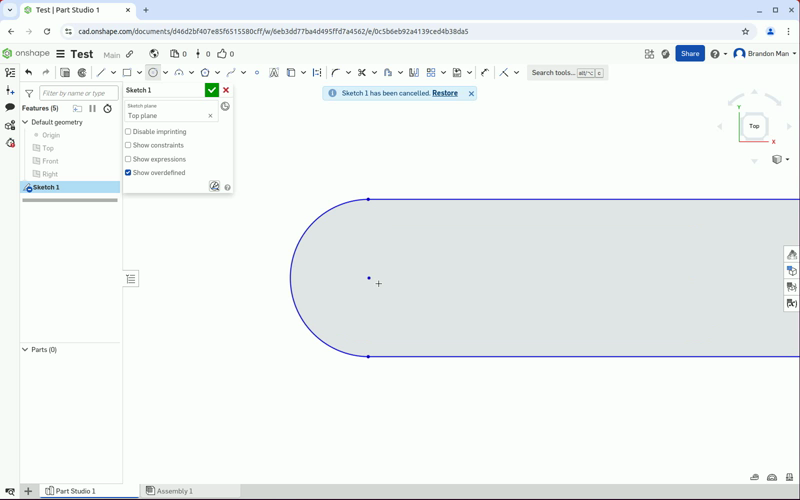
scroll(6)
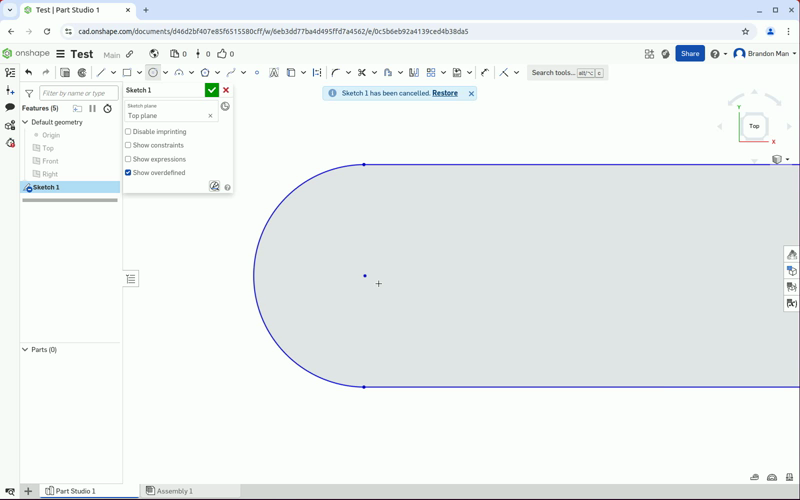
scroll(6)
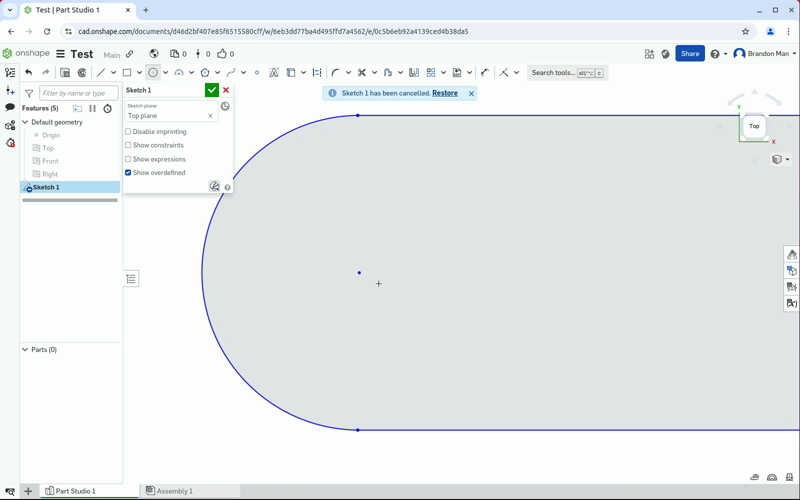
scroll(6)
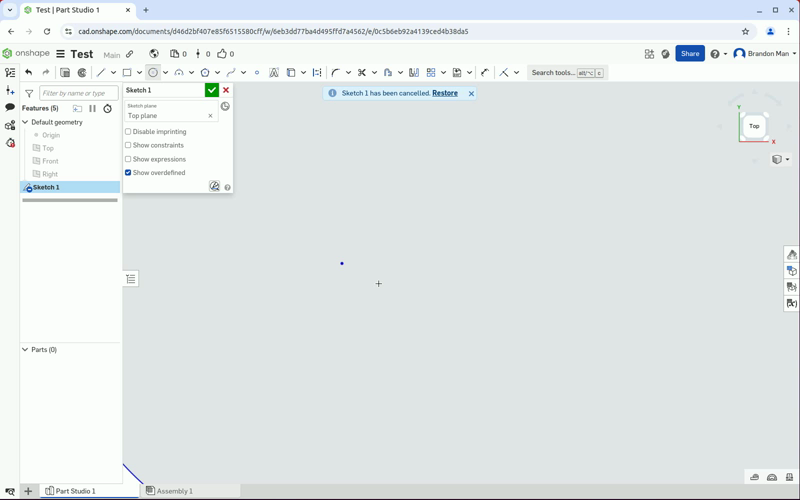
click(378, 283)
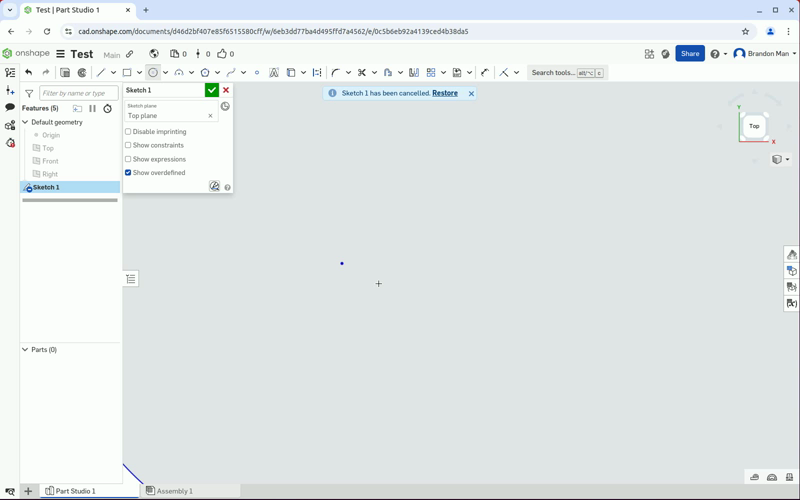
scroll(-6)
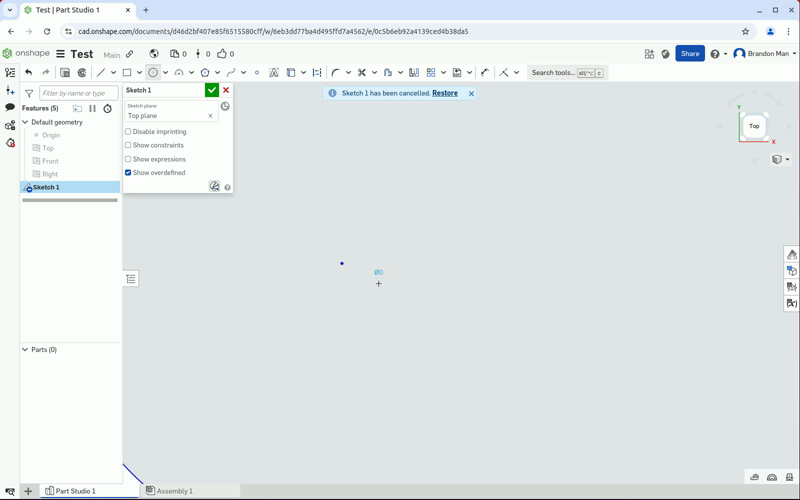
scroll(-6)
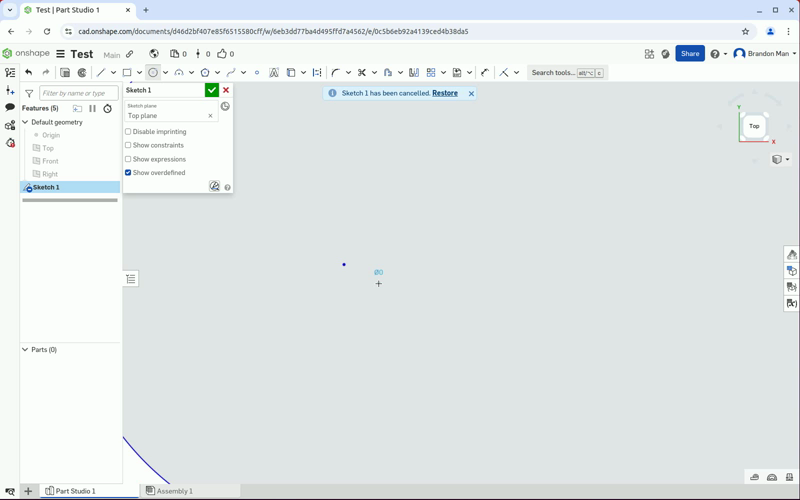
scroll(-6)
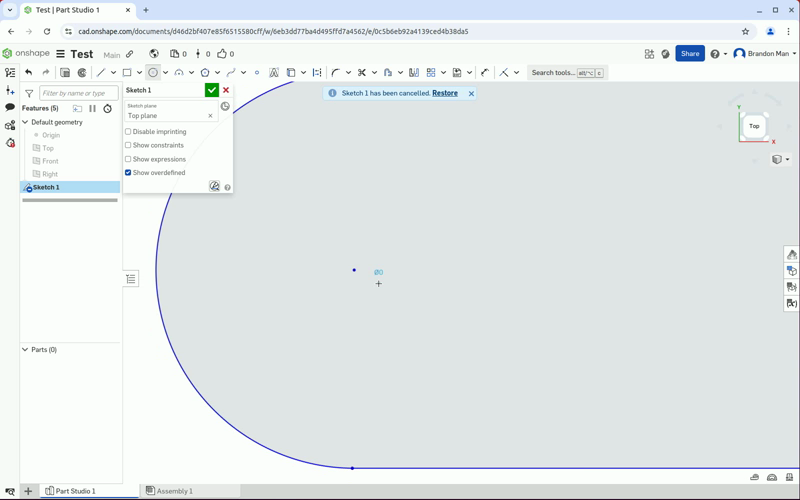
scroll(-6)
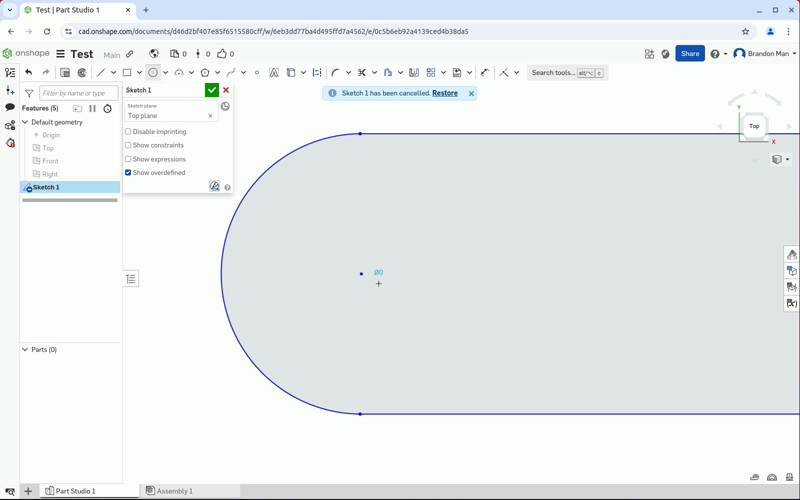
scroll(-6)
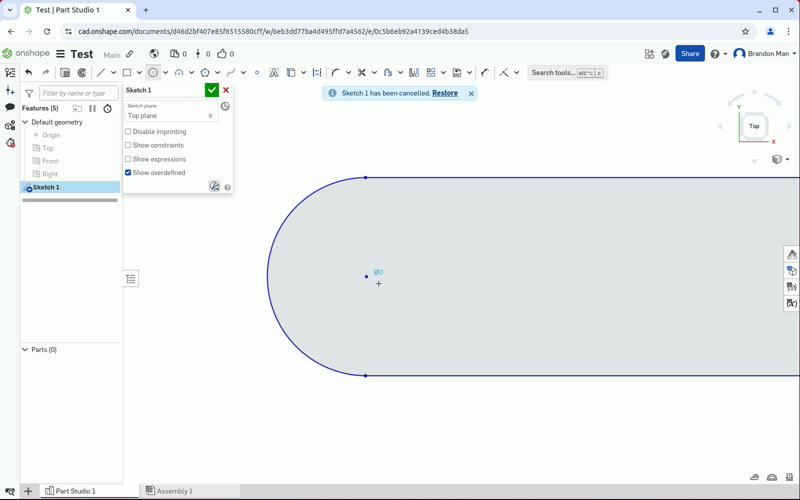
scroll(-6)
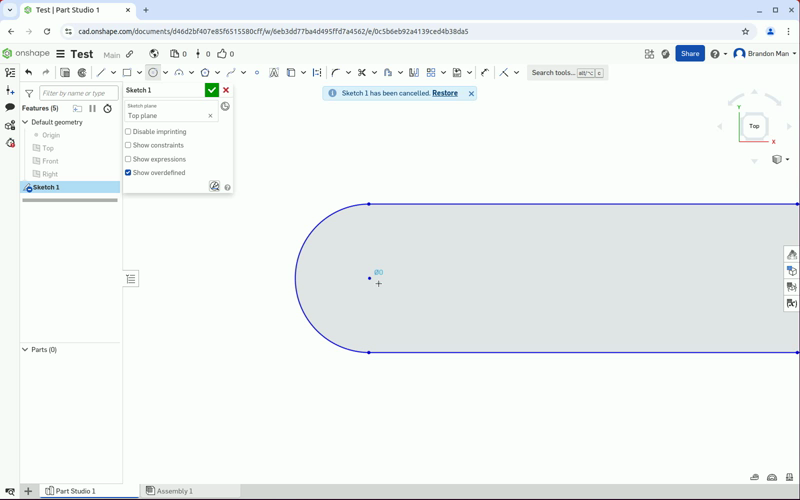
scroll(-6)
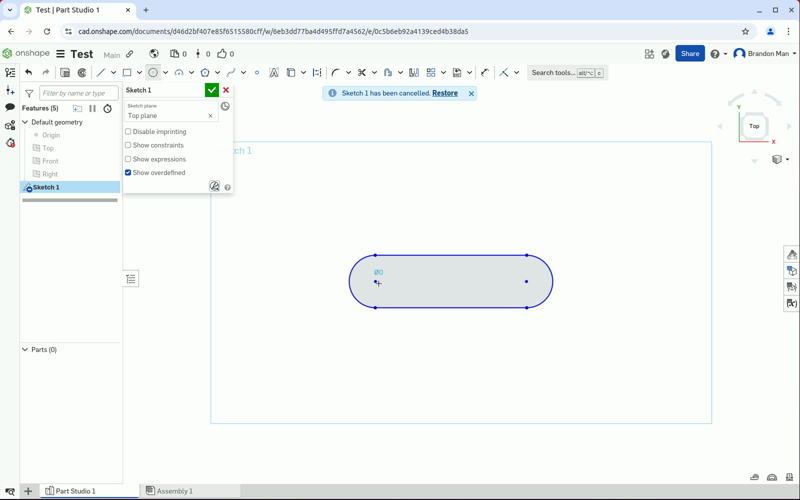
key_up(shift)
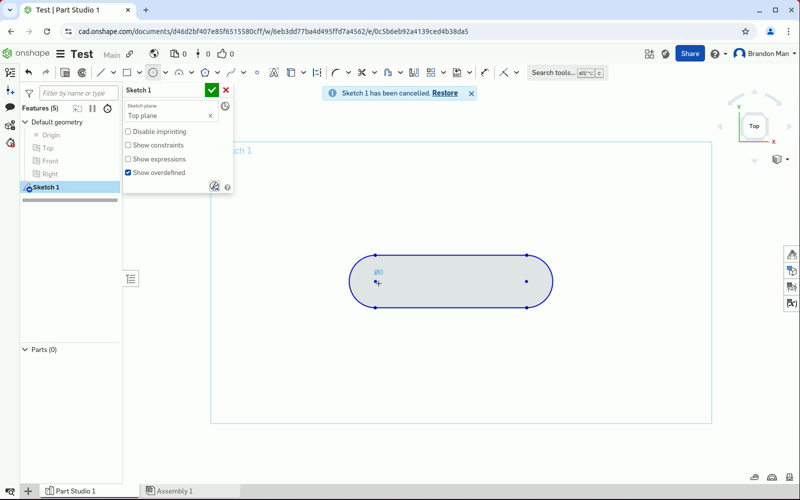
mouse_move(397, 283)
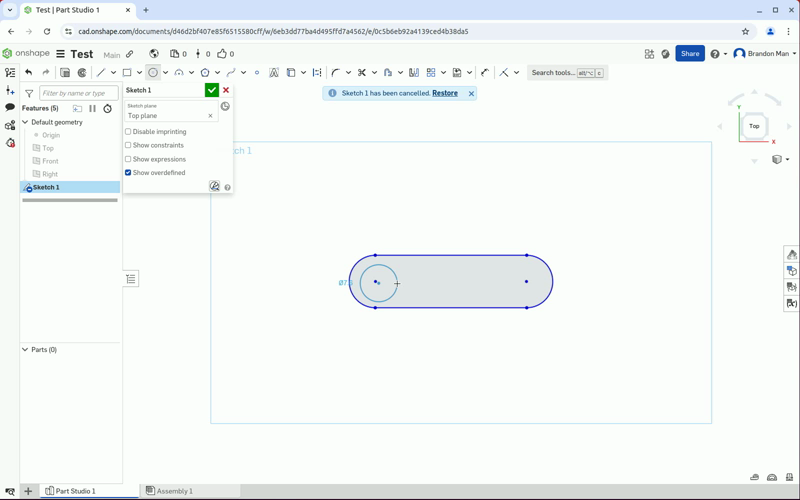
click(397, 283)
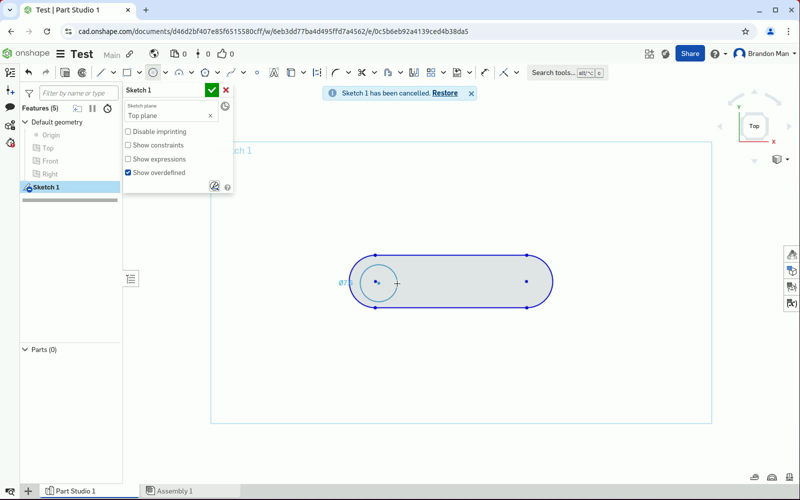
key(esc)
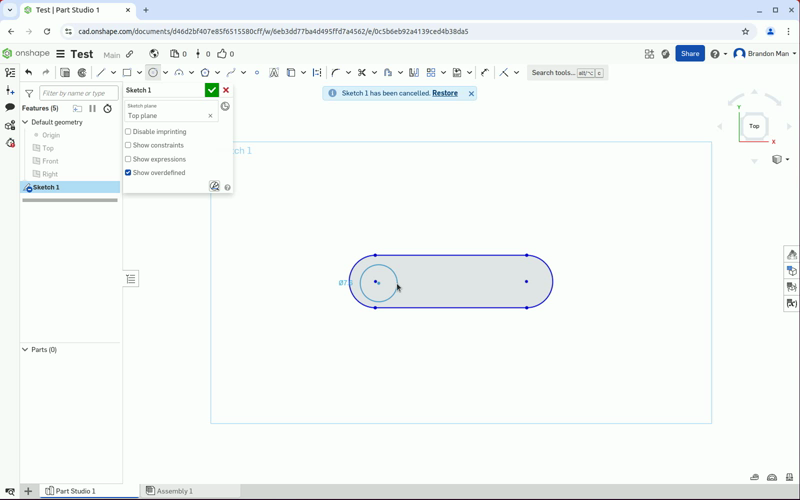
key(l)
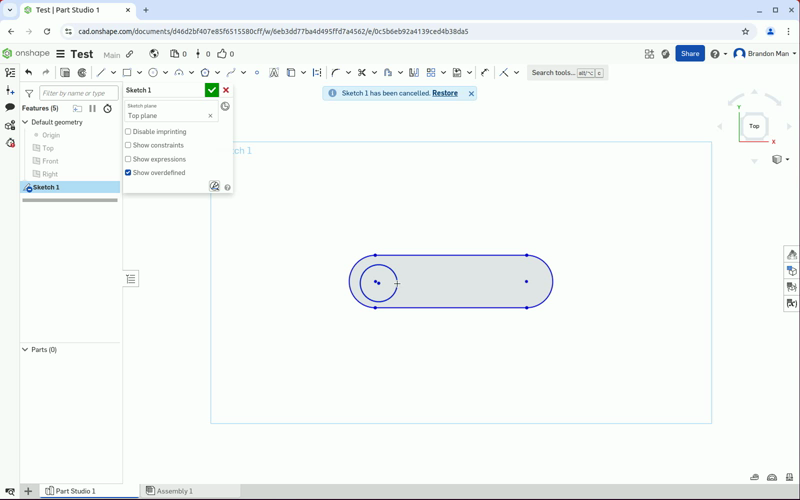
key_down(shift)
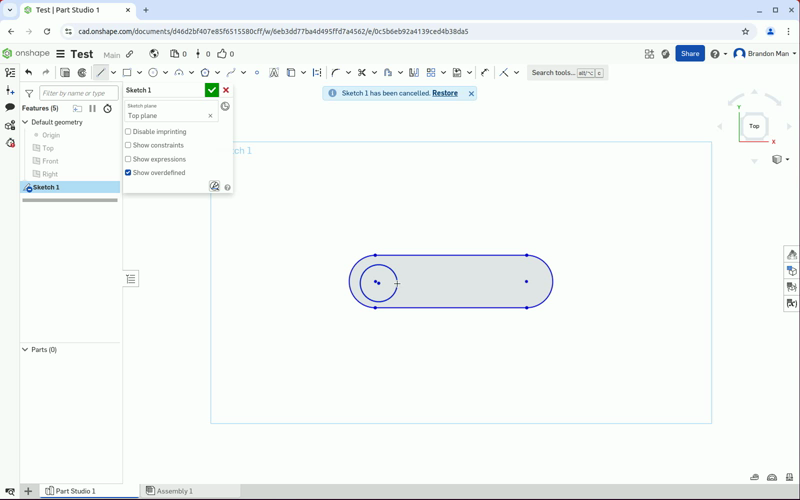
mouse_move(481, 290)
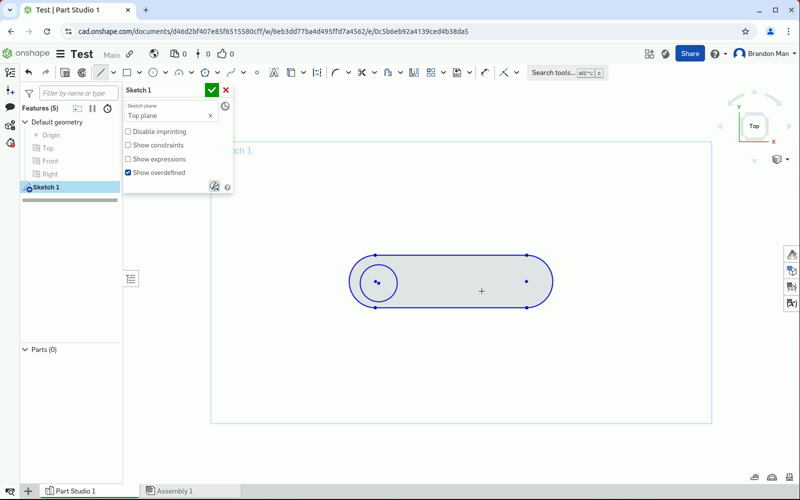
click(481, 290)
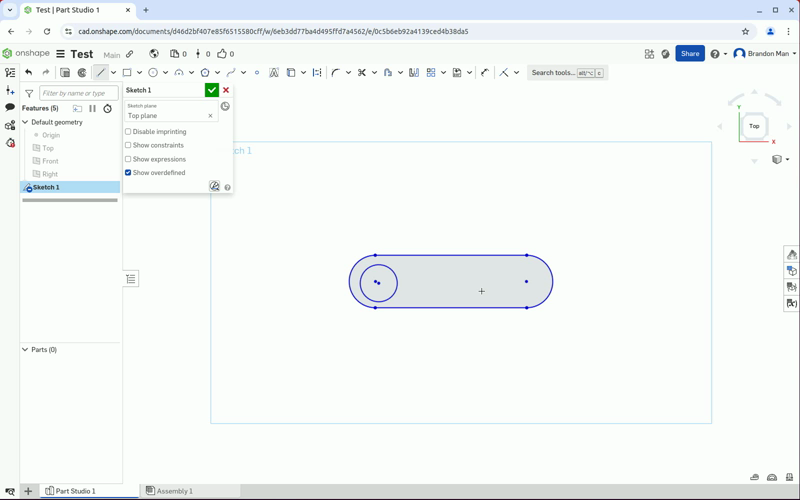
key_up(shift)
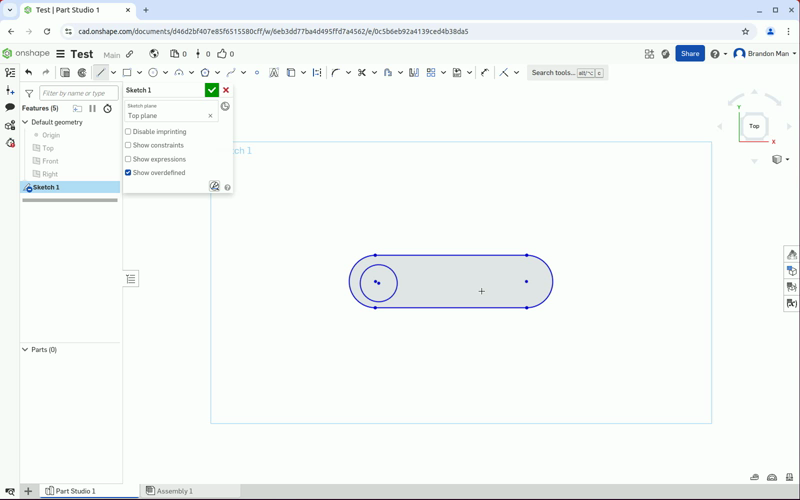
key_down(shift)
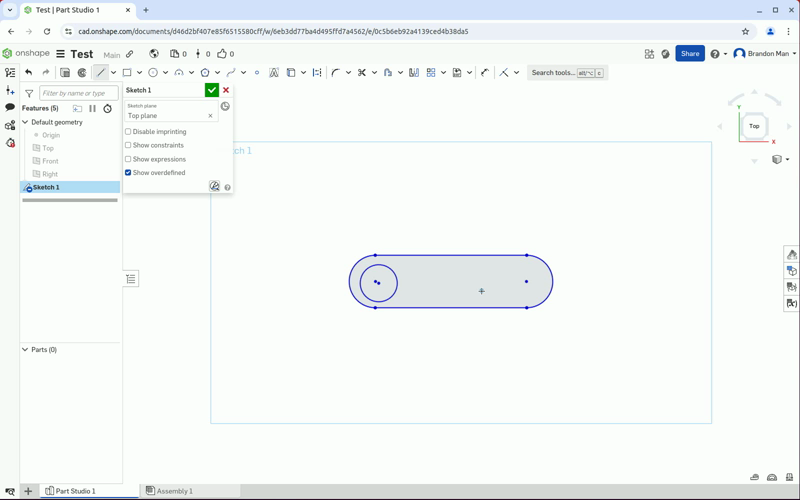
mouse_move(511, 290)
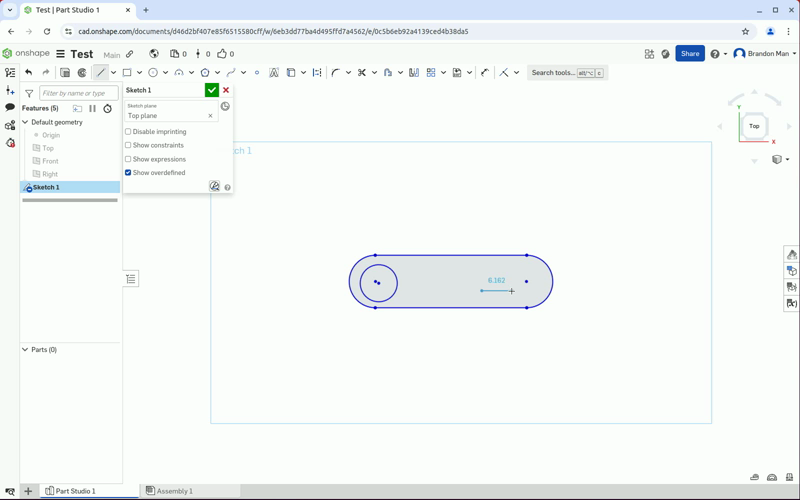
mouse_move(526, 290)
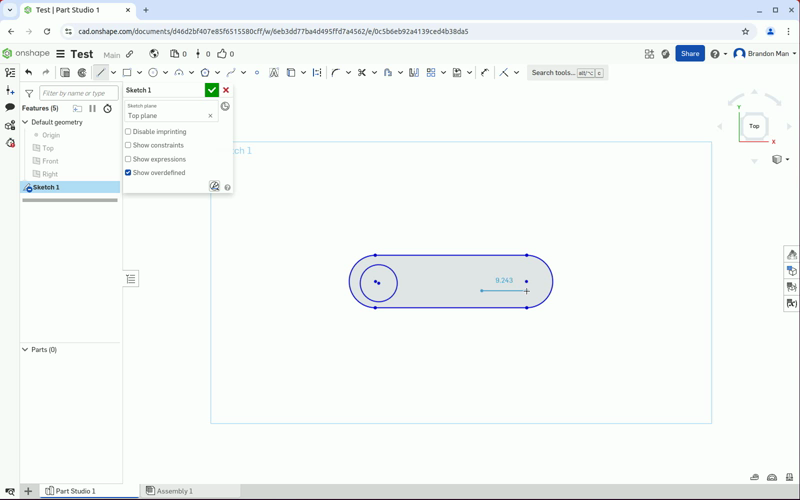
click(526, 290)
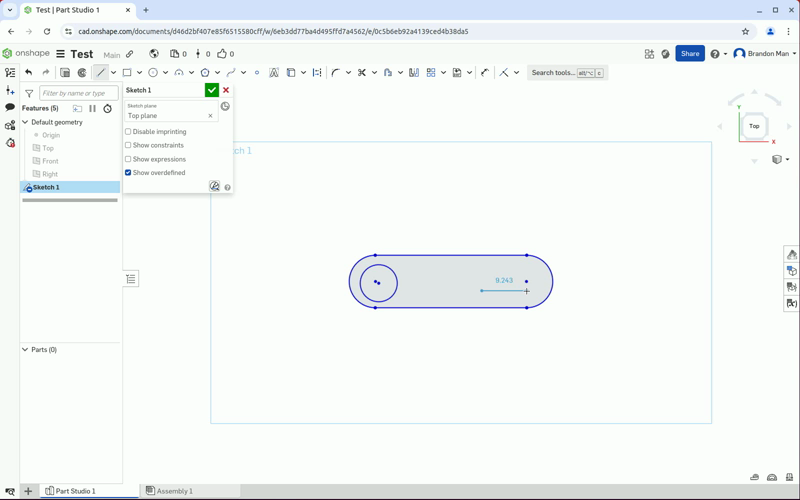
key_up(shift)
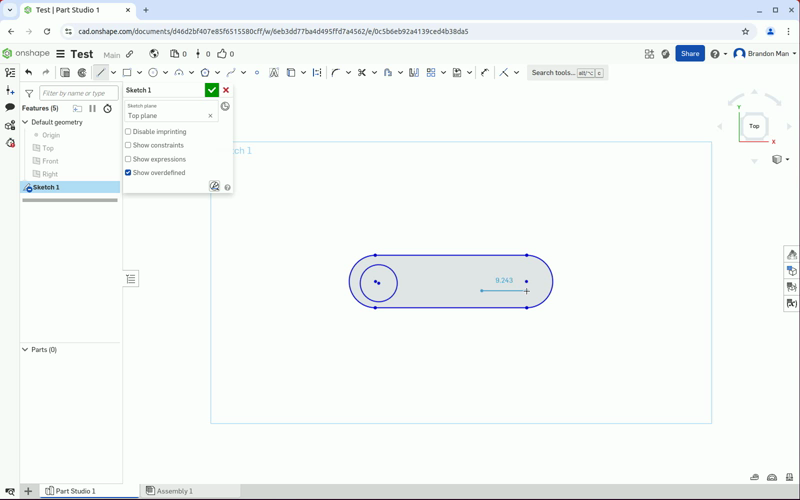
key(esc)
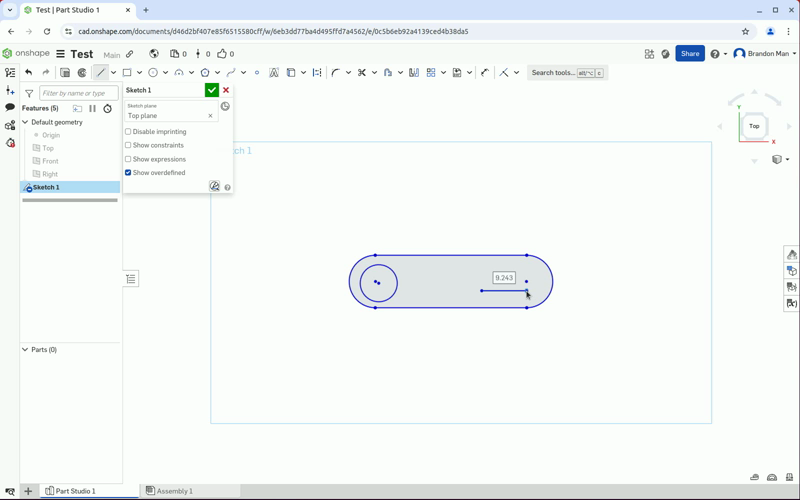
key(a)
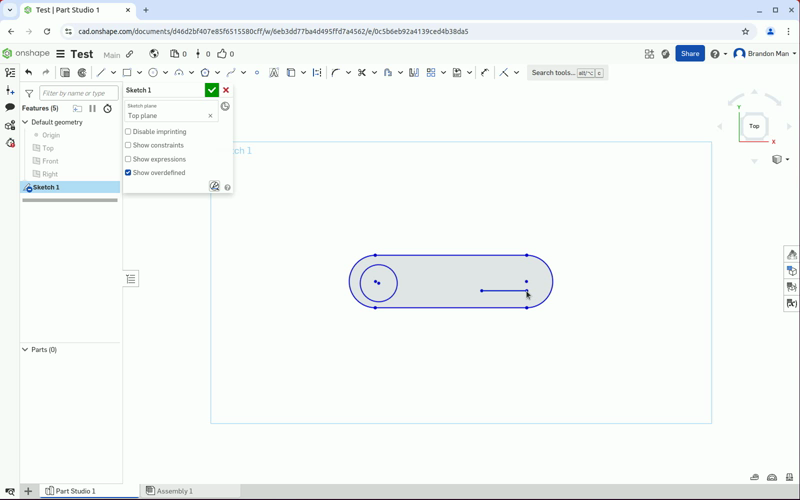
mouse_move(526, 290)
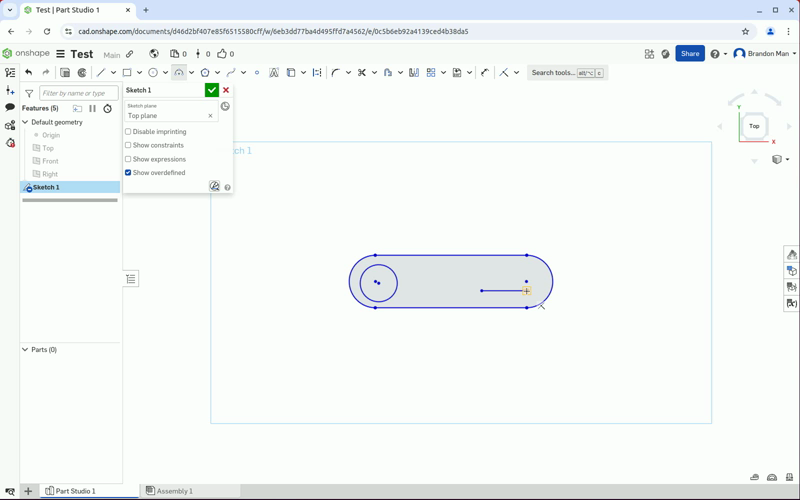
click(526, 290)
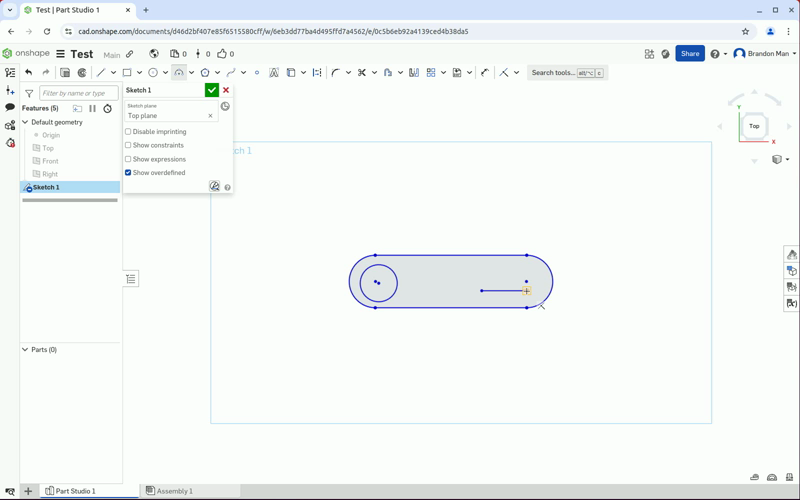
key_down(shift)
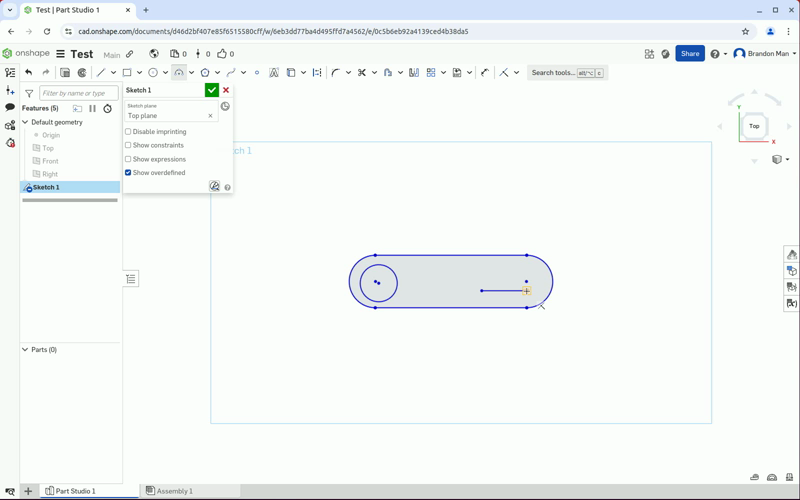
mouse_move(528, 273)
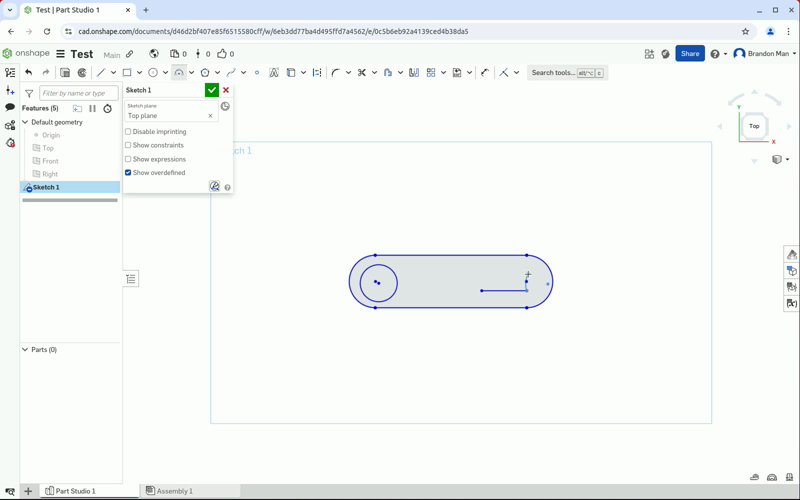
click(528, 273)
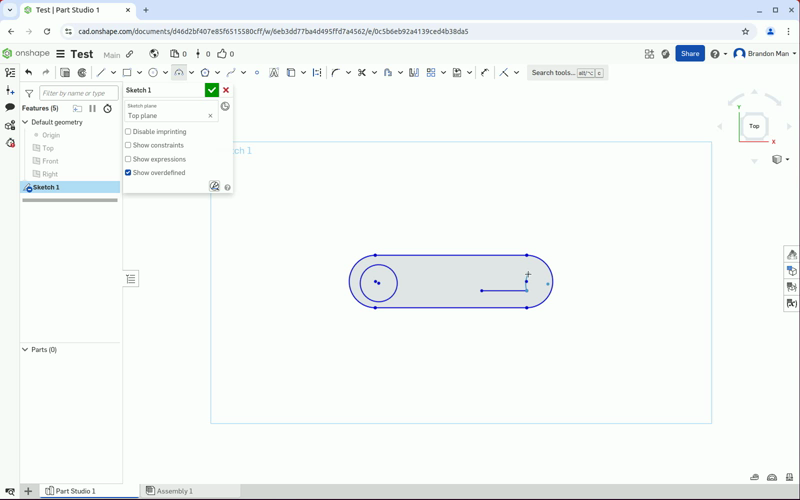
mouse_move(536, 283)
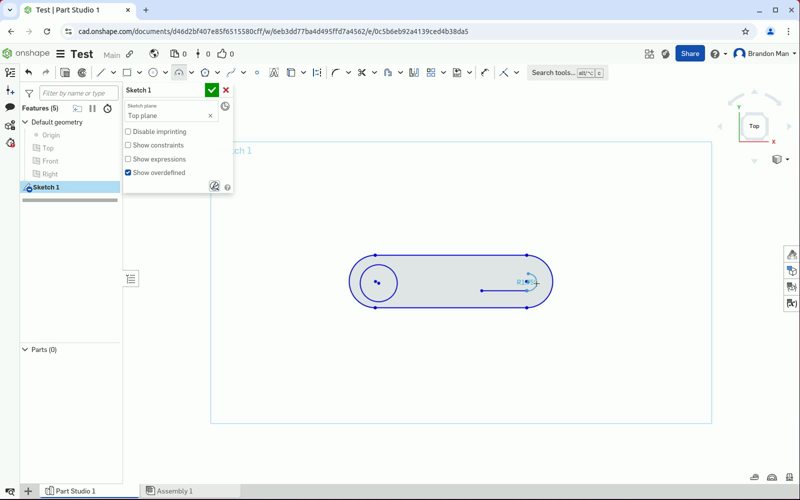
click(536, 283)
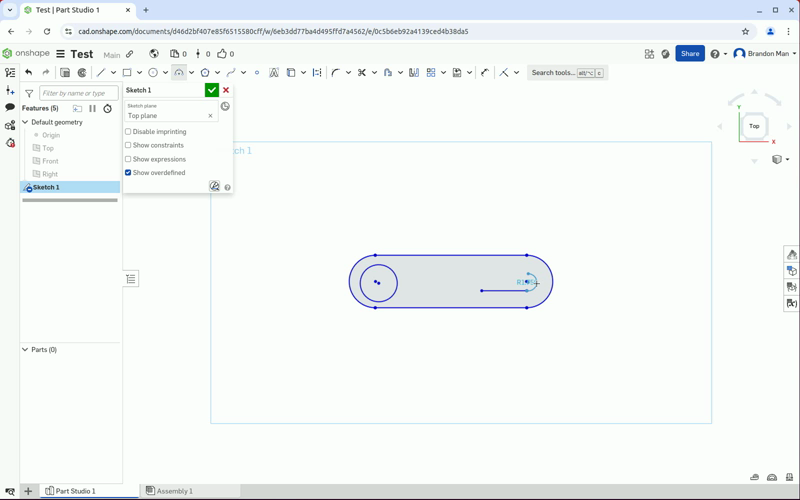
key_up(shift)
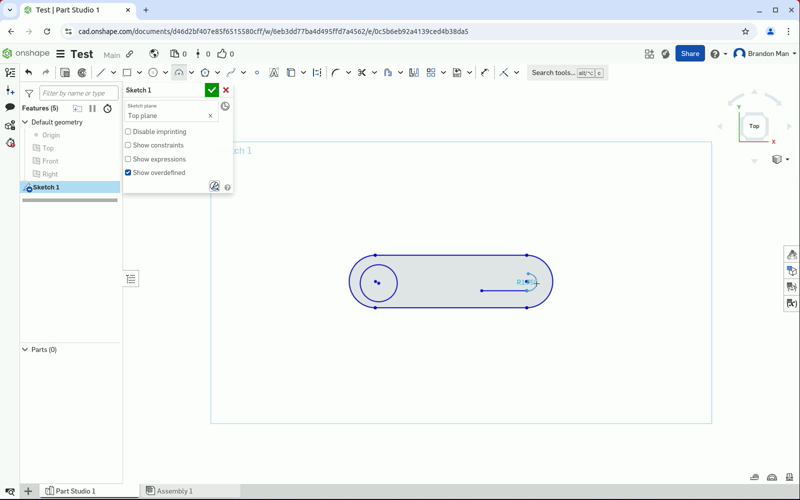
key(esc)
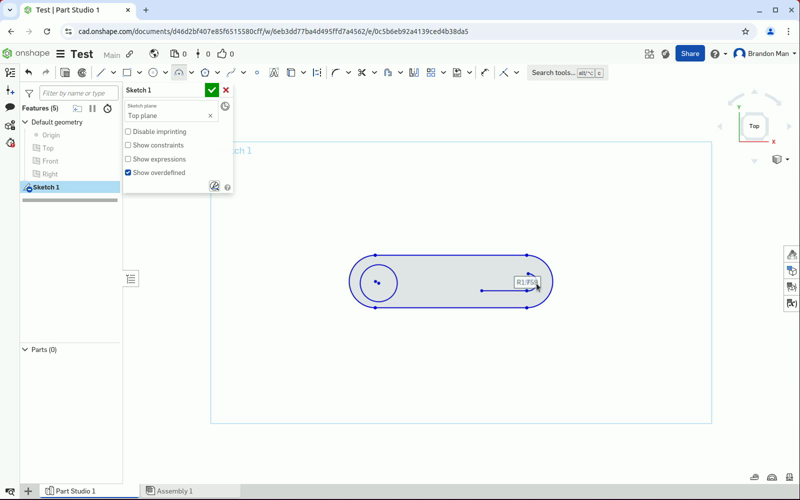
key(l)
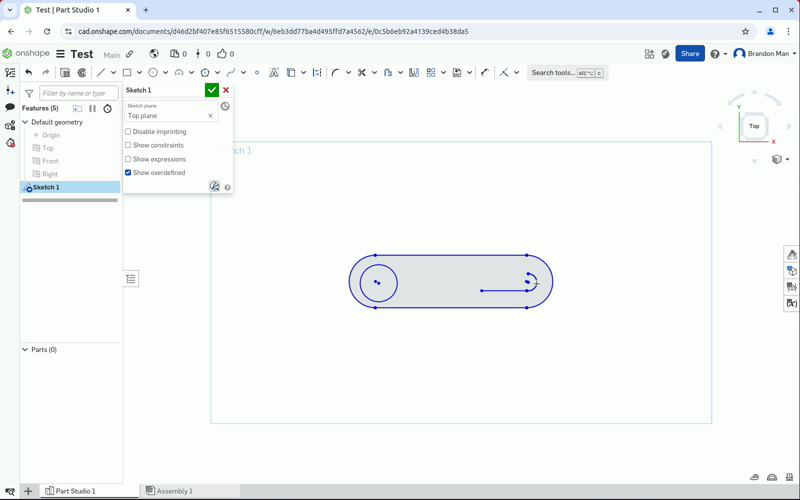
mouse_move(528, 273)
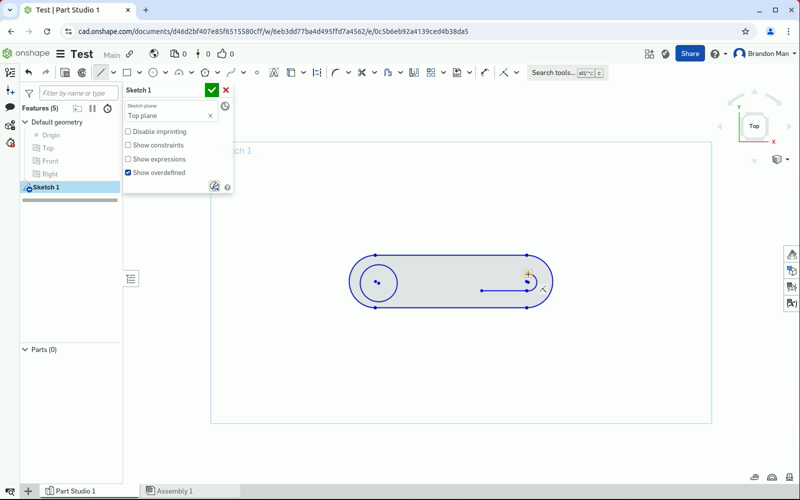
click(528, 273)
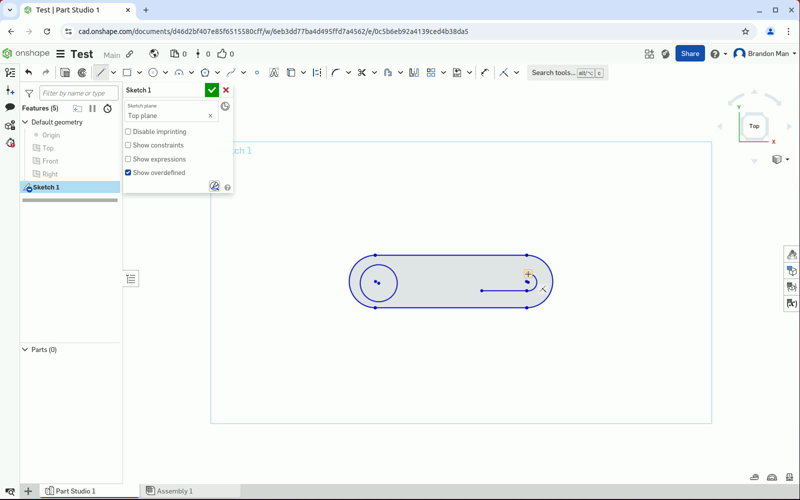
key_down(shift)
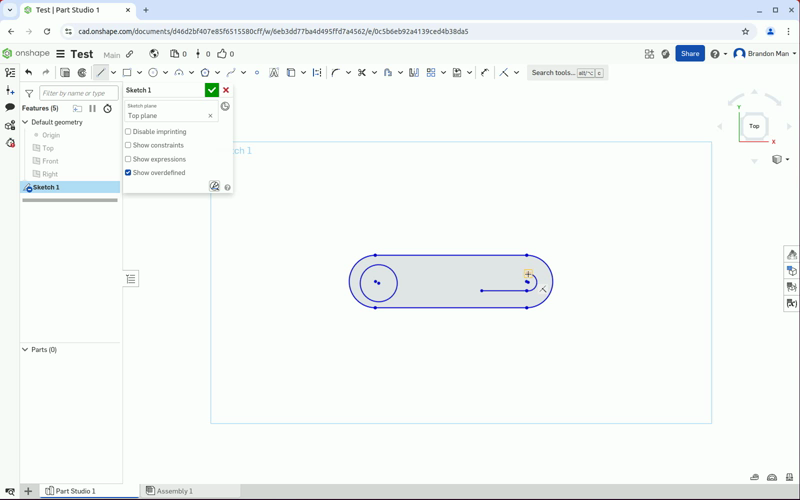
mouse_move(558, 273)
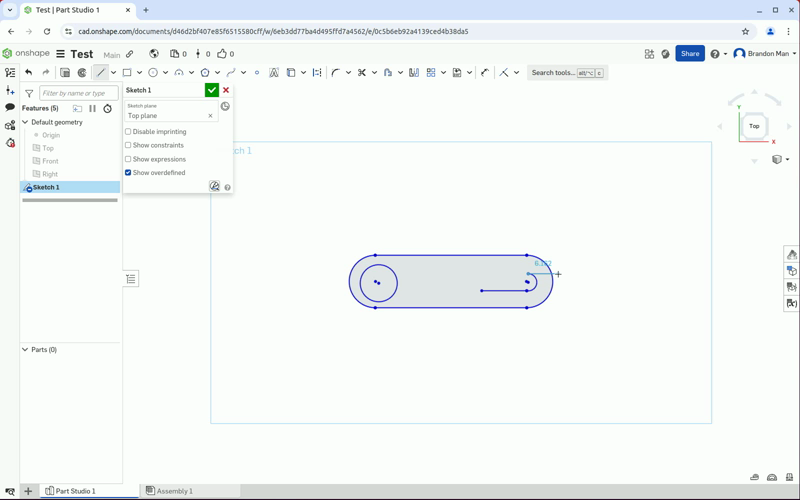
mouse_move(481, 273)
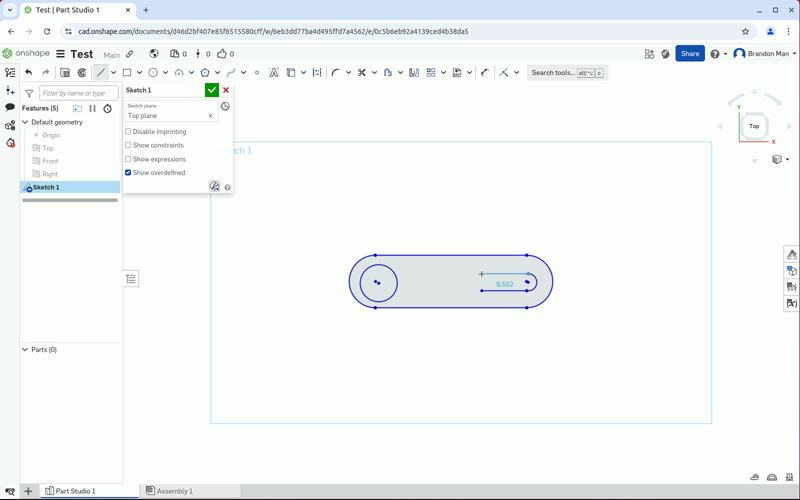
click(481, 273)
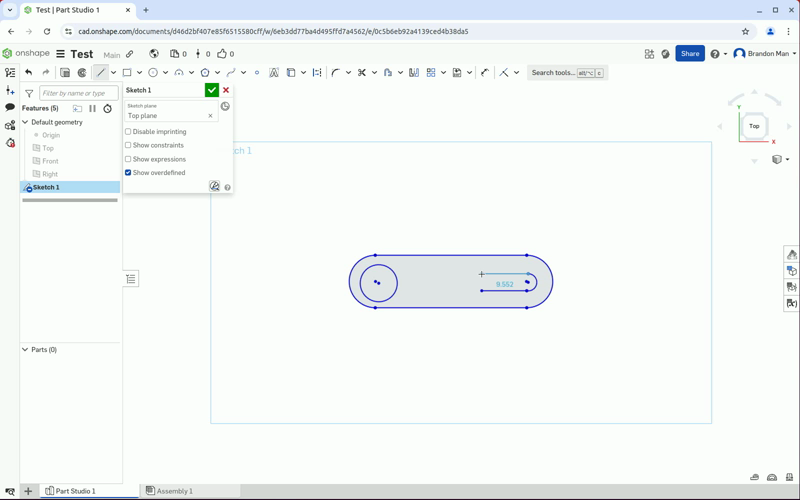
key_up(shift)
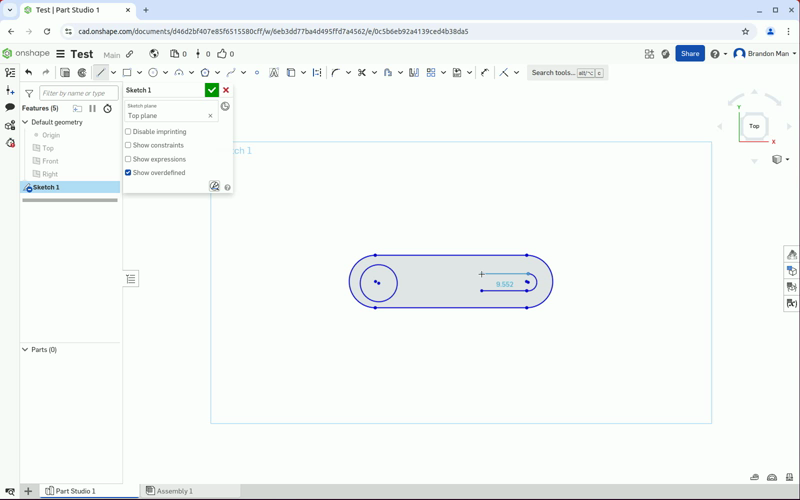
key(esc)
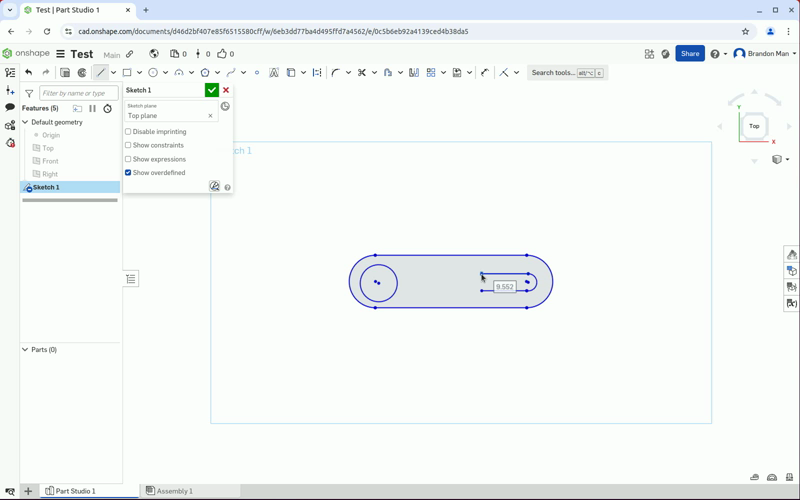
key(a)
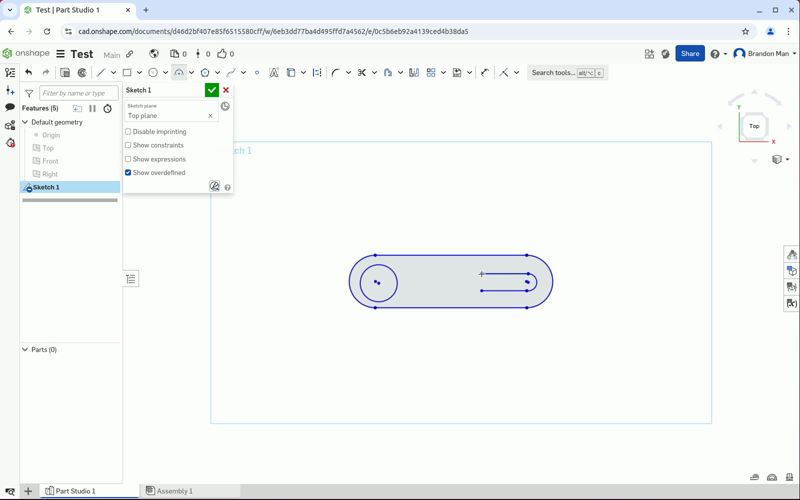
mouse_move(481, 273)
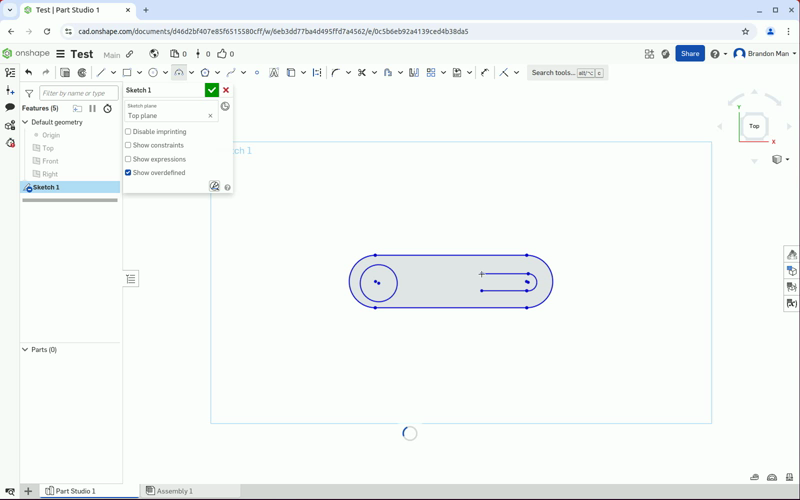
click(481, 273)
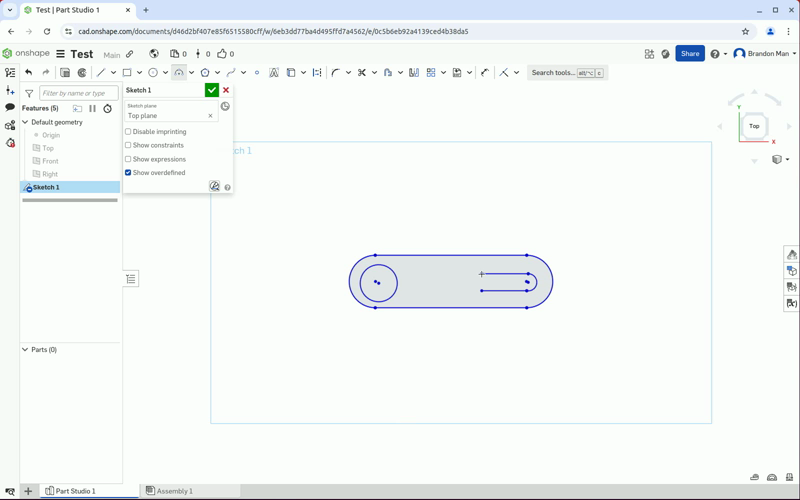
mouse_move(481, 290)
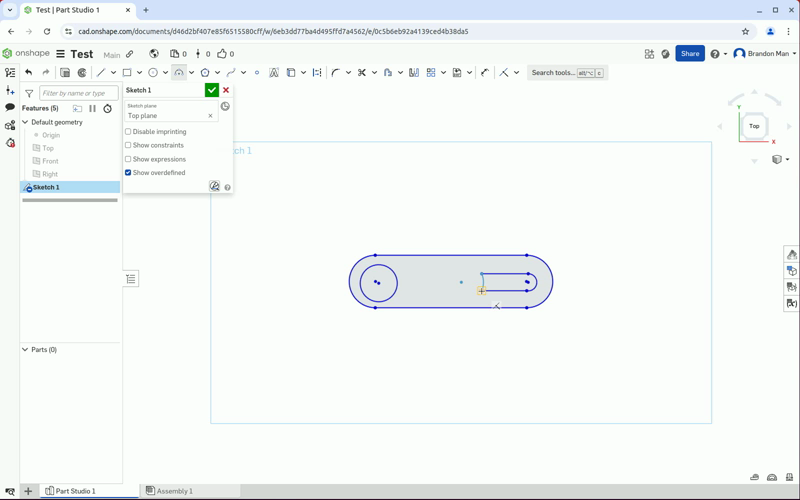
click(481, 290)
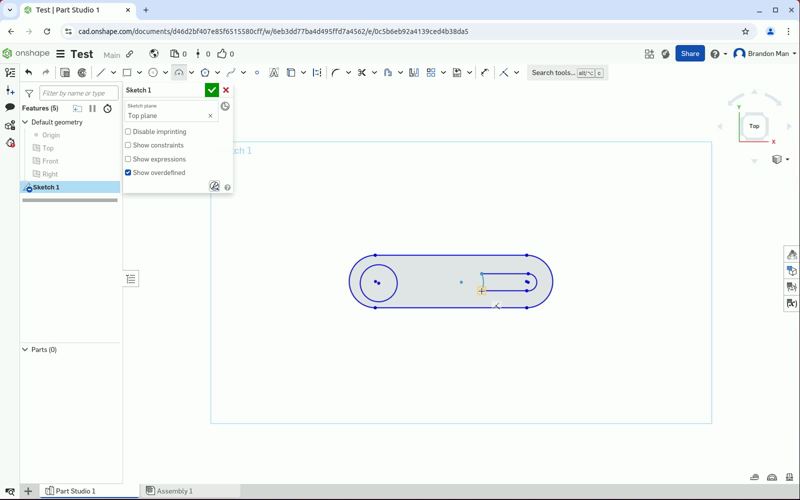
key_down(shift)
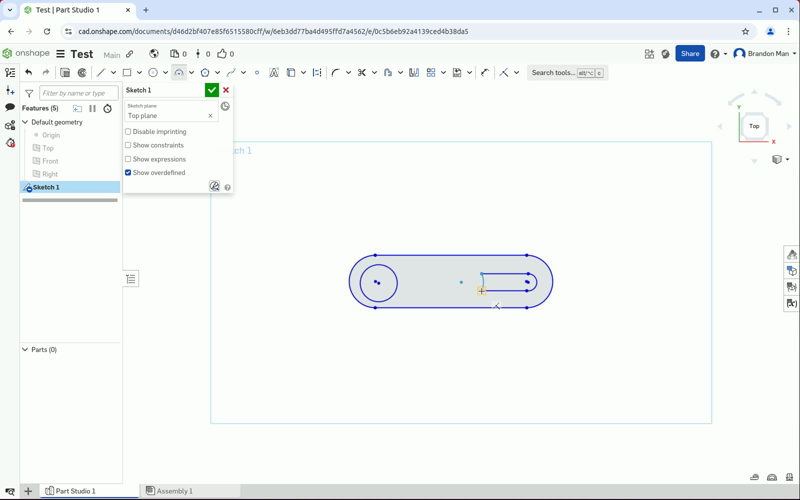
mouse_move(473, 282)
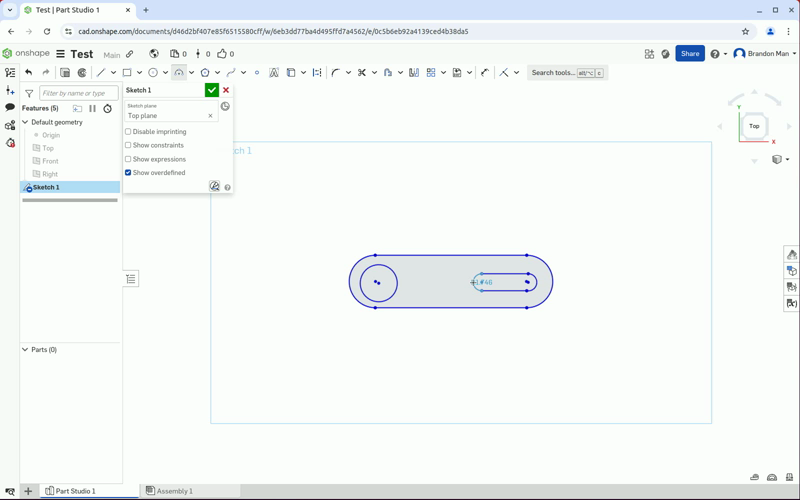
click(473, 282)
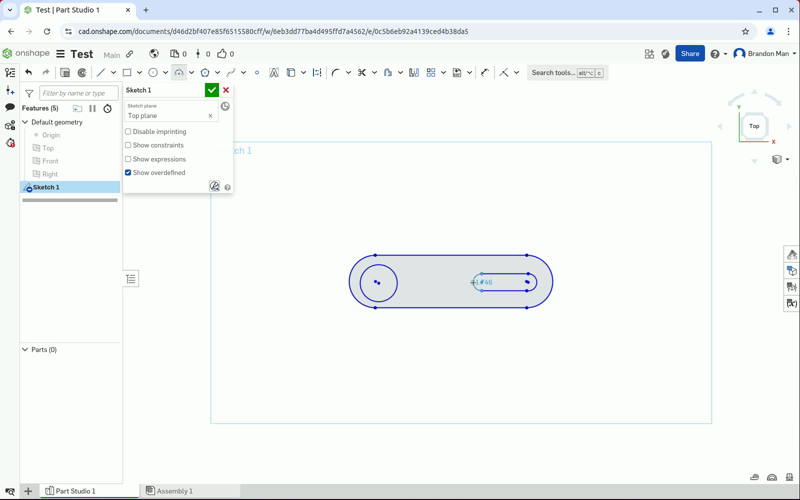
key_up(shift)
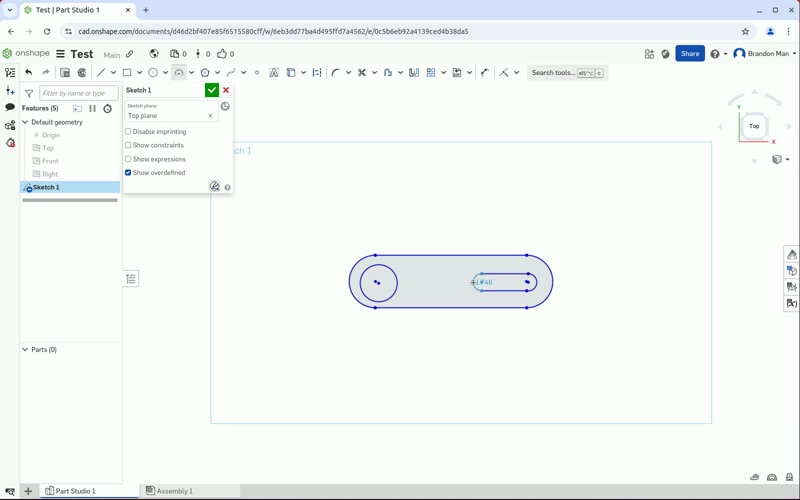
key(esc)
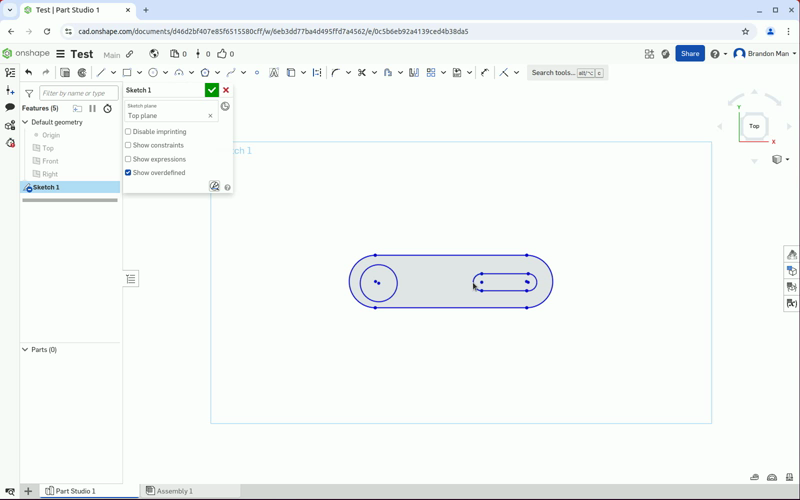
mouse_move(486, 299)
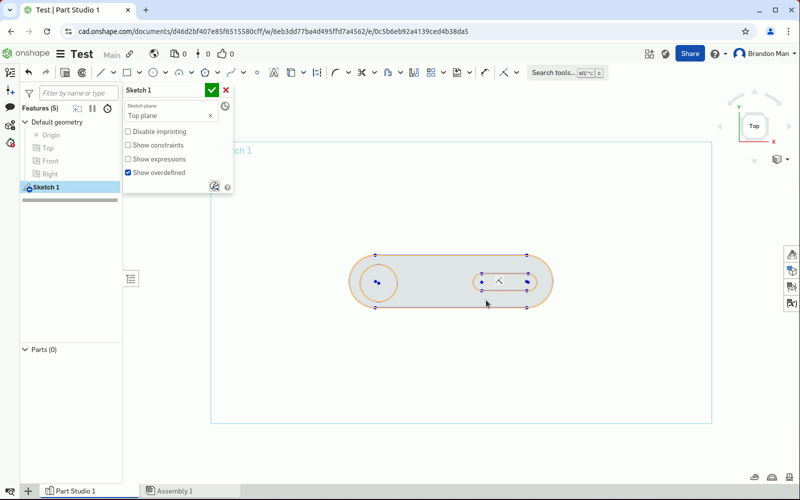
click(486, 299)
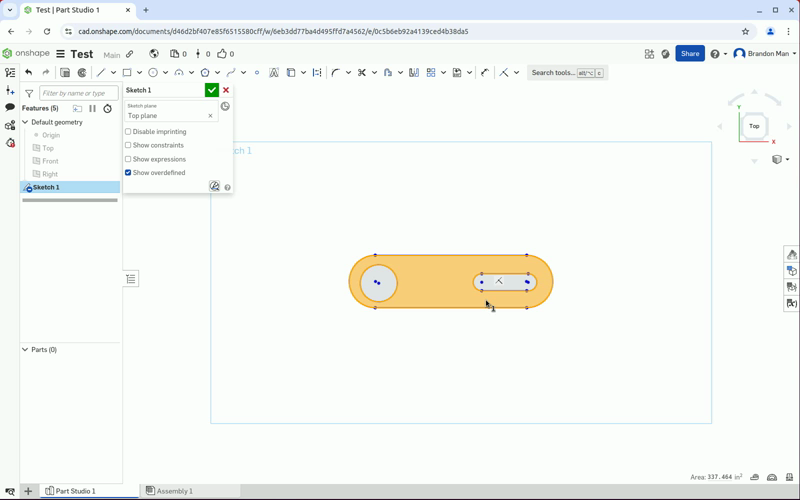
mouse_move(73, 352)
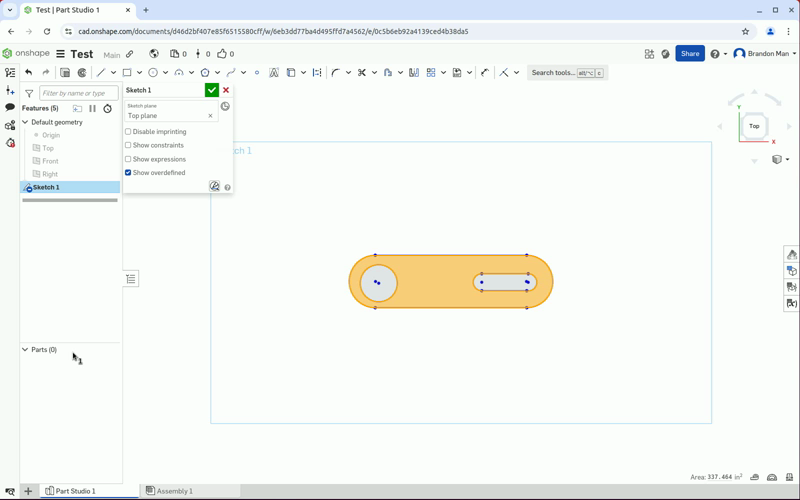
key(shift+y)
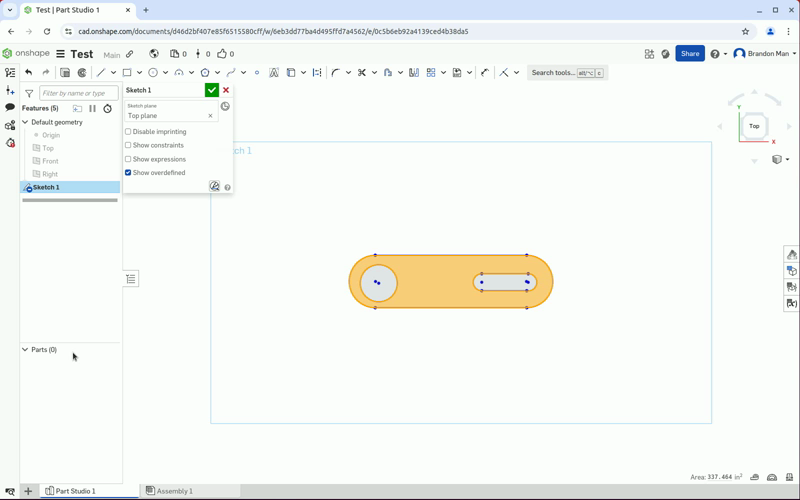
key(shift+e)
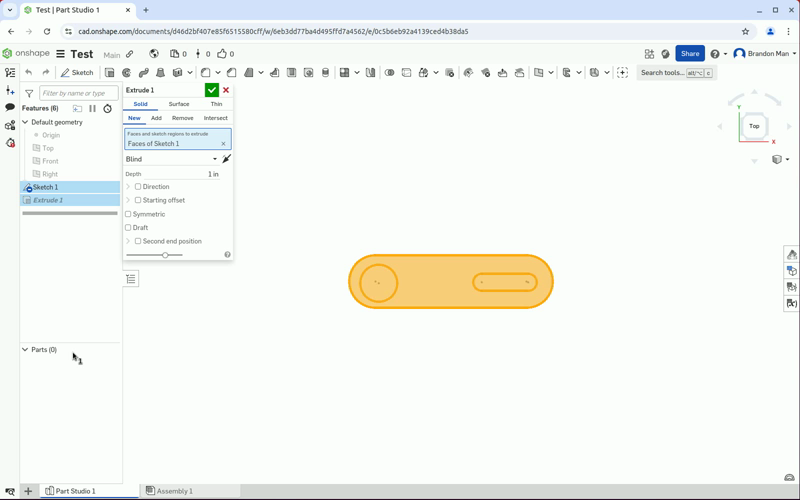
mouse_move(143, 106)
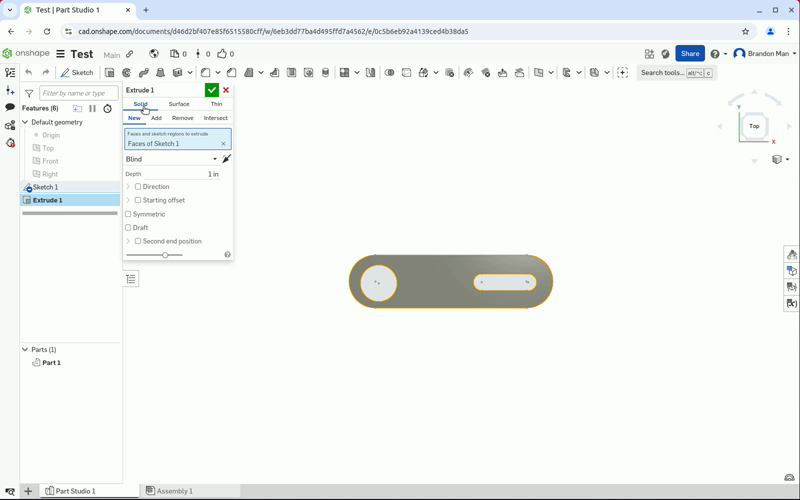
click(143, 106)
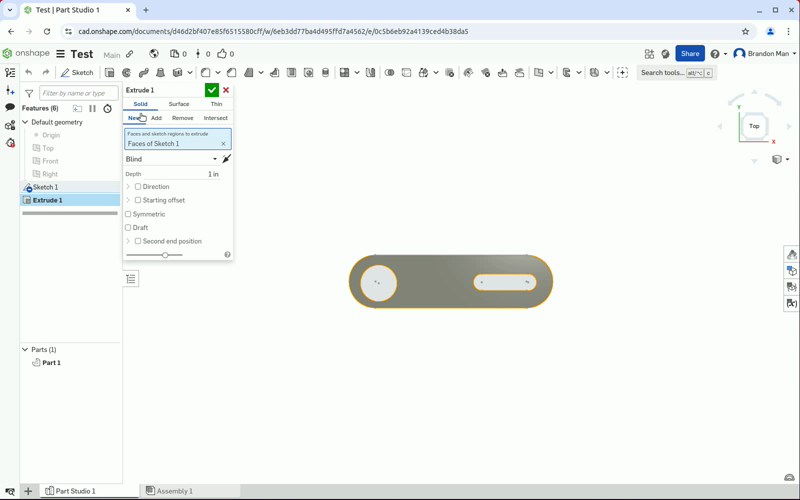
mouse_move(137, 120)
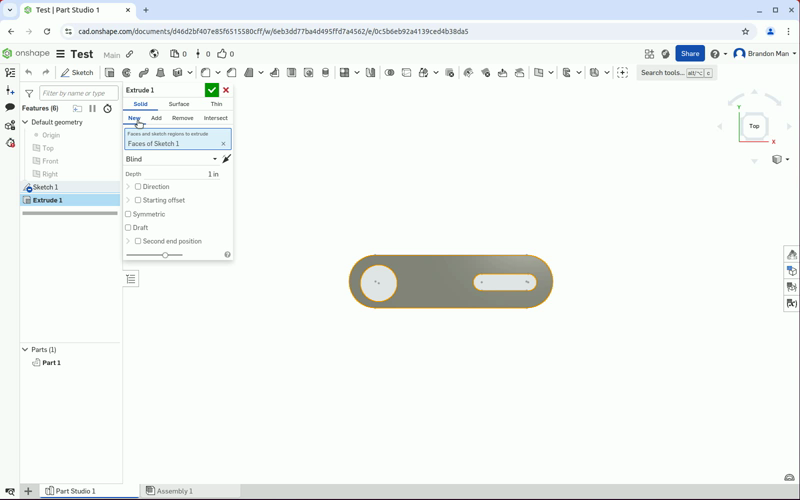
click(137, 120)
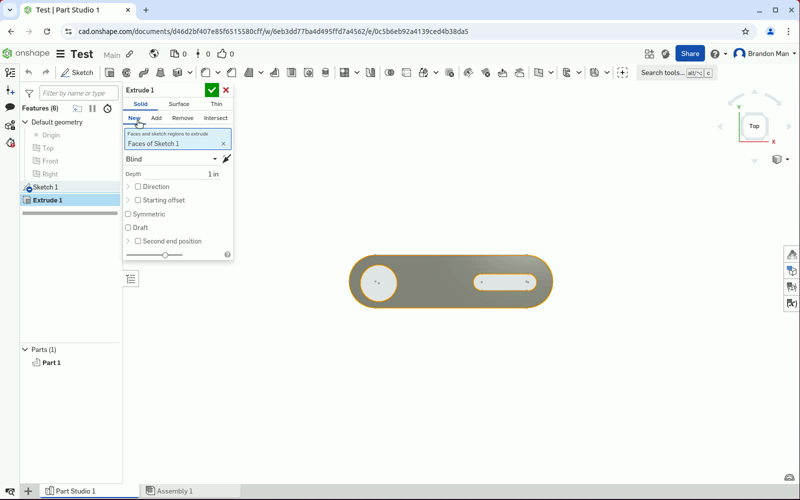
key(tab, 4)
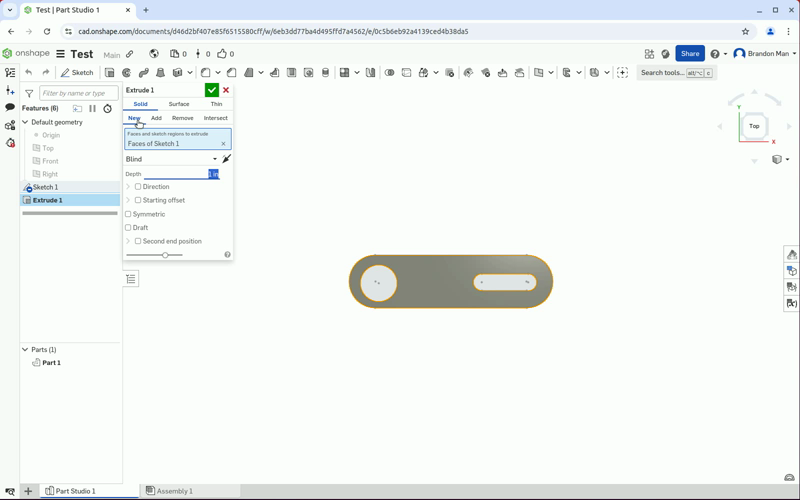
text(8.906)
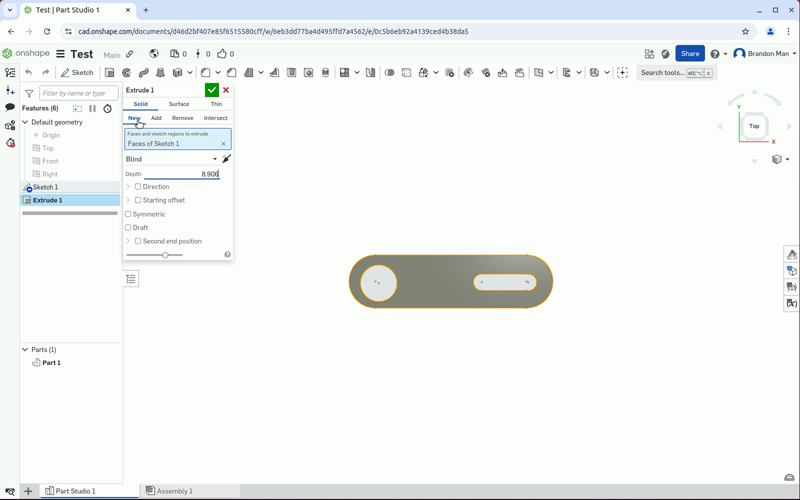
key(enter)
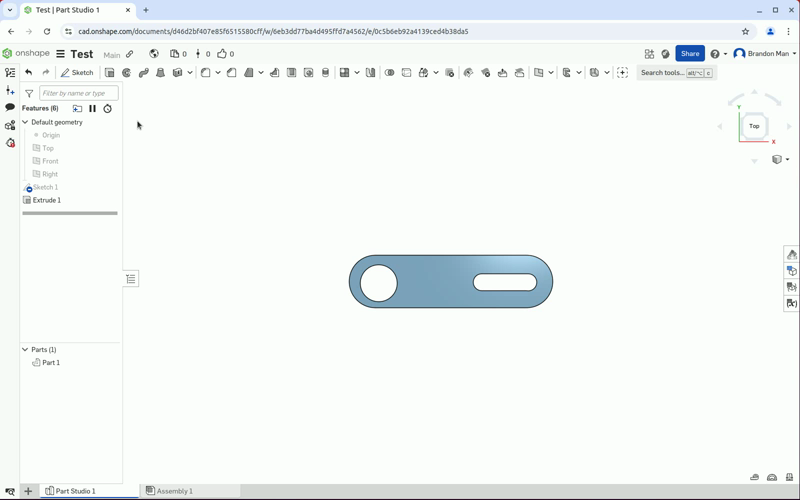
key(shift+h)
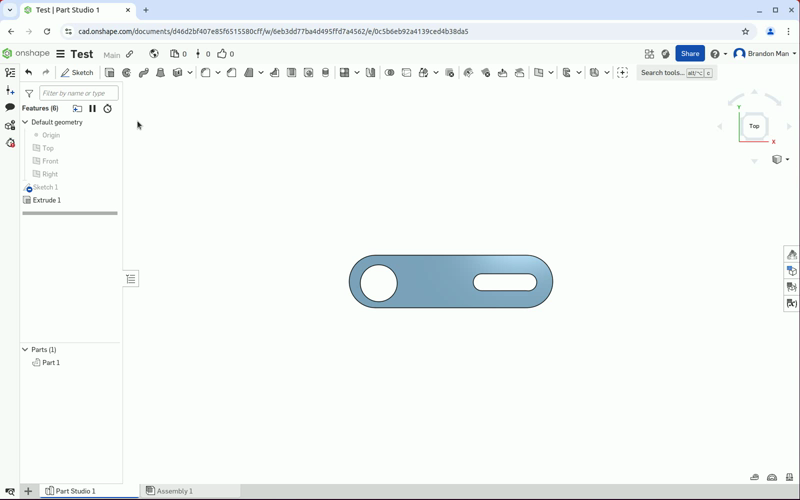
key(shift+h)
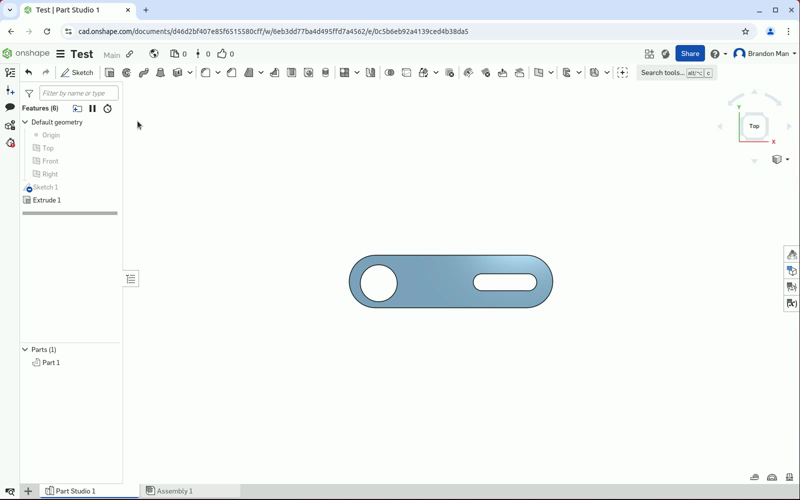
mouse_move(73, 189)
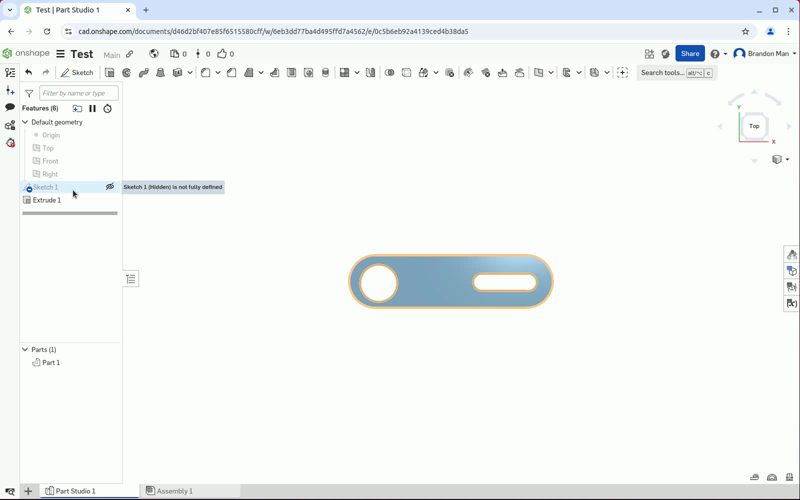
click(73, 189)
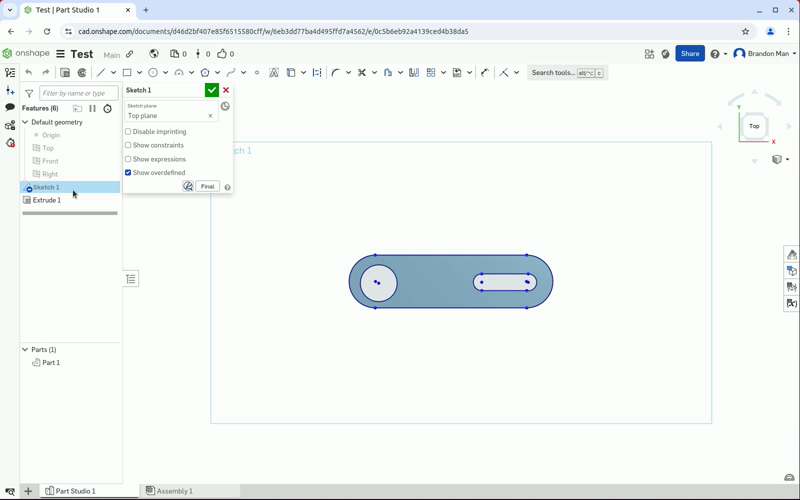
mouse_move(229, 92)
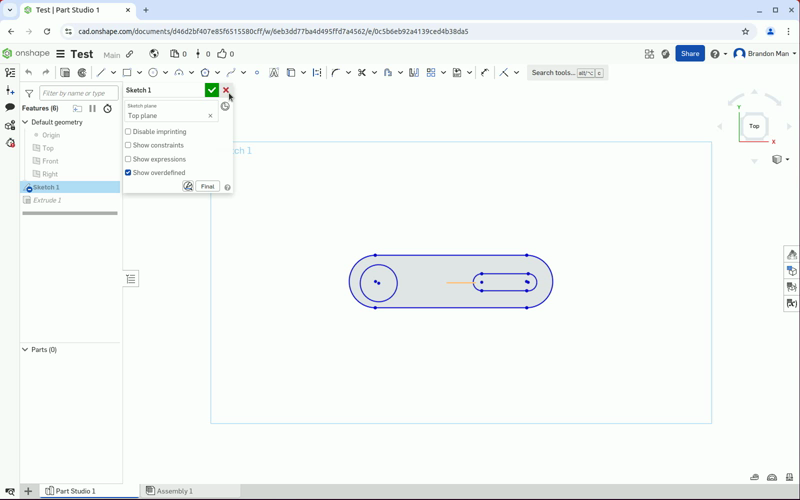
click(229, 92)
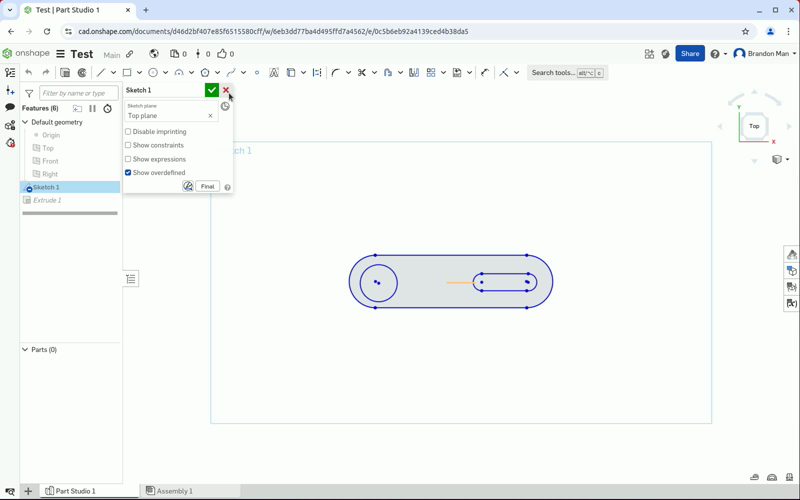
key(shift+s)
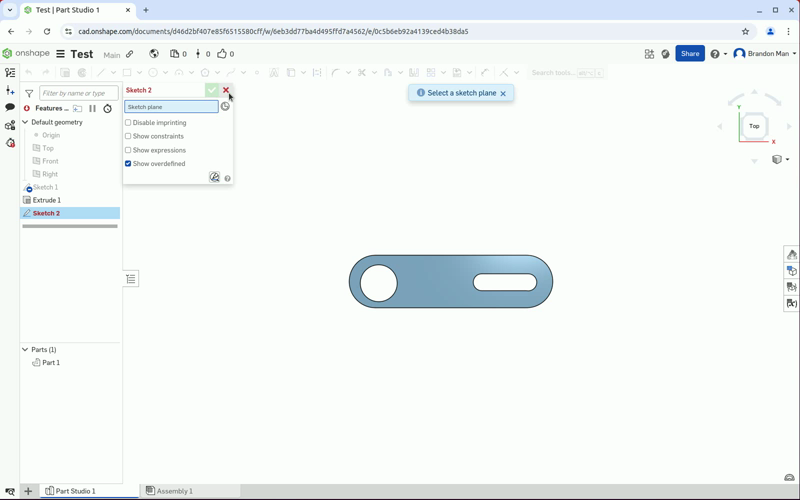
mouse_move(73, 150)
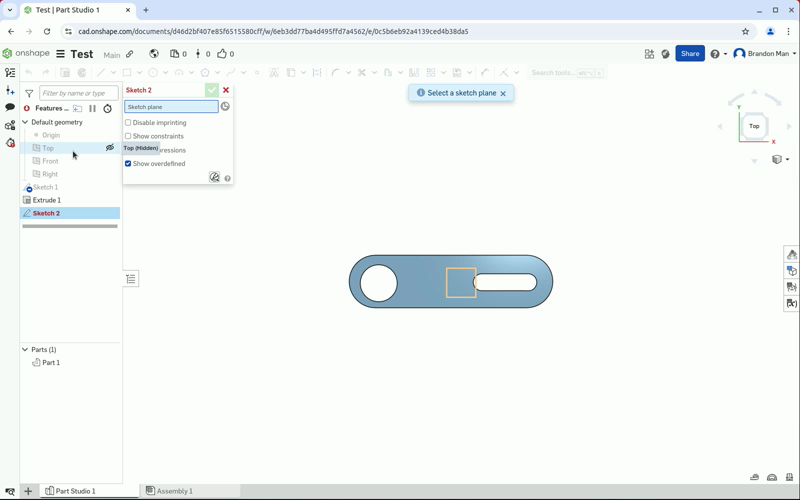
click(73, 150)
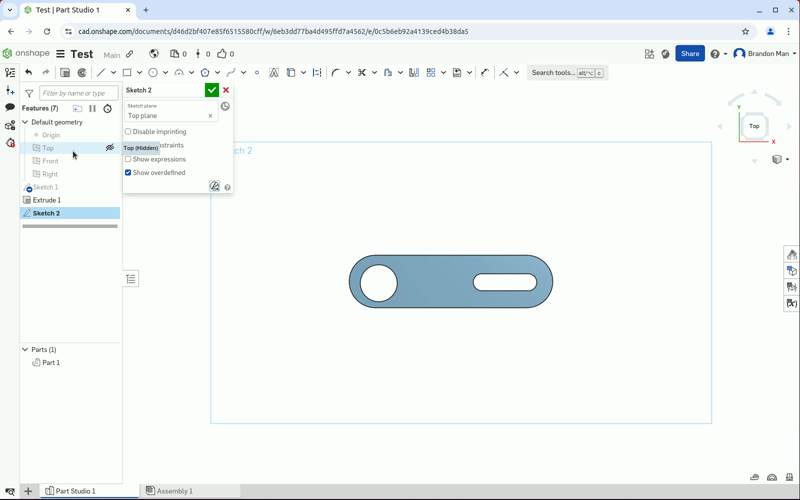
mouse_move(73, 352)
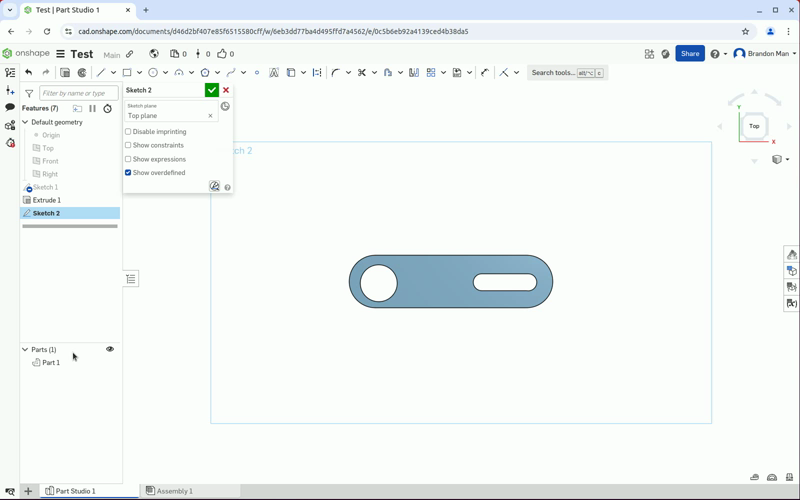
key(y)
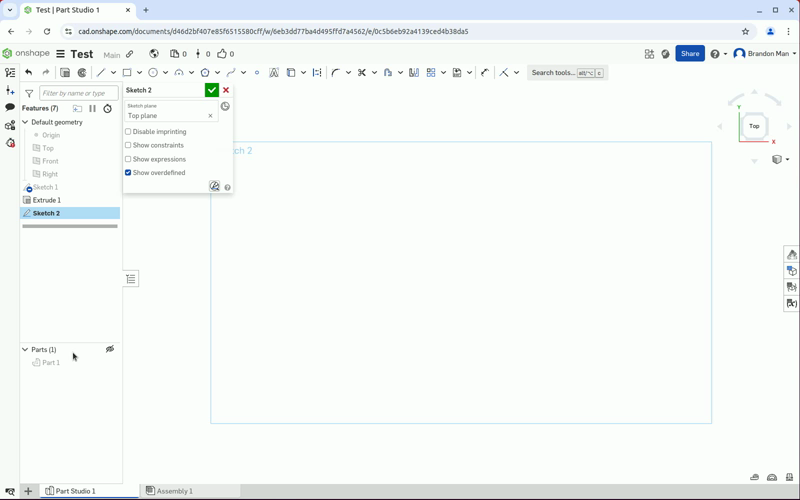
key(c)
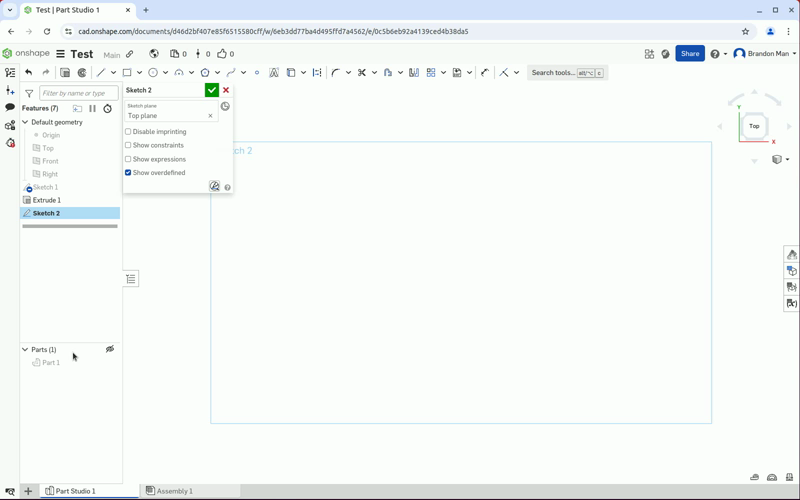
key_down(shift)
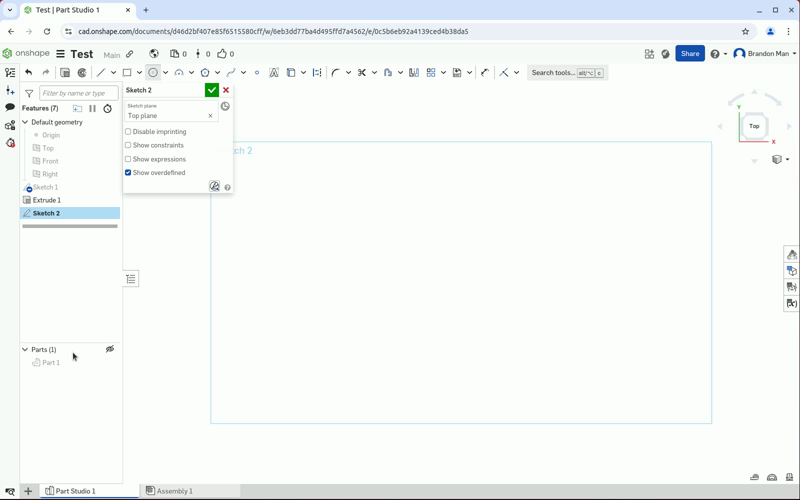
mouse_move(435, 282)
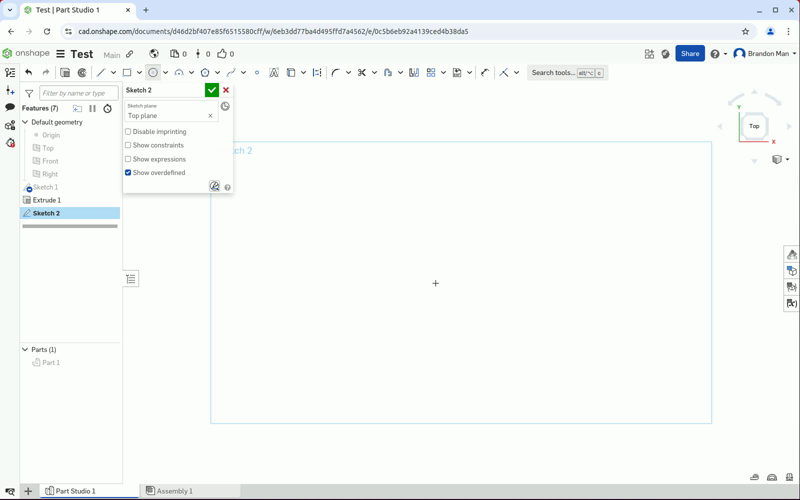
click(435, 282)
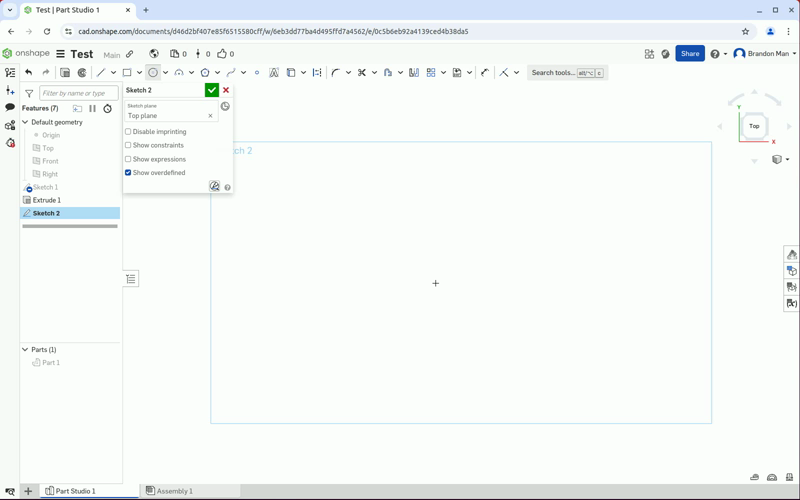
key_up(shift)
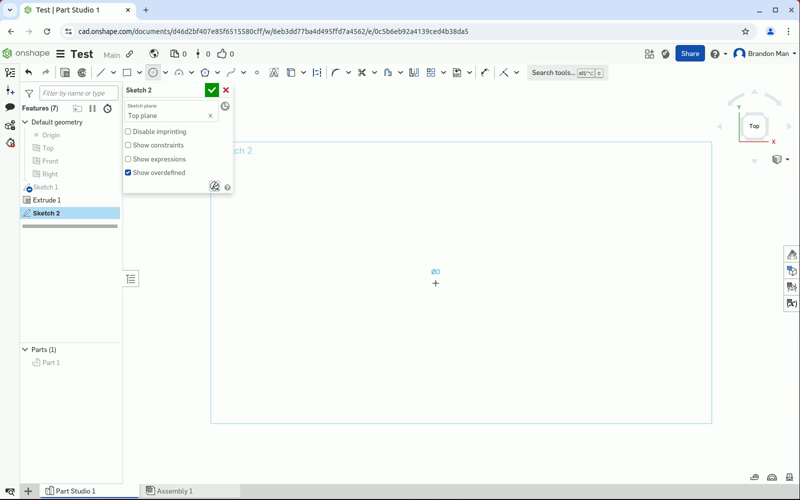
mouse_move(467, 282)
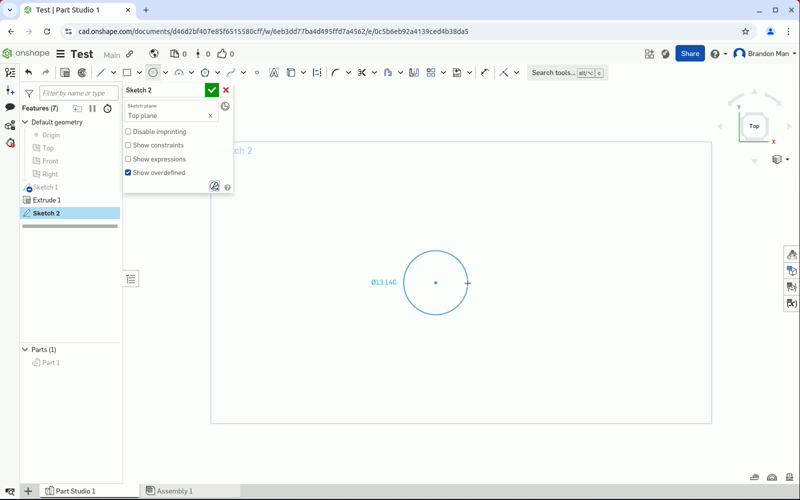
click(467, 282)
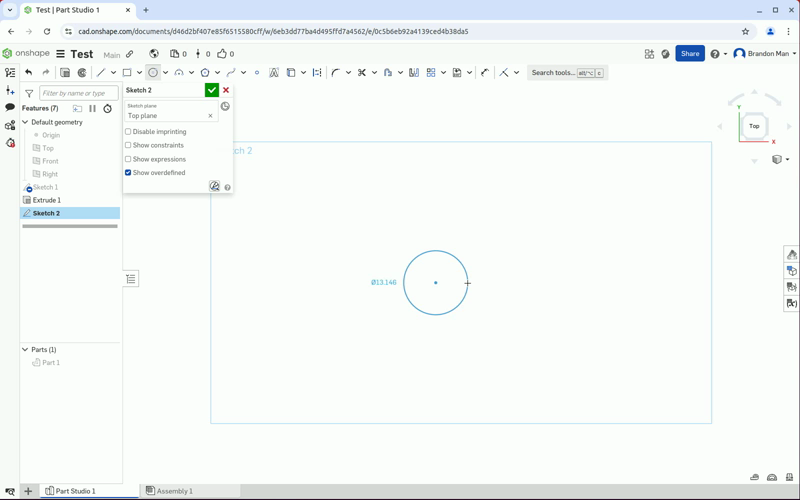
key(esc)
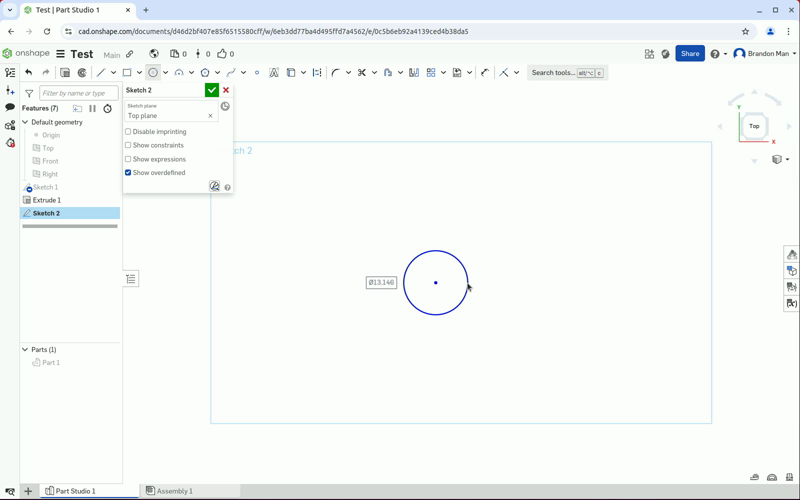
mouse_move(411, 266)
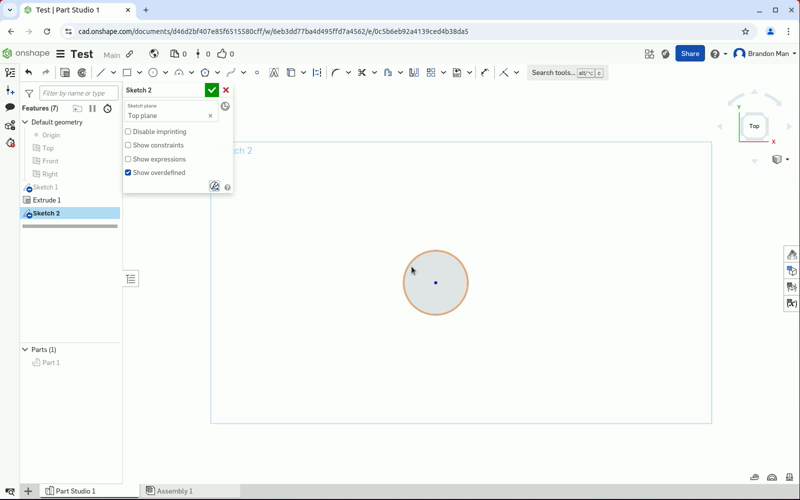
click(411, 266)
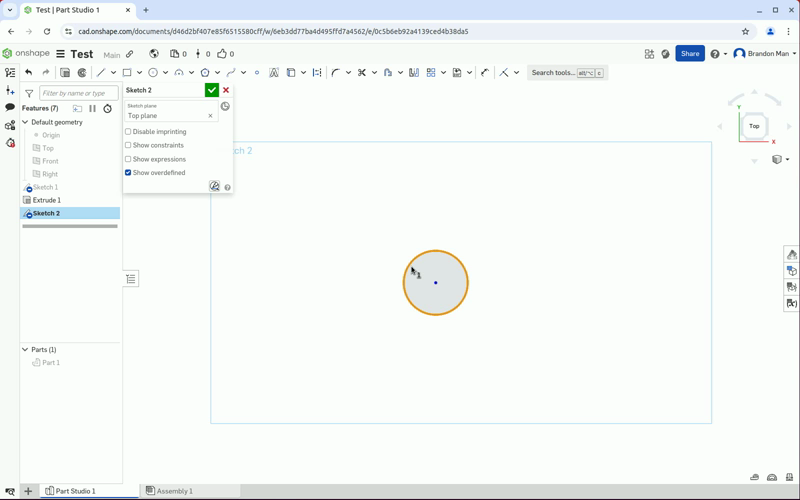
mouse_move(73, 352)
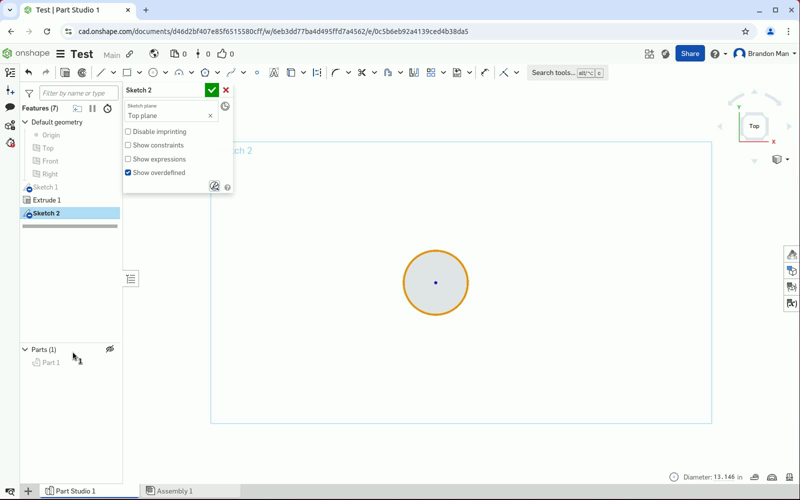
key(shift+y)
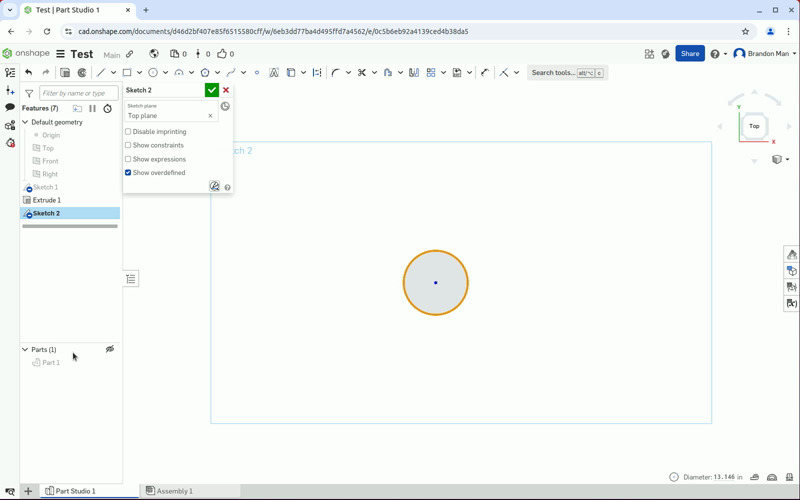
key(shift+e)
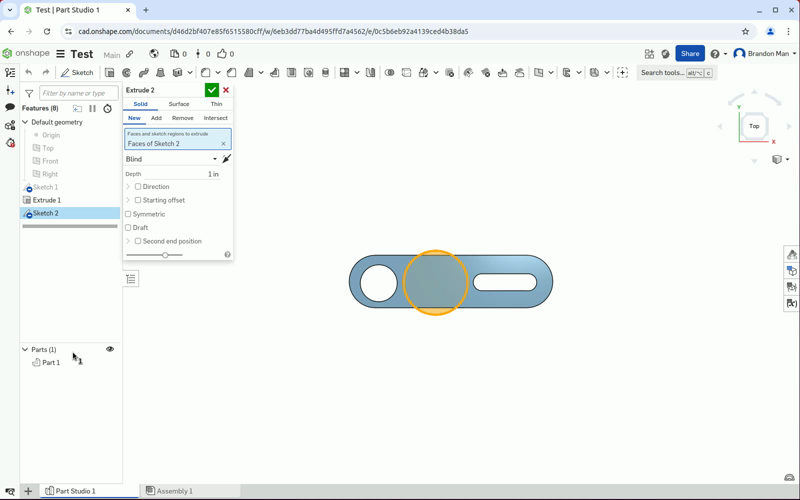
mouse_move(143, 106)
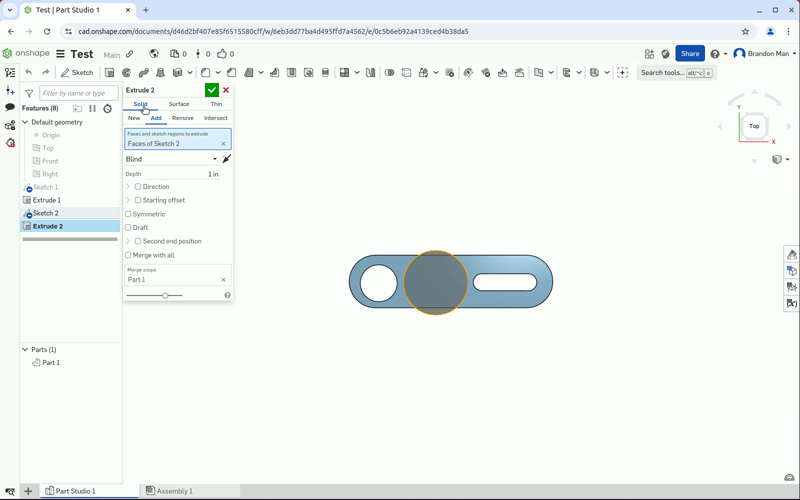
click(143, 106)
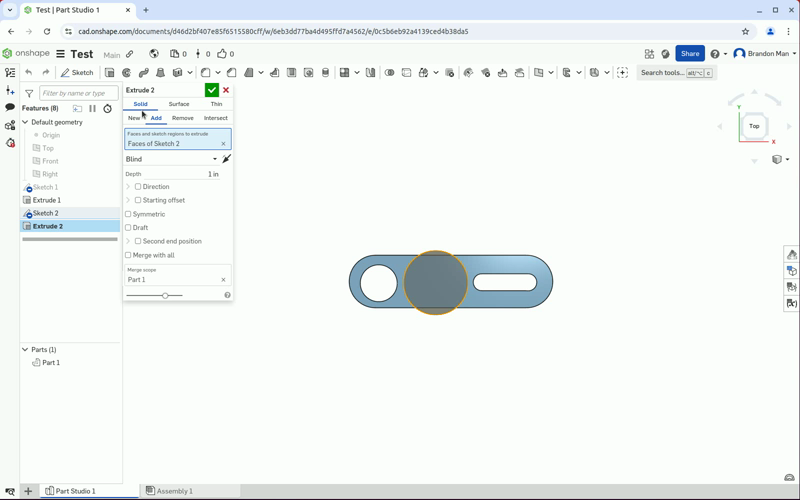
mouse_move(137, 120)
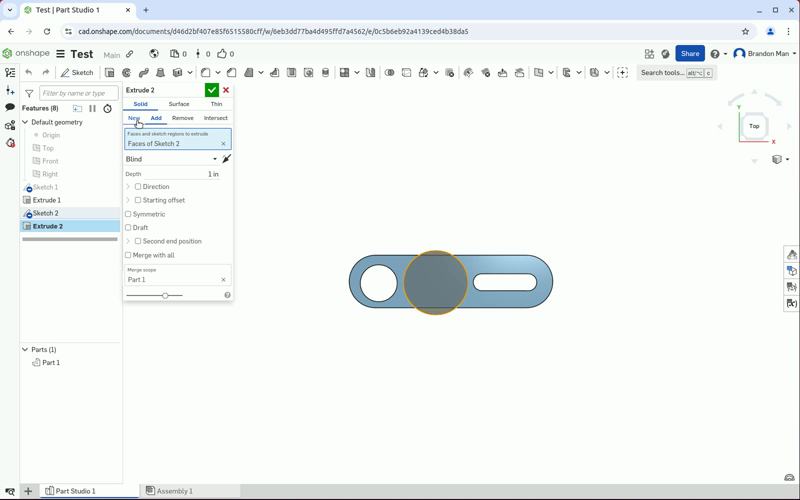
click(137, 120)
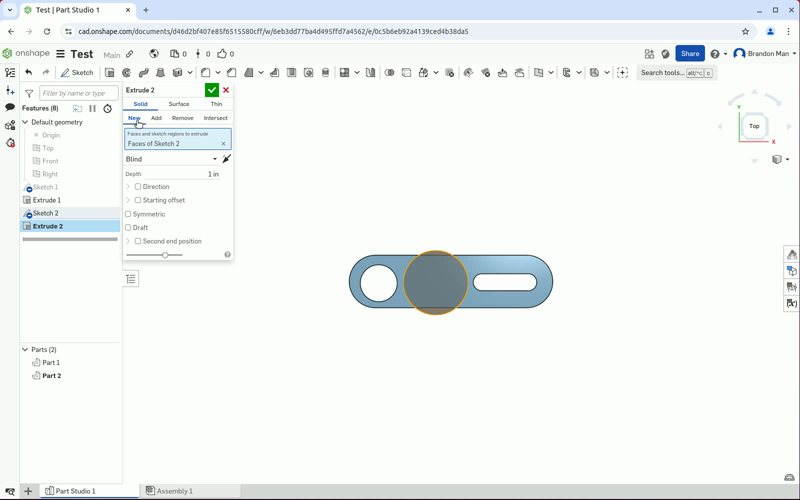
key(tab, 4)
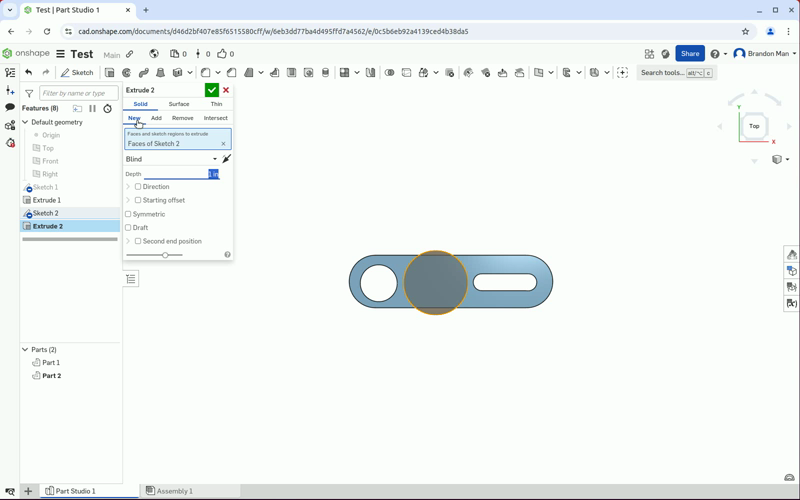
text(22.627)
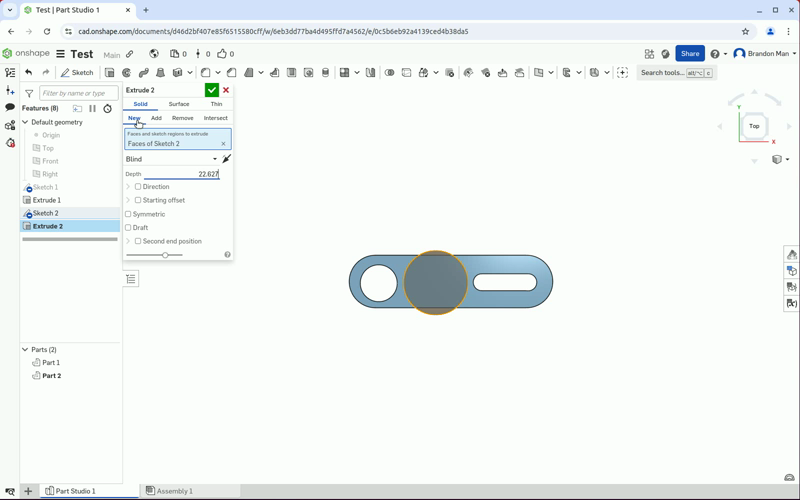
key(enter)
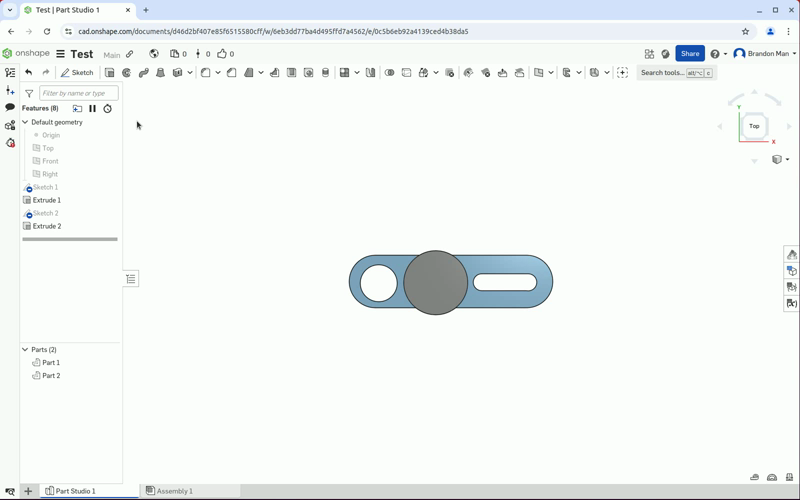
key(shift+h)
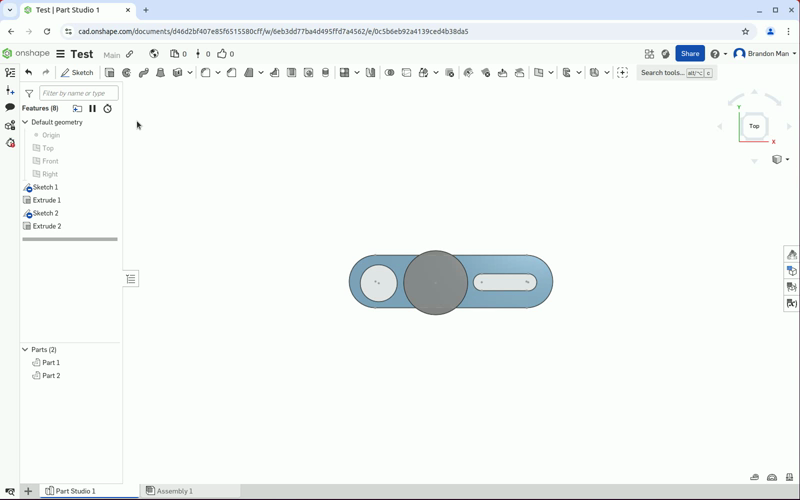
key(shift+h)
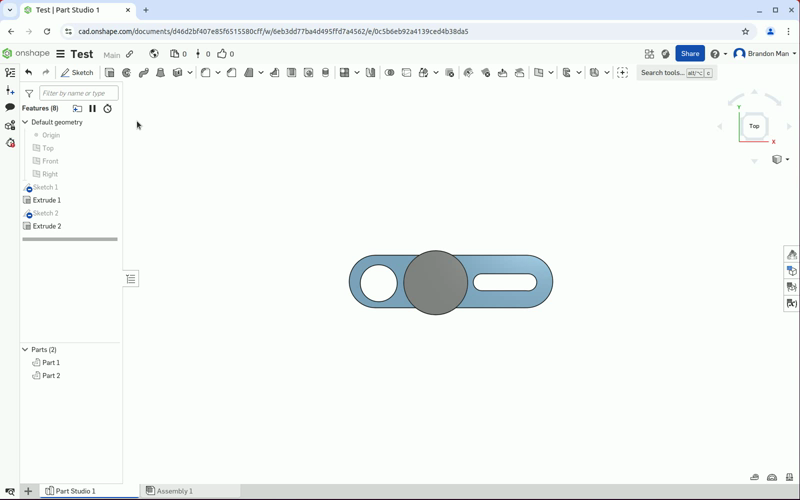
mouse_move(73, 189)
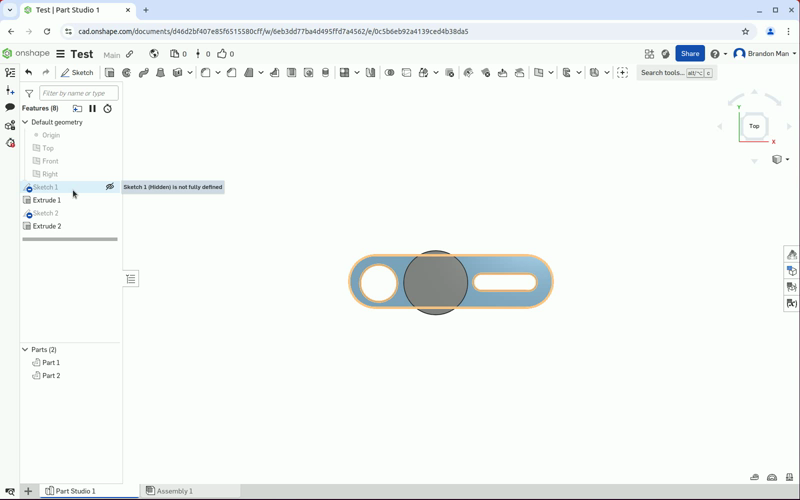
click(73, 189)
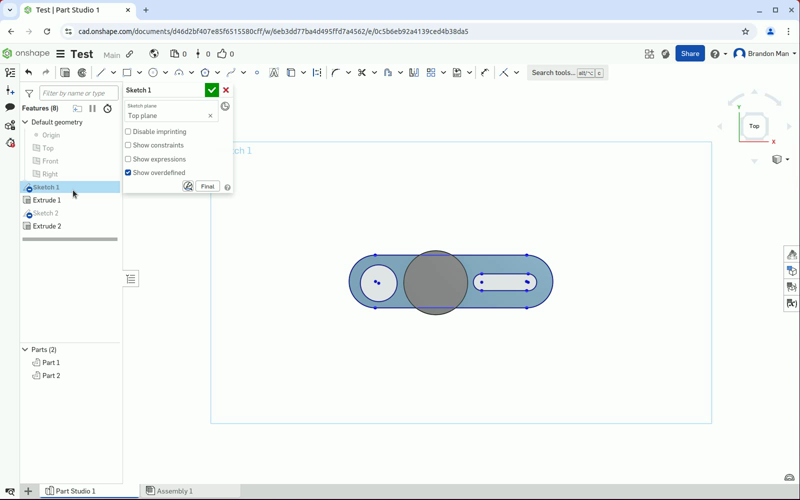
mouse_move(229, 92)
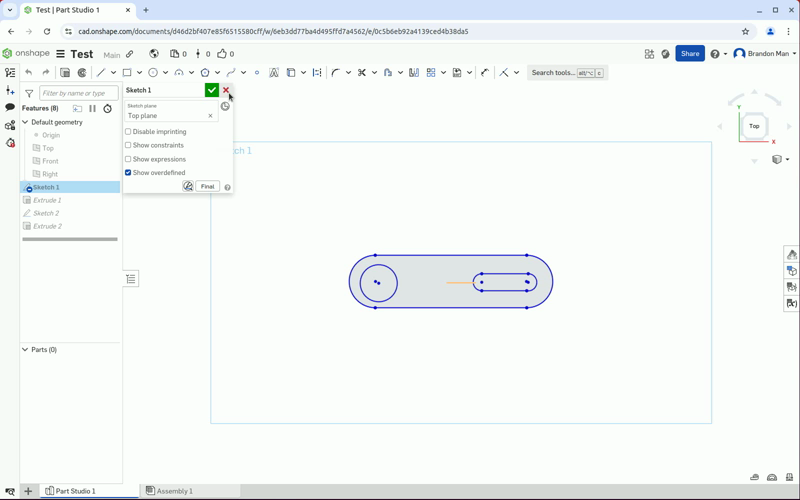
click(229, 92)
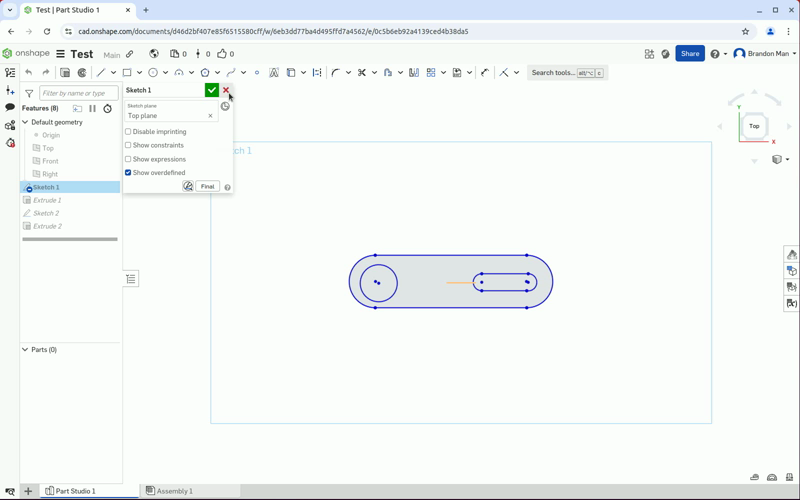
key(shift+s)
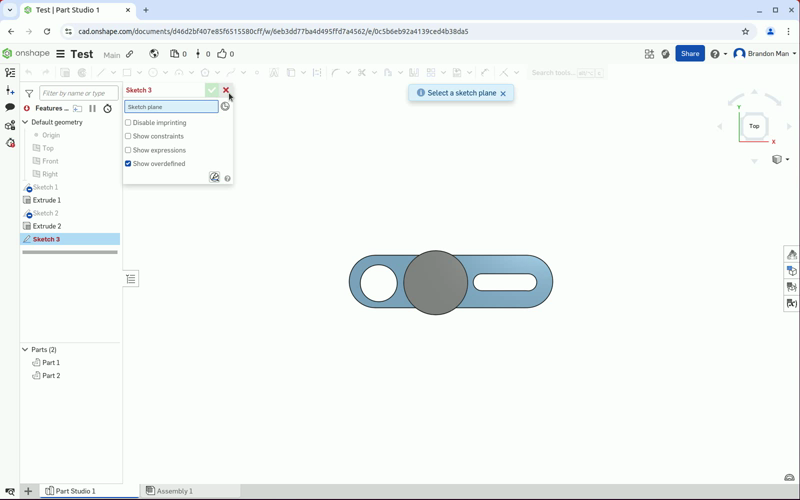
mouse_move(73, 150)
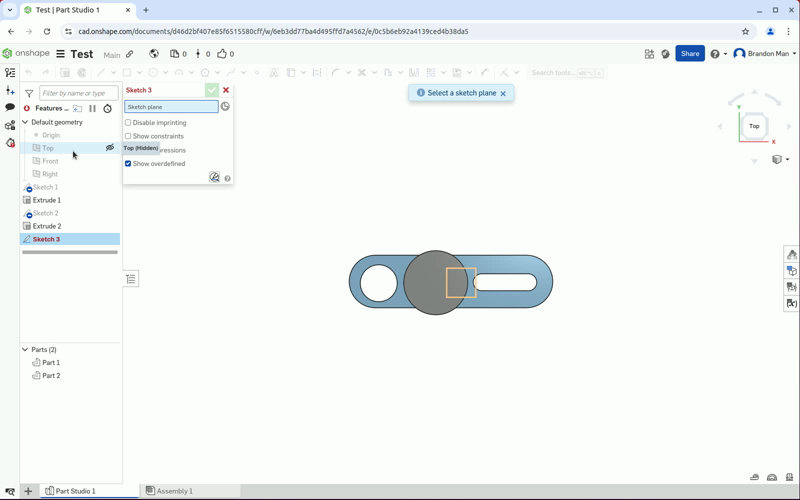
click(73, 150)
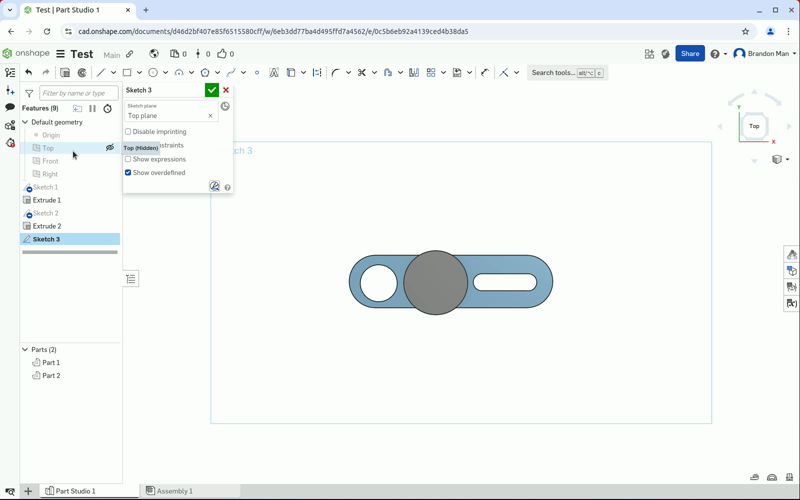
mouse_move(73, 352)
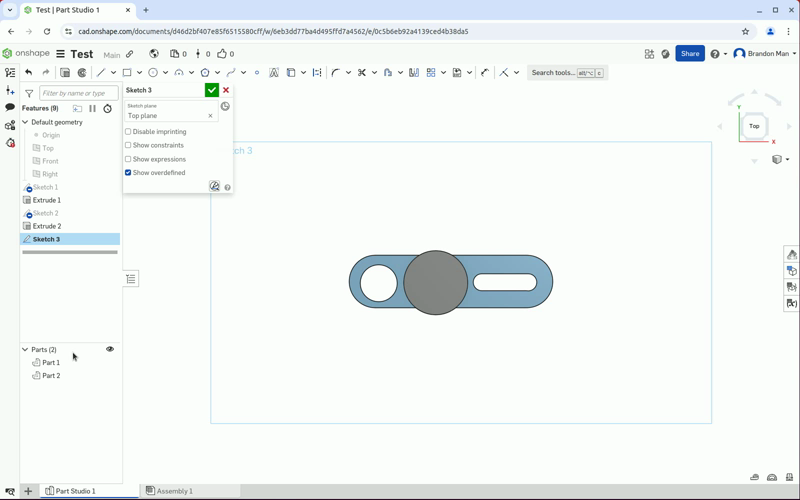
key(y)
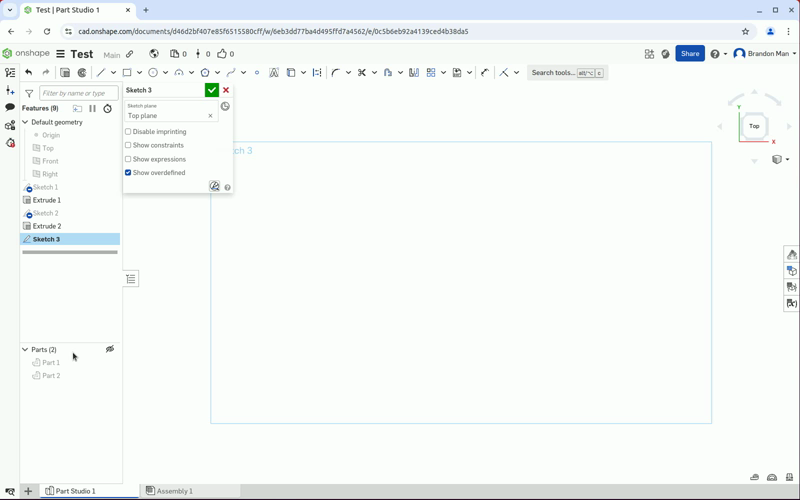
key(c)
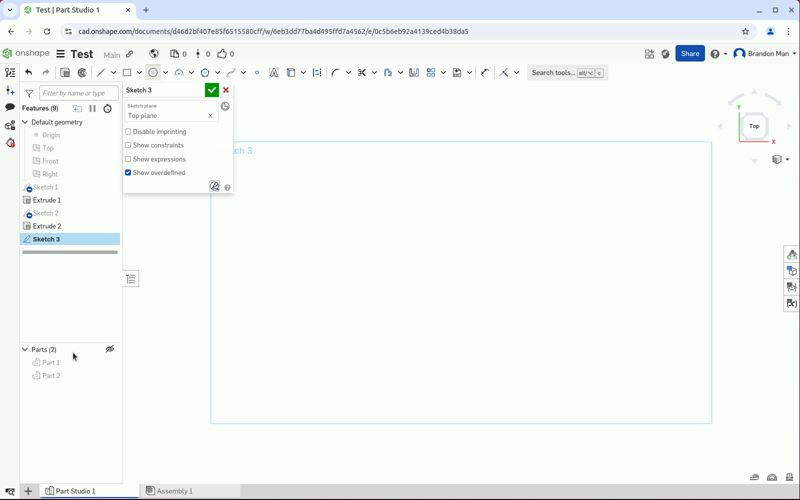
key_down(shift)
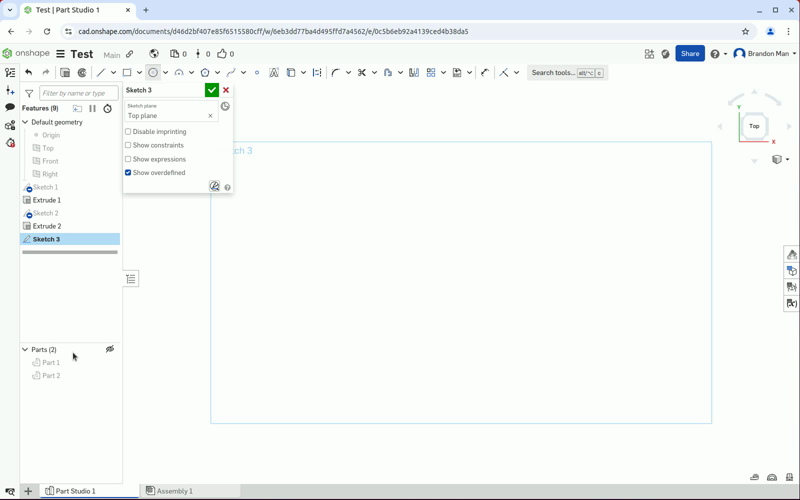
mouse_move(434, 282)
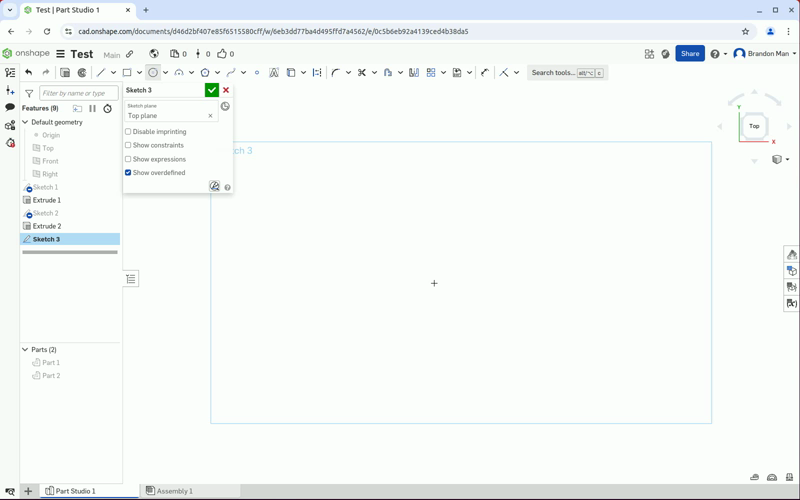
click(434, 282)
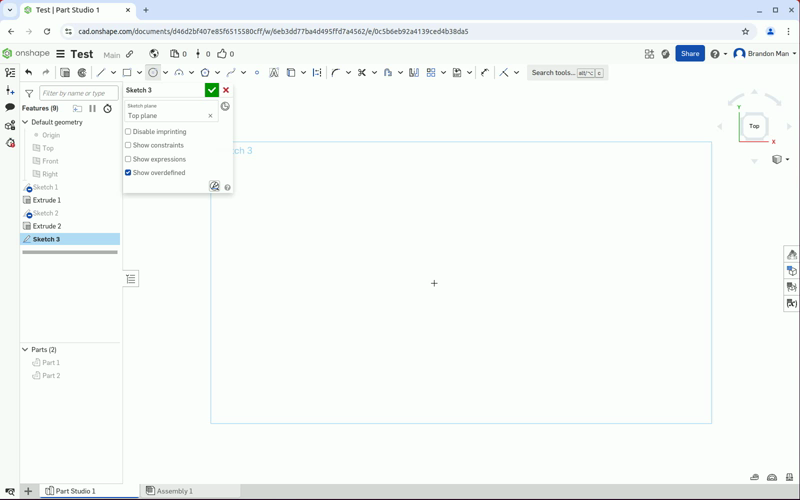
key_up(shift)
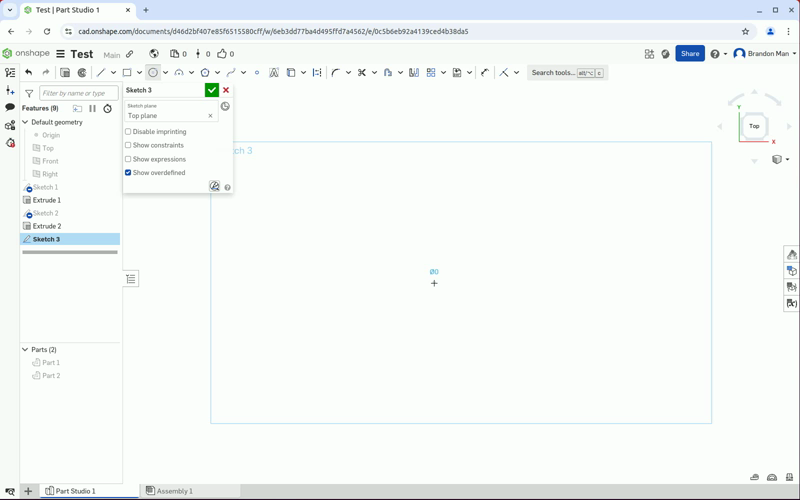
mouse_move(454, 282)
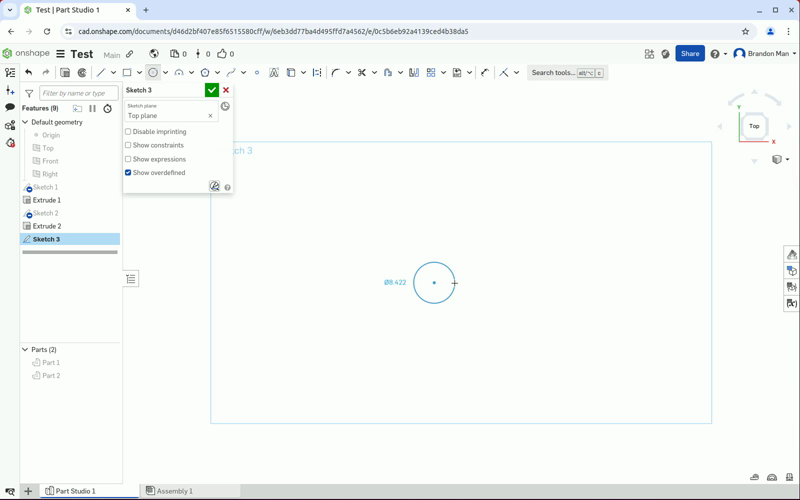
click(454, 282)
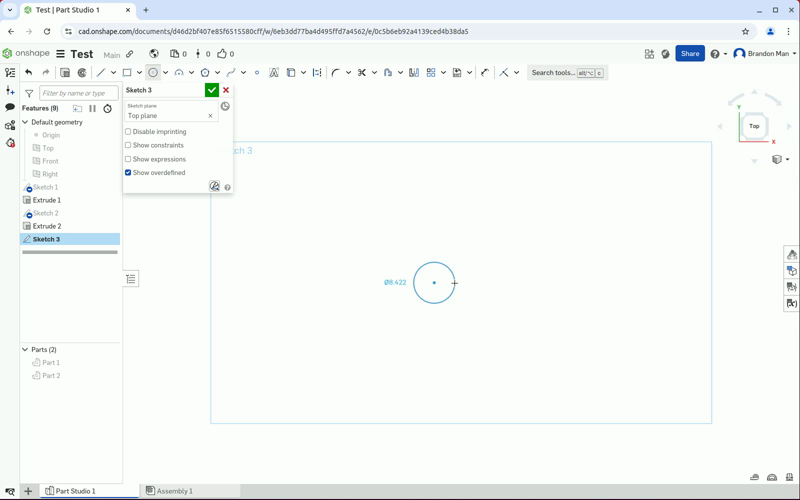
key(esc)
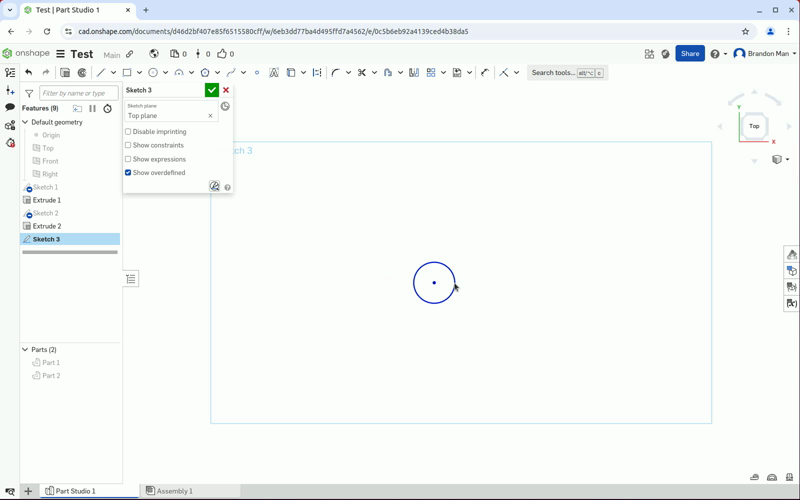
mouse_move(423, 278)
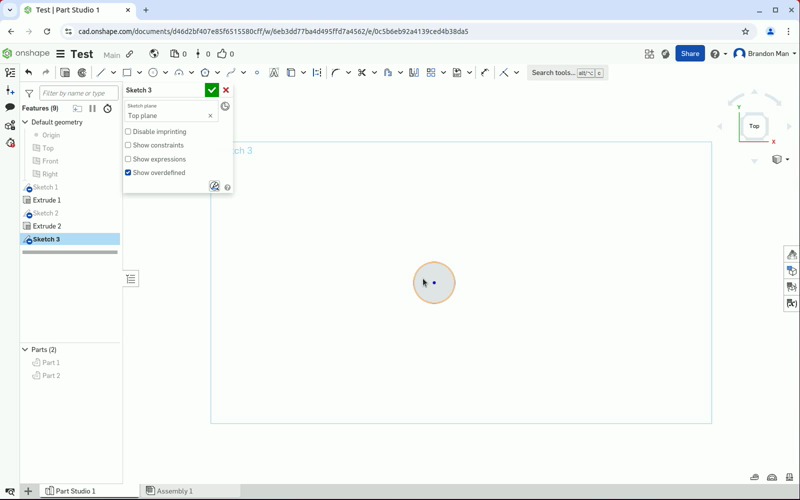
scroll(6)
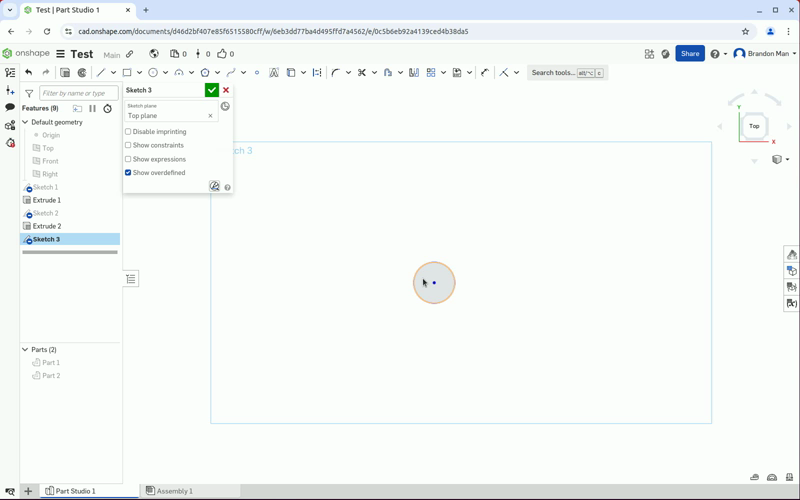
scroll(6)
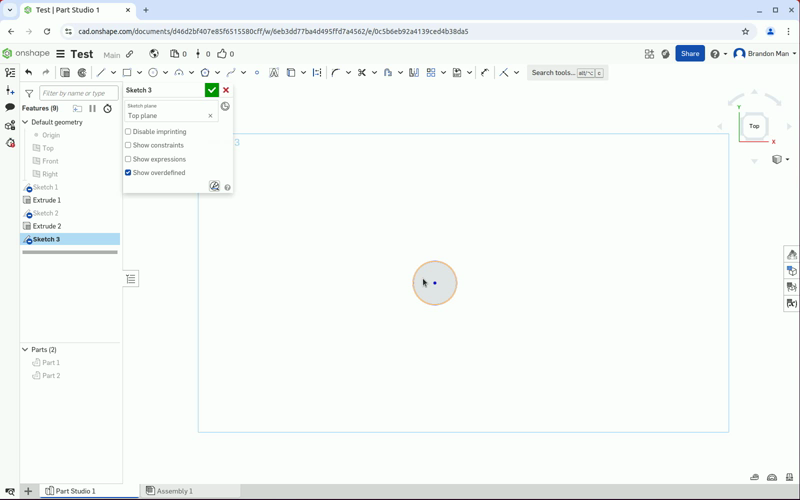
scroll(6)
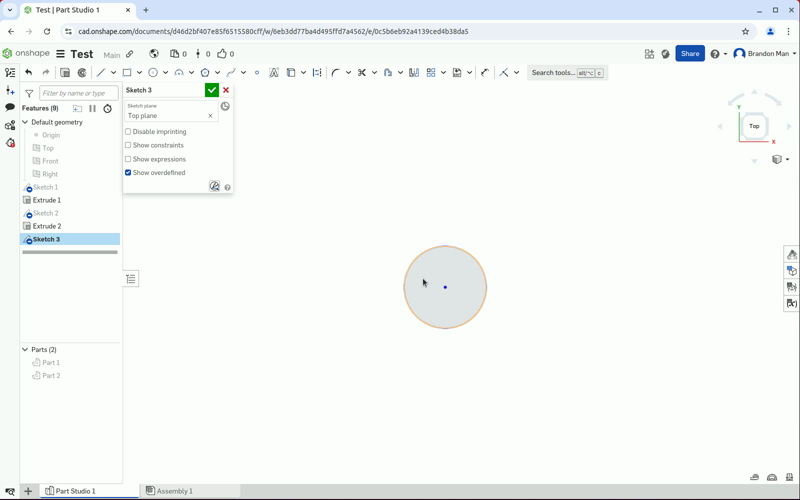
scroll(6)
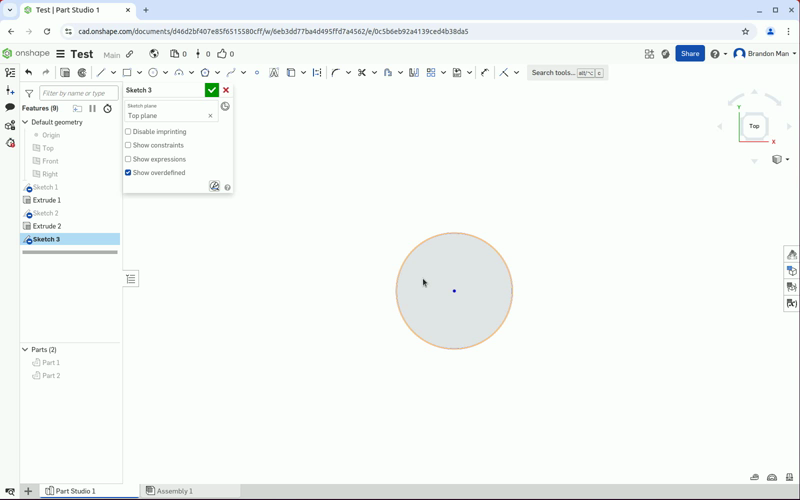
scroll(6)
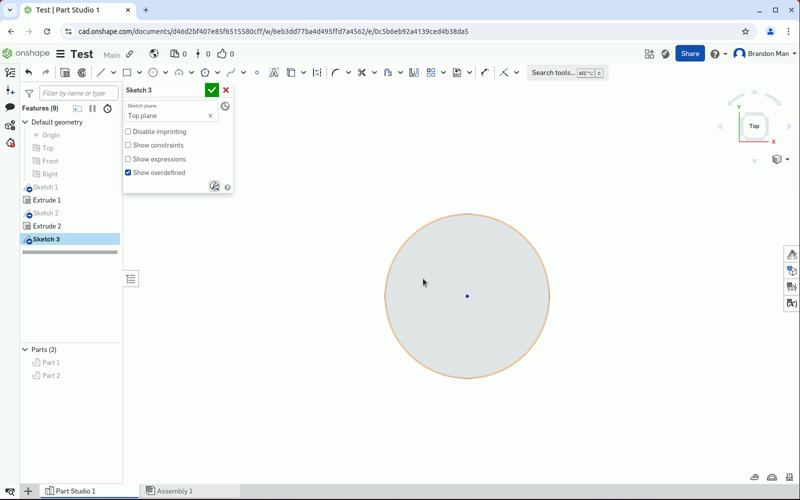
scroll(6)
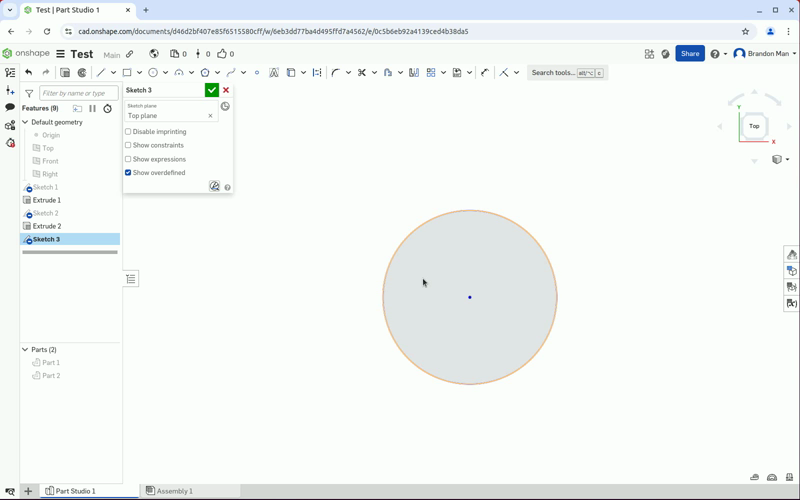
scroll(6)
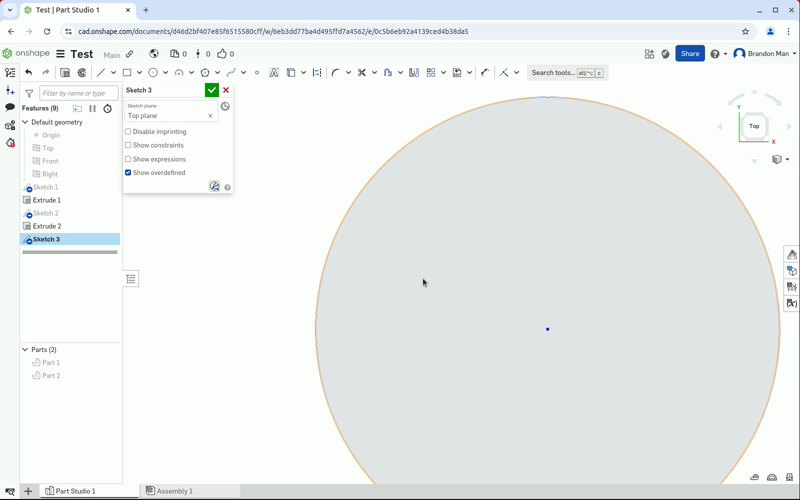
click(423, 278)
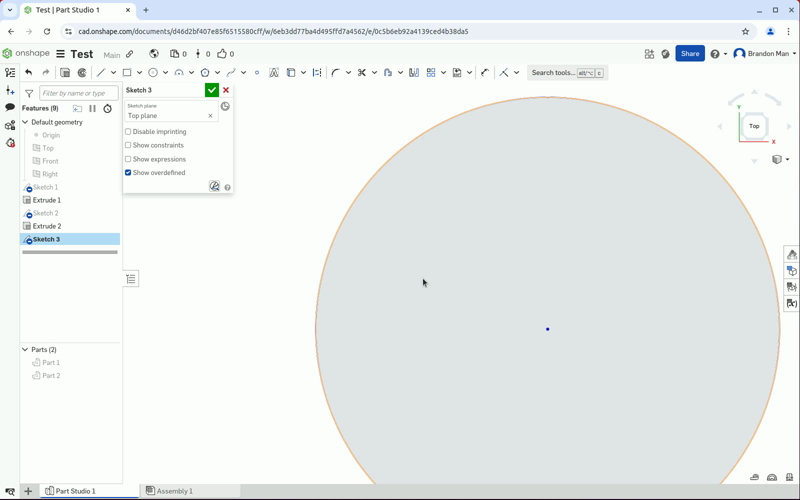
scroll(-6)
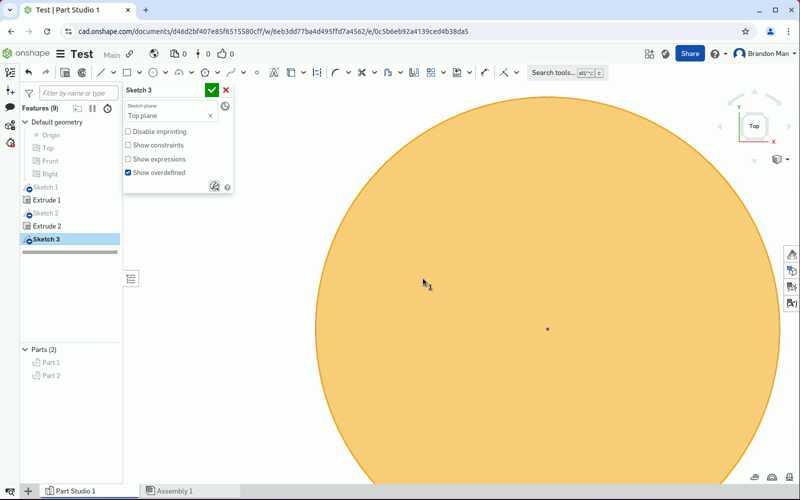
scroll(-6)
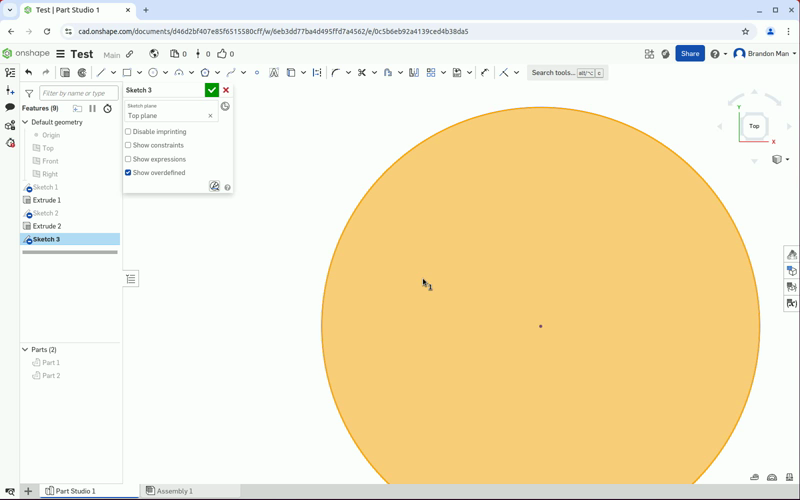
scroll(-6)
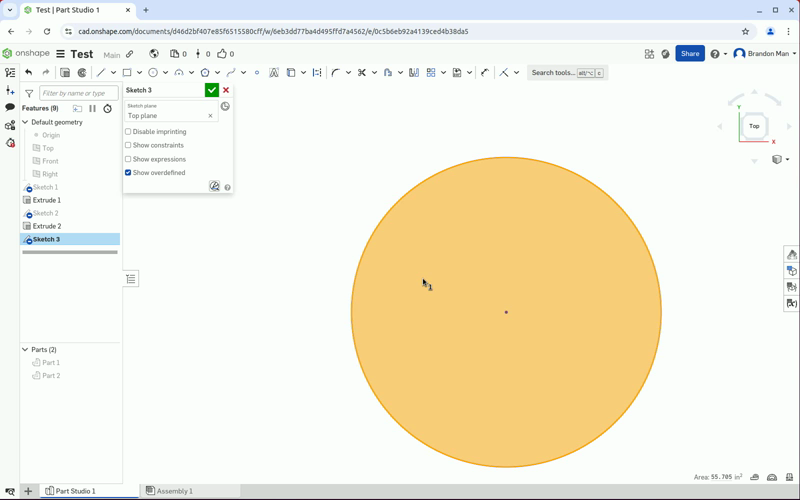
scroll(-6)
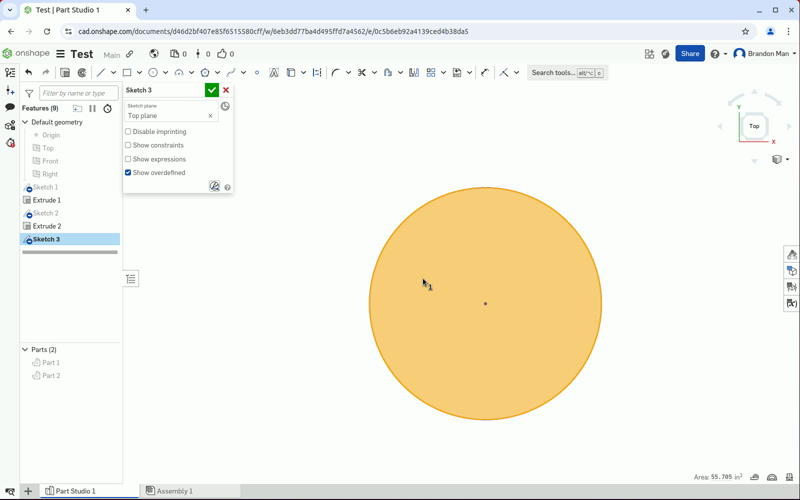
scroll(-6)
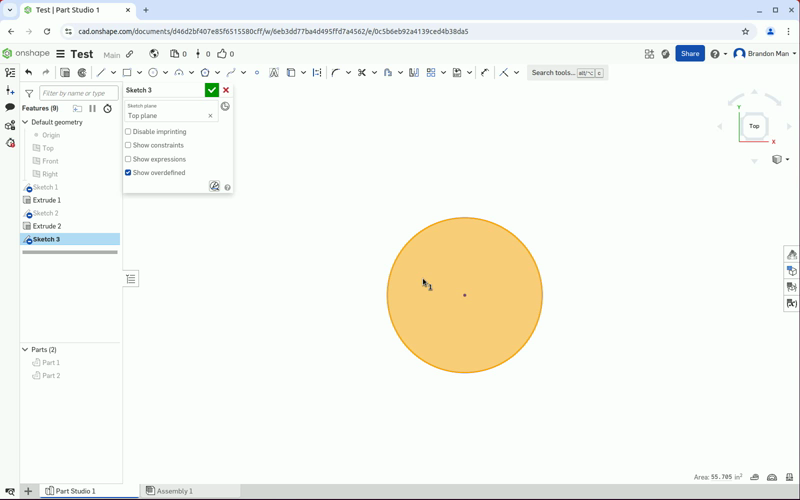
scroll(-6)
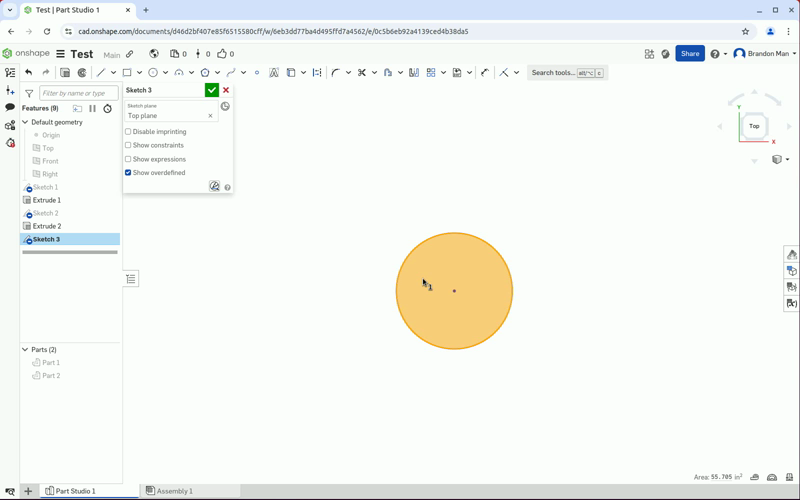
scroll(-6)
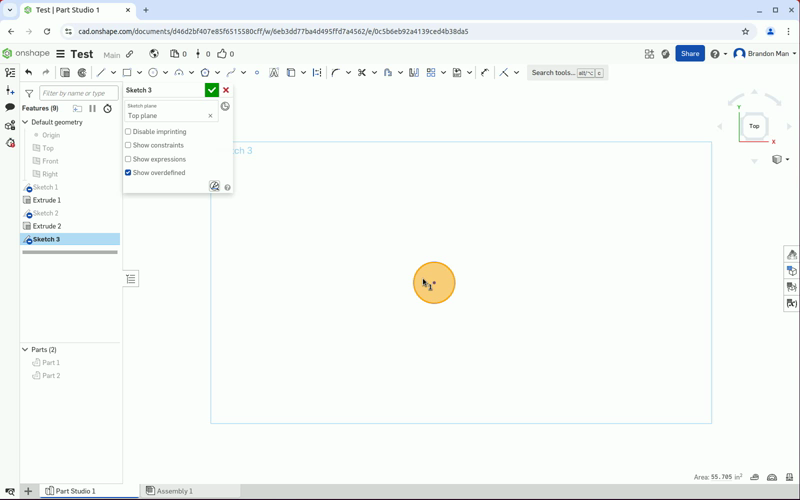
mouse_move(73, 352)
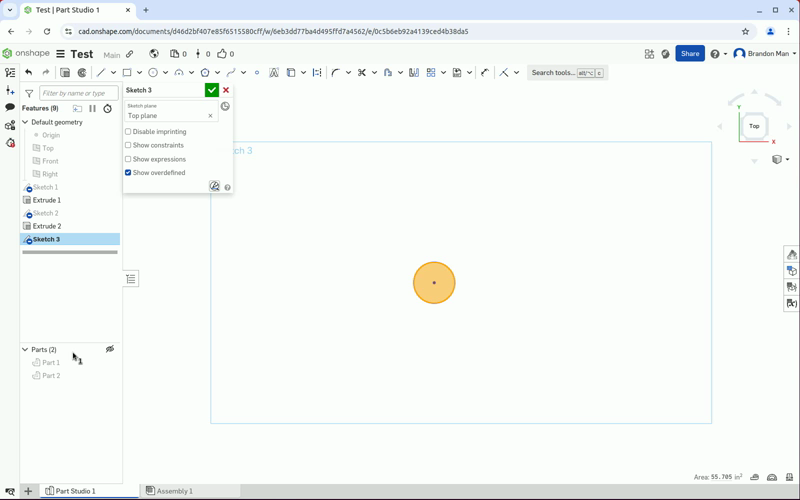
key(shift+y)
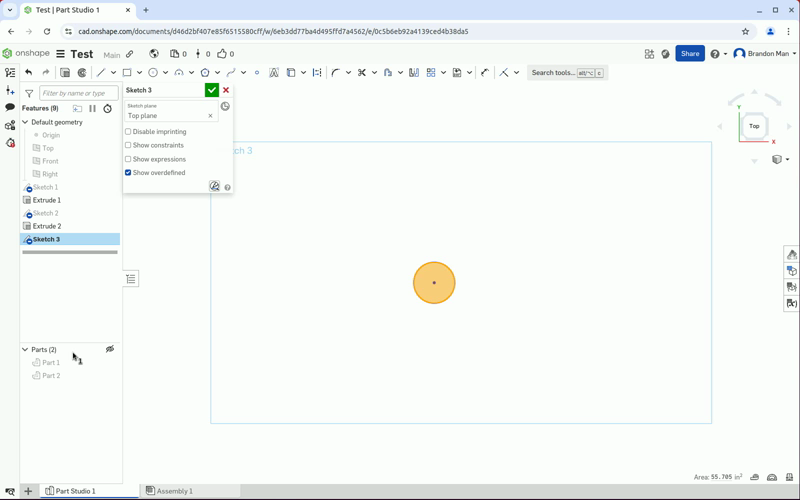
key(shift+e)
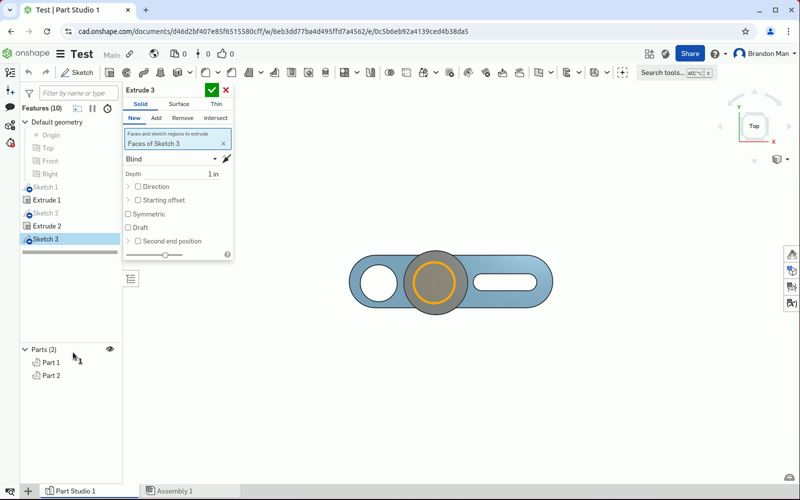
mouse_move(143, 106)
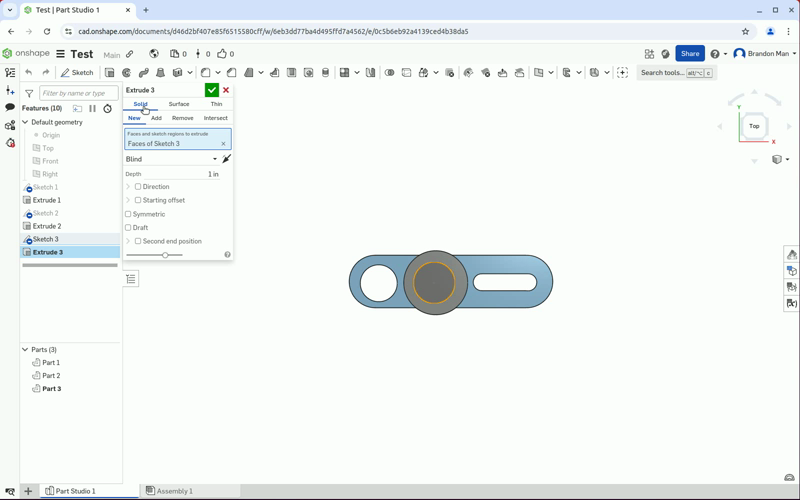
click(143, 106)
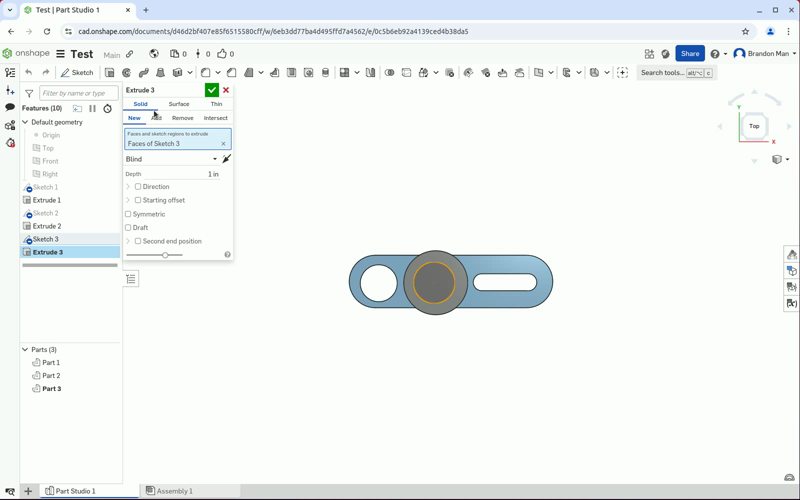
mouse_move(186, 120)
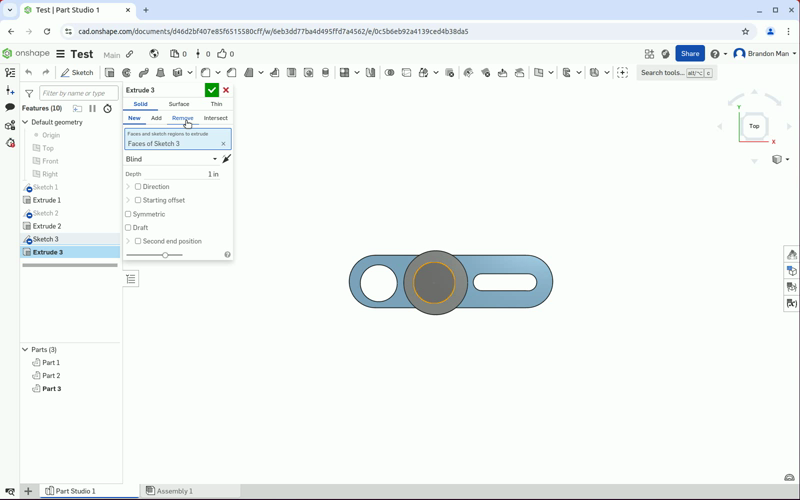
click(186, 120)
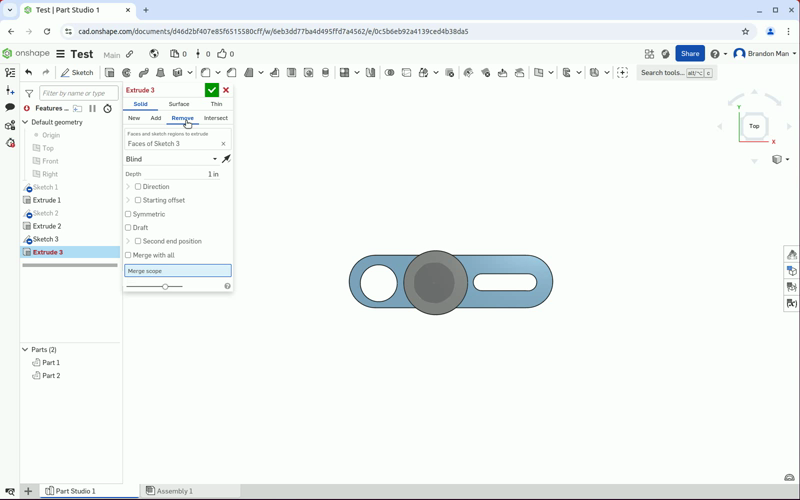
key(tab, 4)
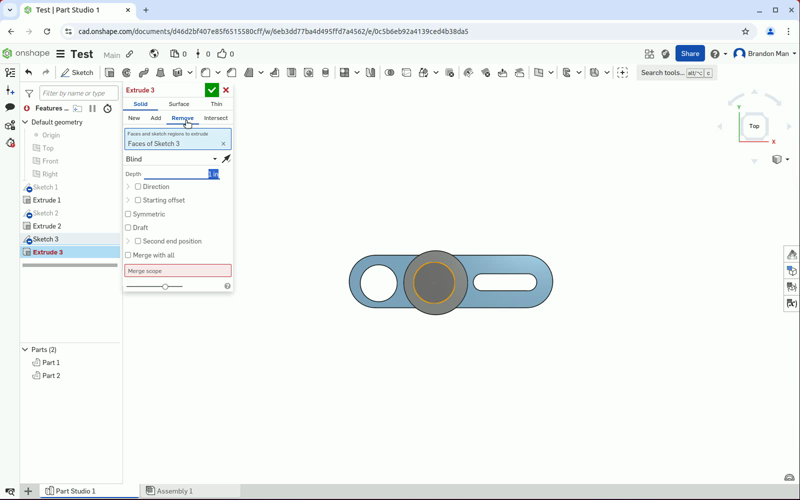
text(-30.57)
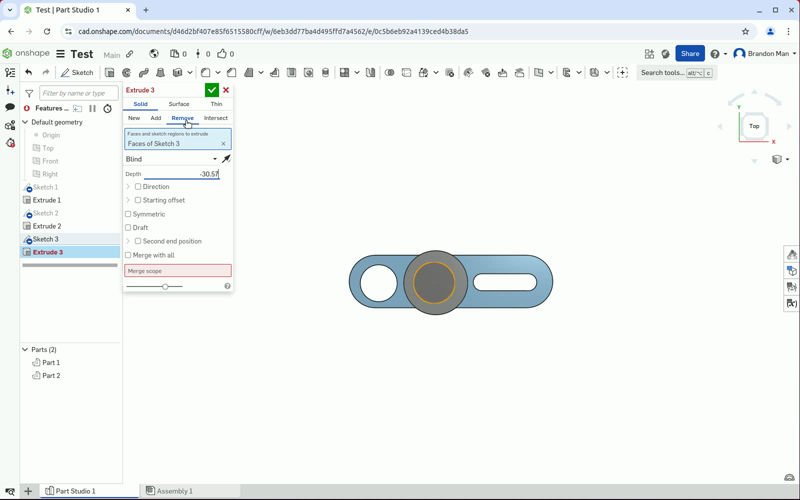
key(tab, 6)
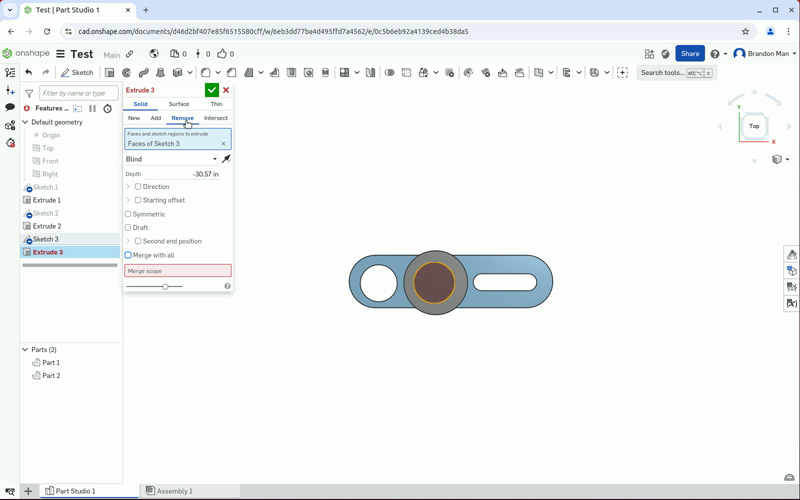
key(space)
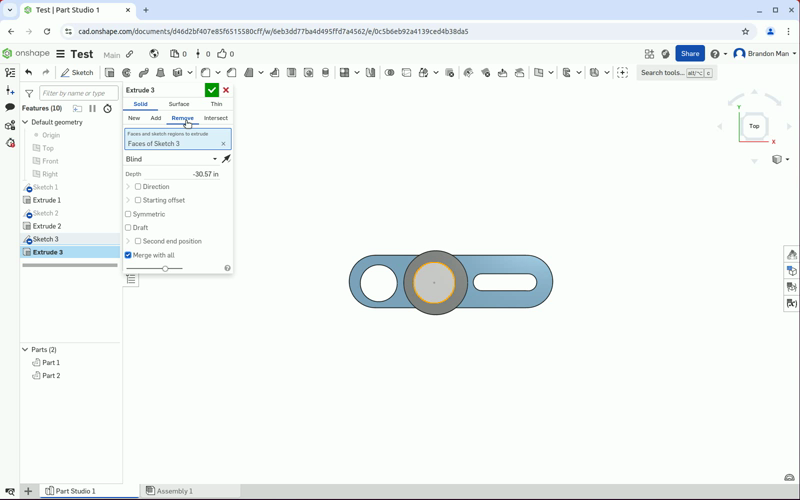
key(enter)
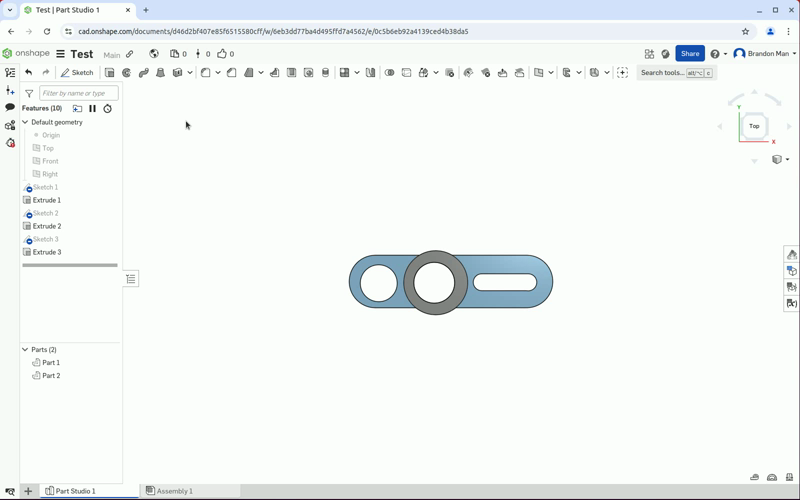
key(shift+h)
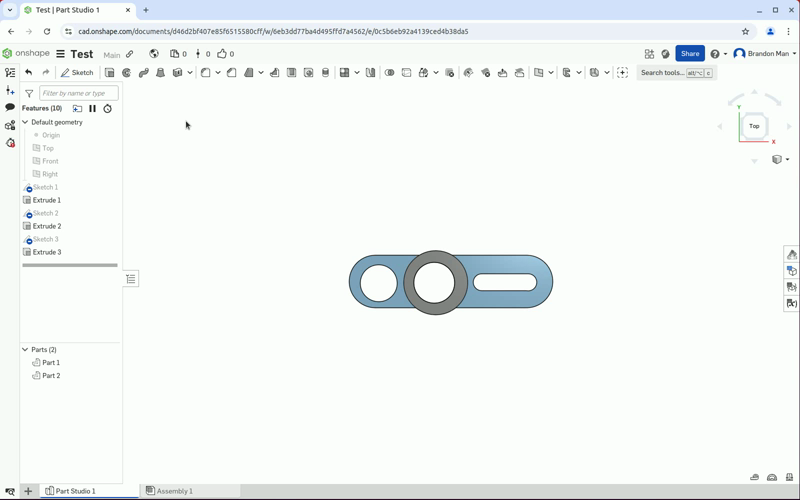
key(shift+h)
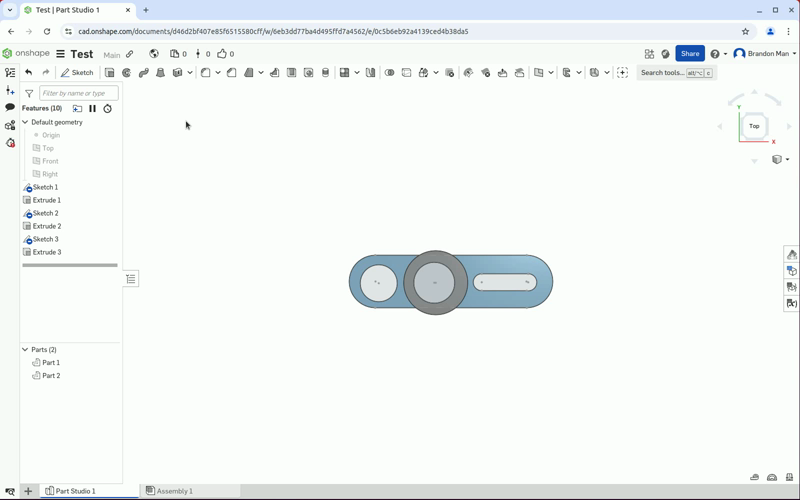
key(shift+7)
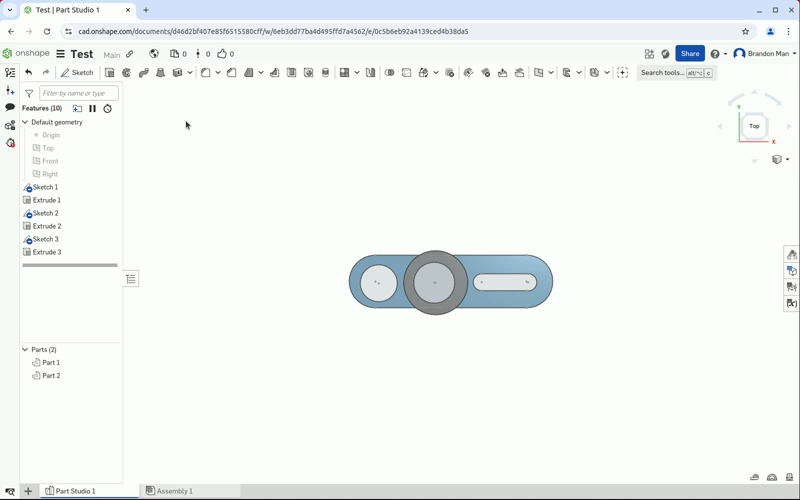
key(up, 3)
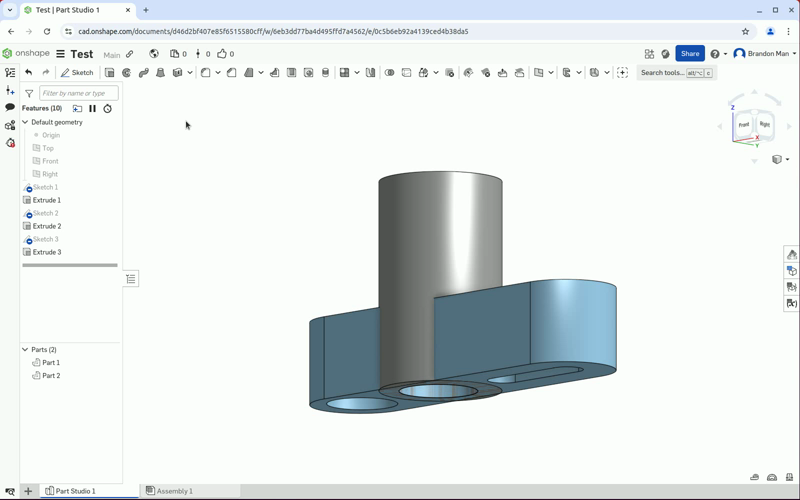
key(left, 3)
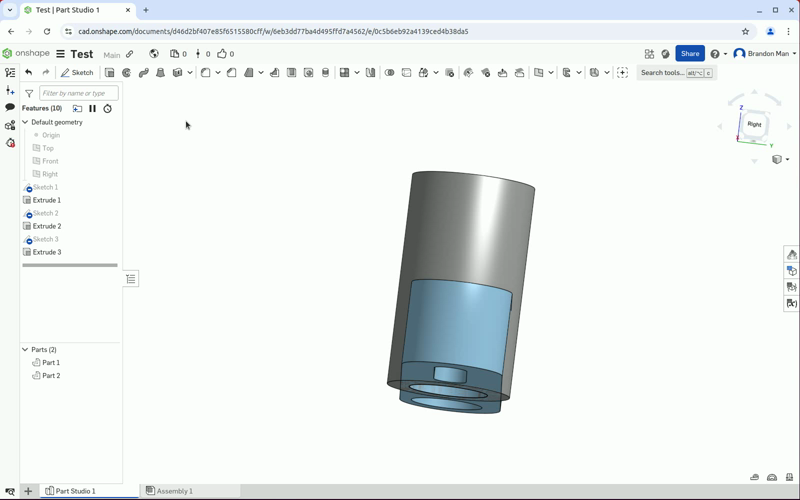
key(right, 3)
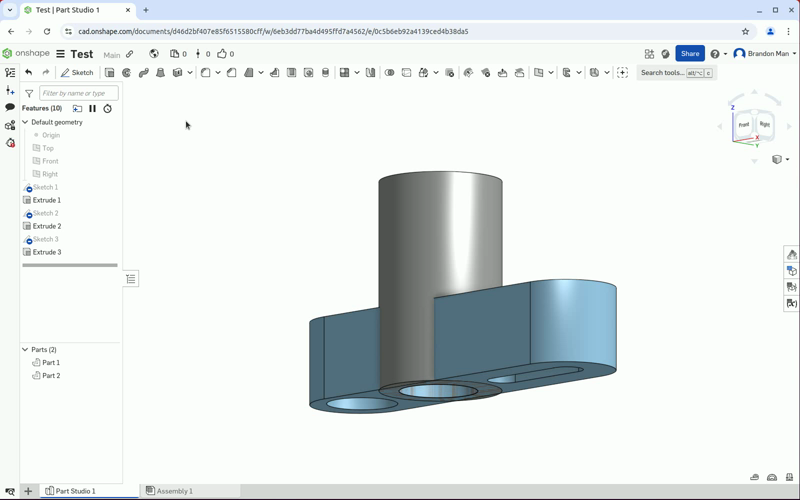
key(down, 3)
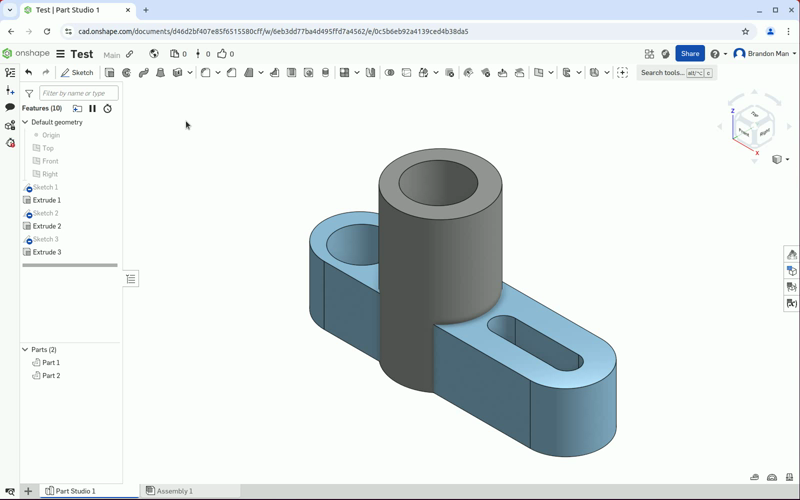
mouse_move(73, 189)
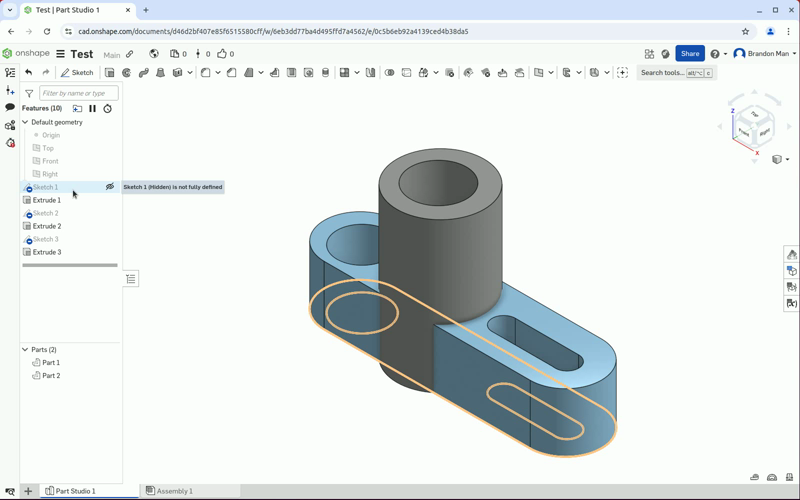
click(73, 189)